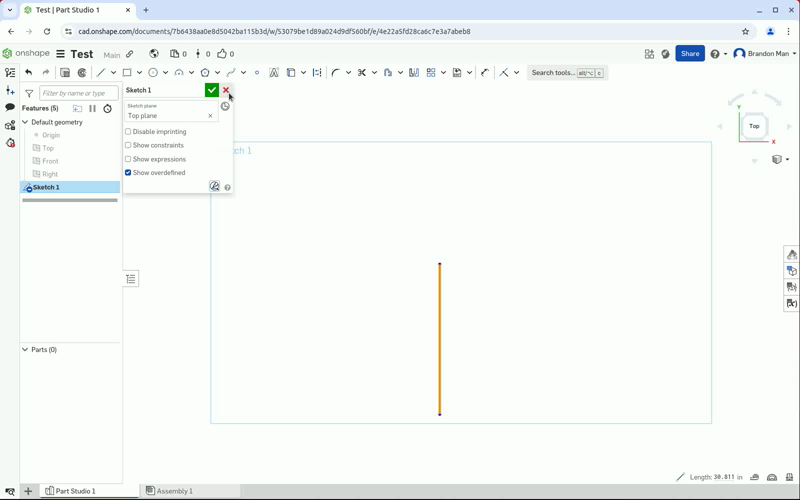
key(shift+h)
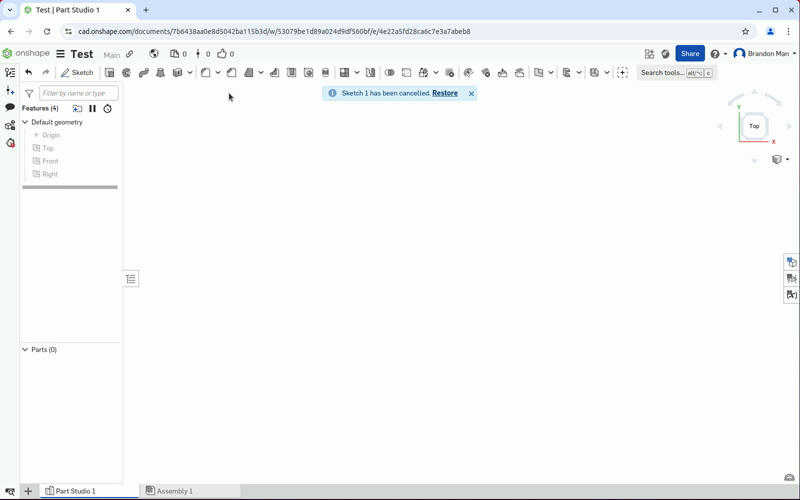
mouse_move(73, 352)
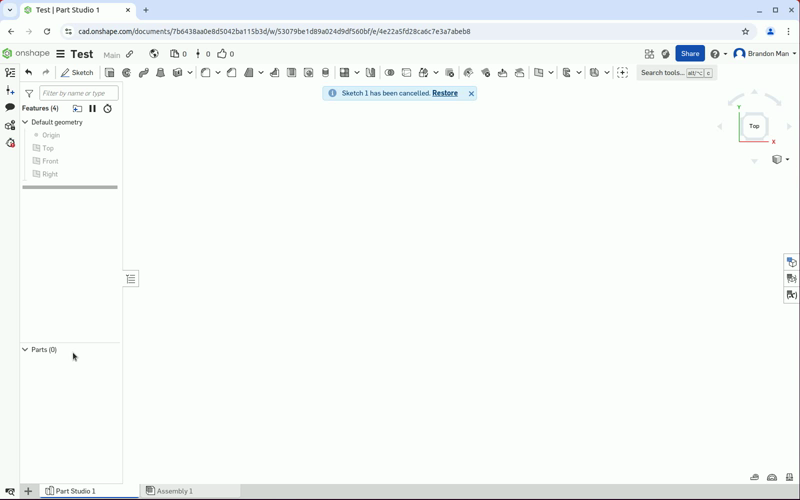
key(y)
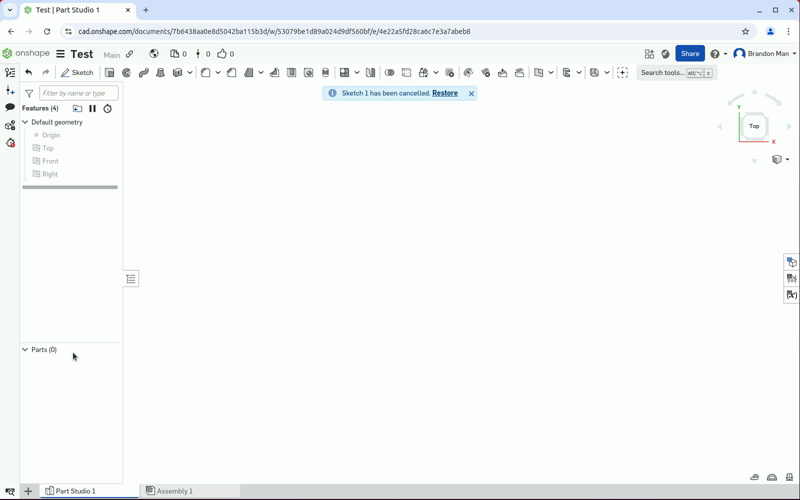
key(shift+p)
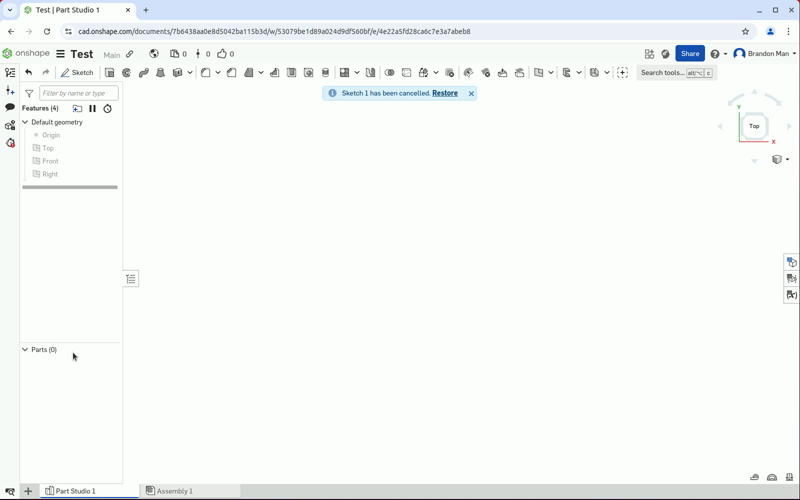
key(space)
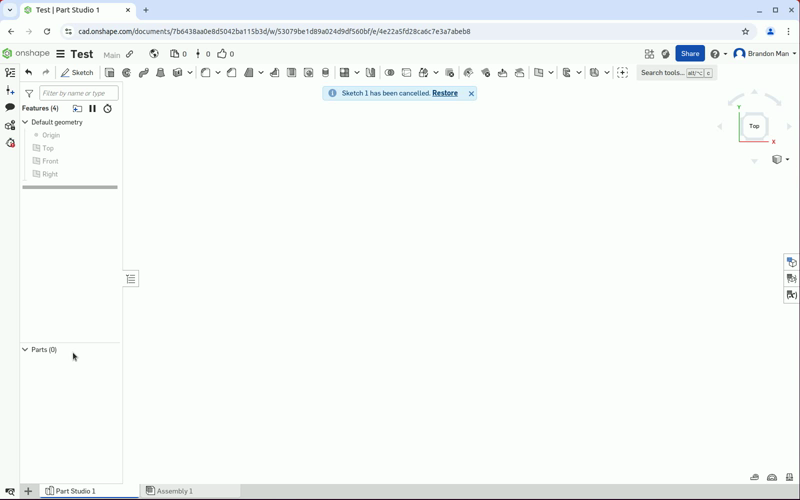
key_down(shift)
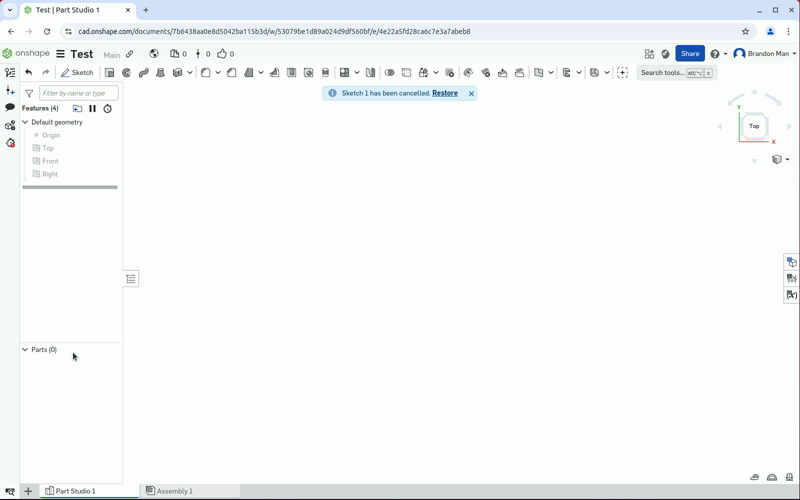
key(up)
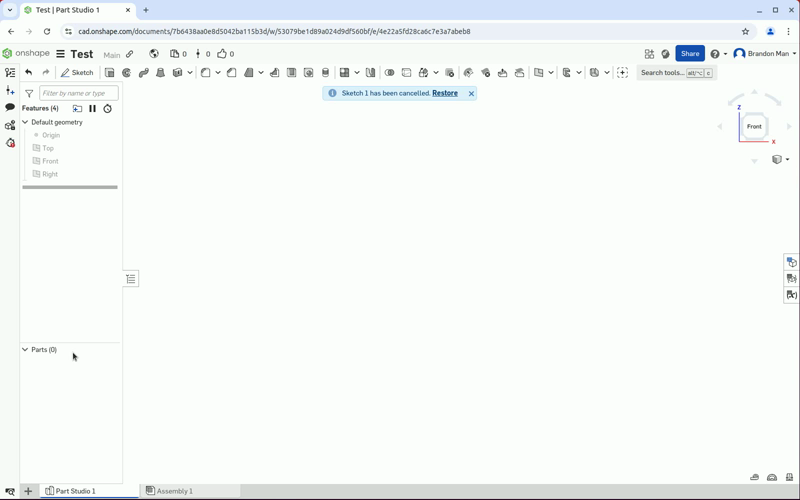
key_up(shift)
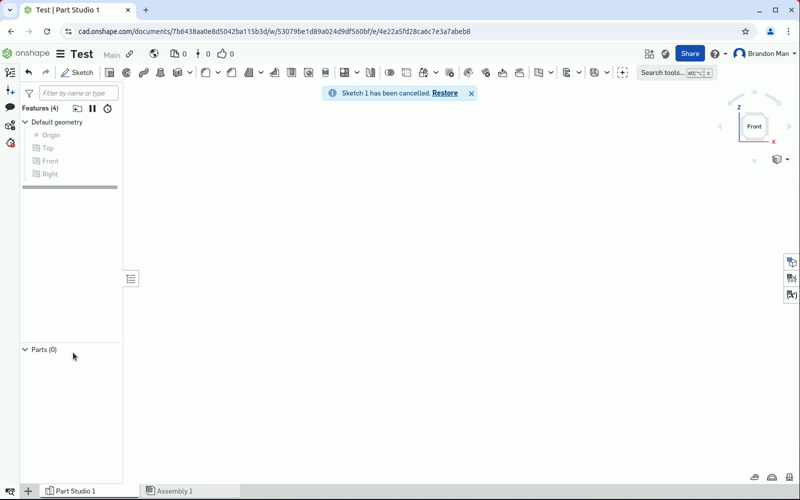
key(space)
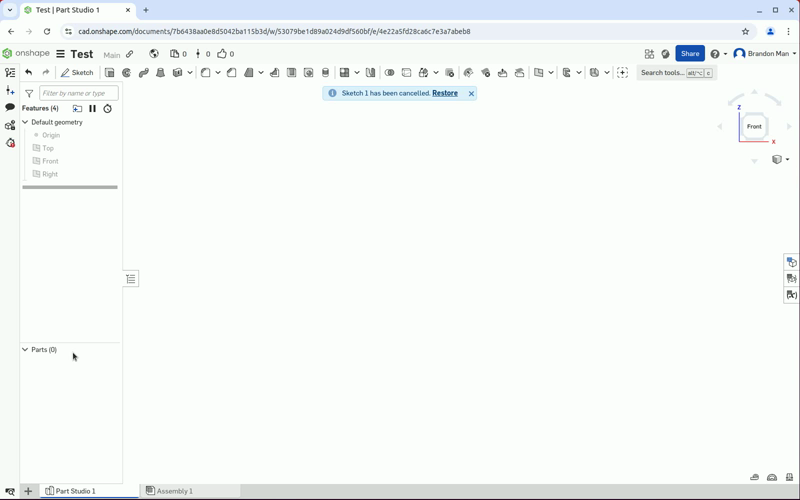
key_down(shift)
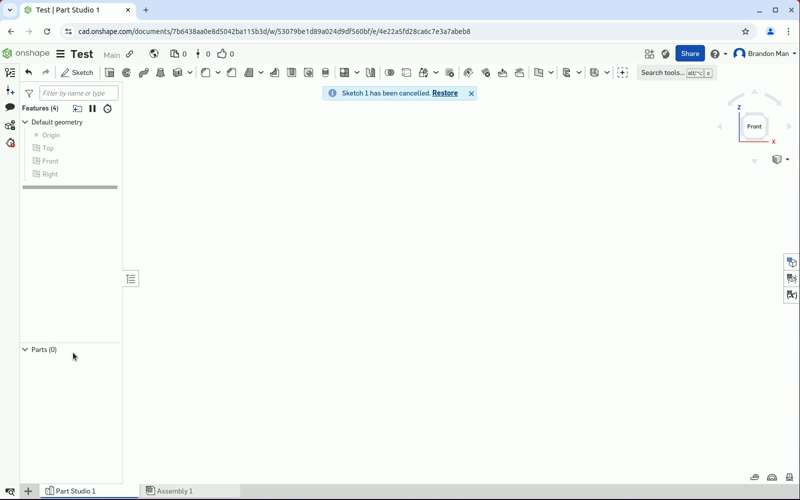
key(left)
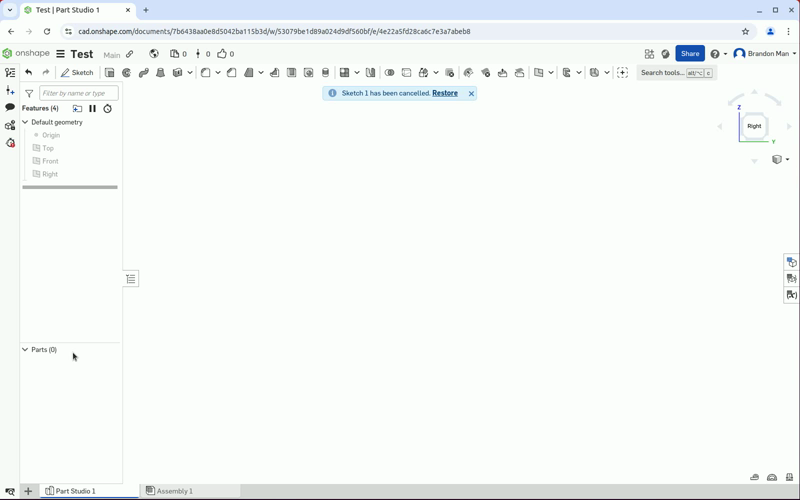
key_up(shift)
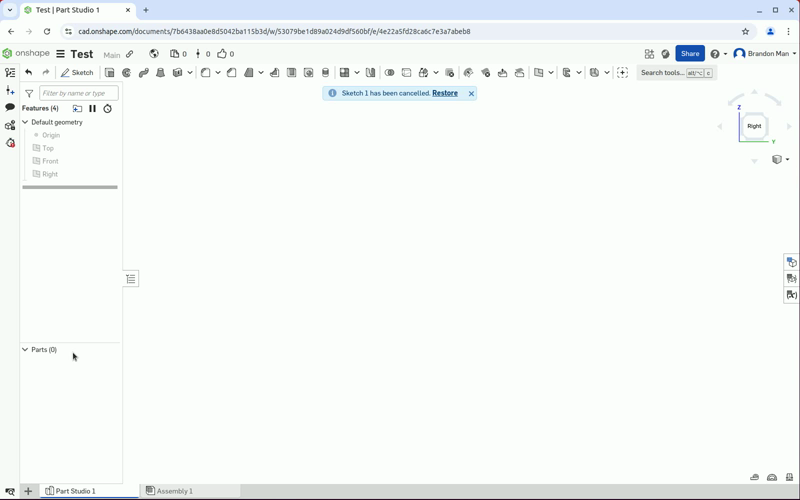
mouse_move(73, 352)
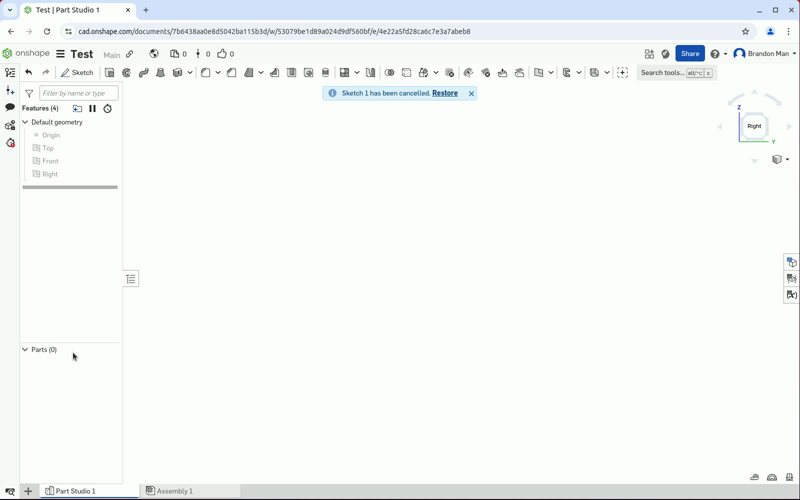
key(shift+y)
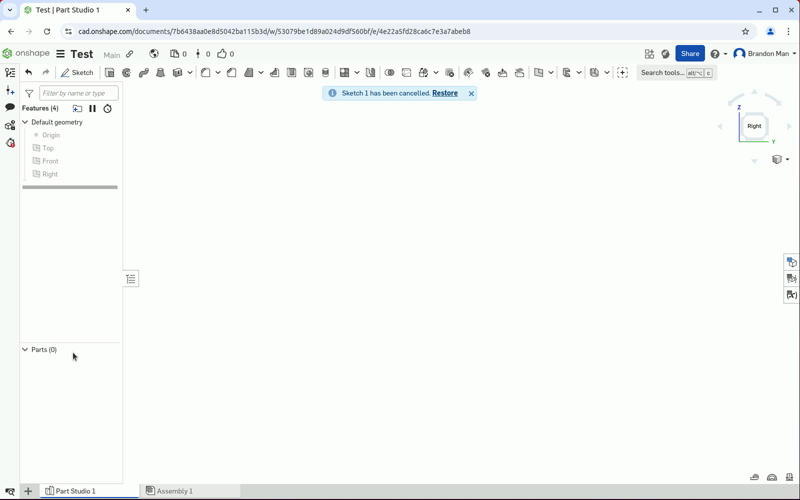
key(shift+s)
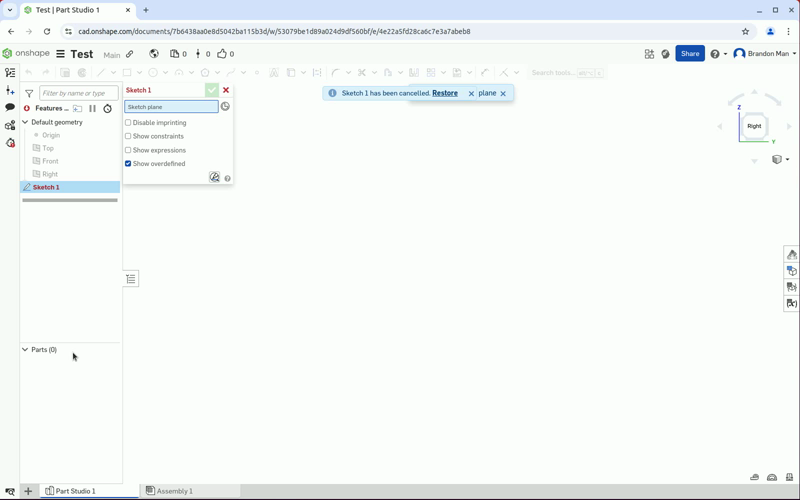
mouse_move(73, 176)
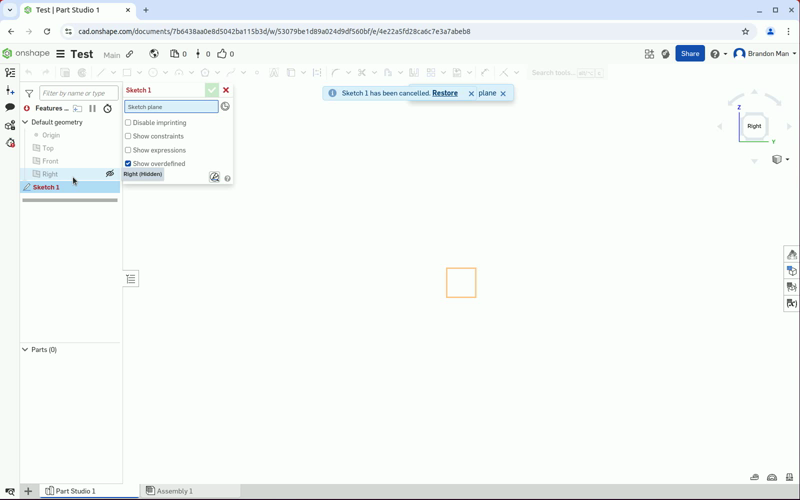
click(73, 176)
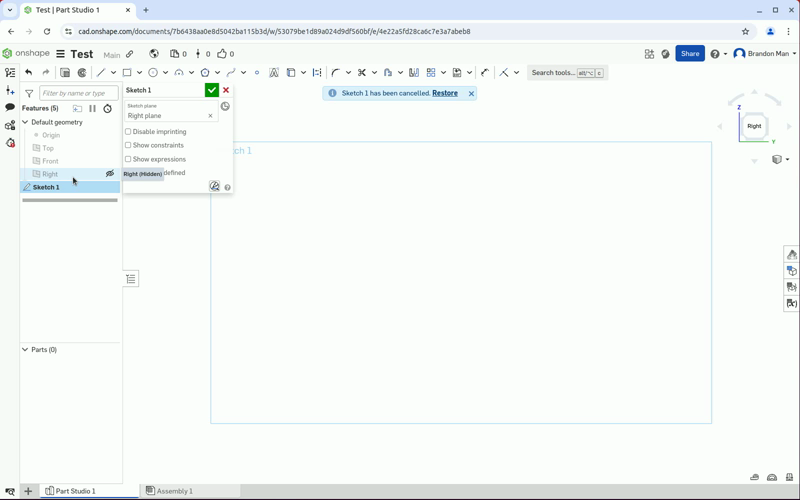
mouse_move(73, 352)
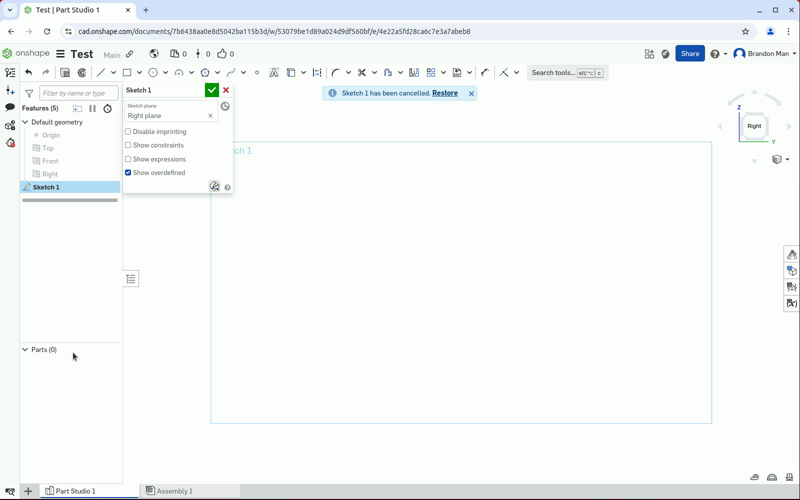
key(y)
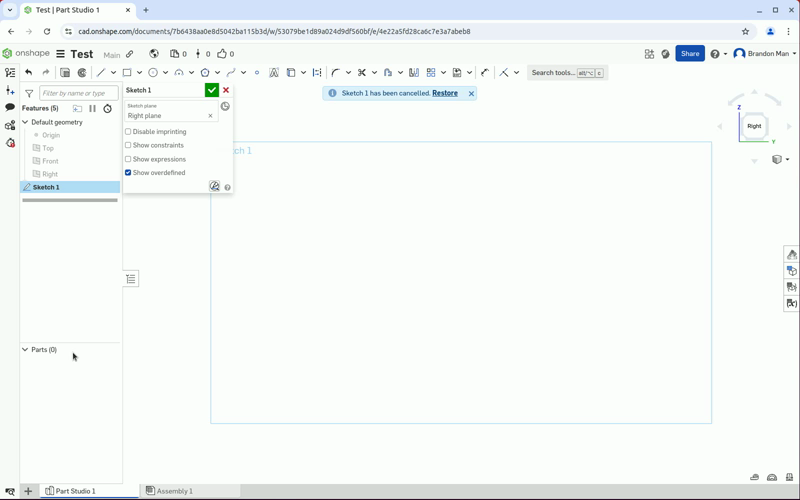
key(l)
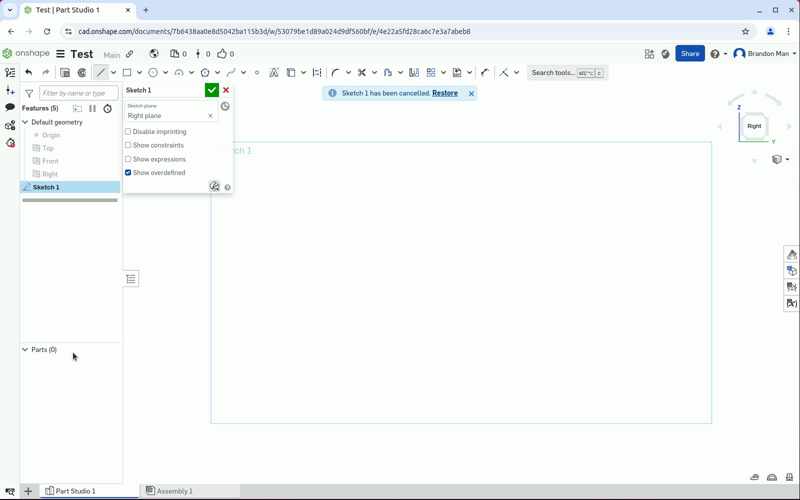
key_down(shift)
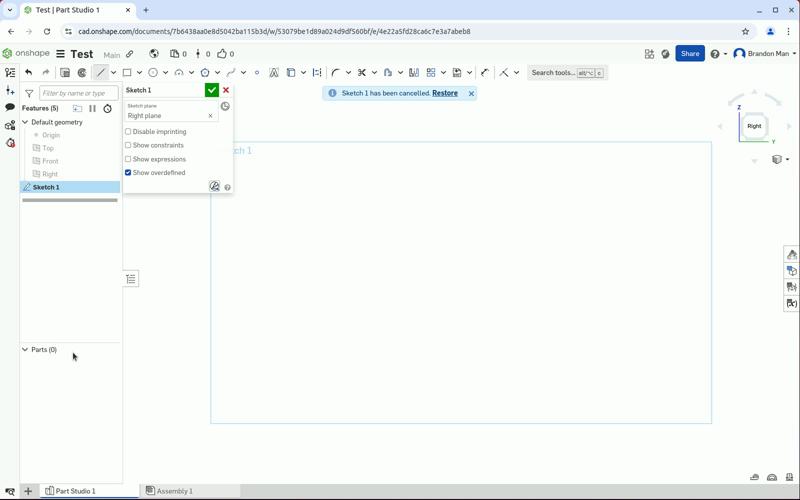
mouse_move(446, 367)
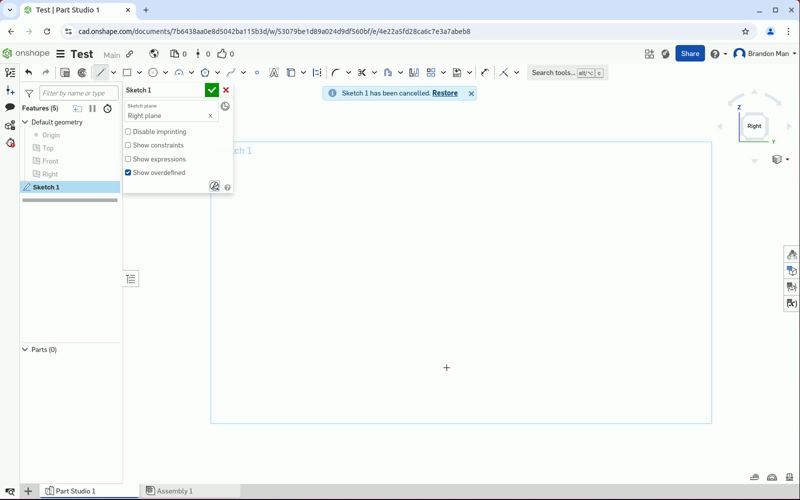
click(446, 367)
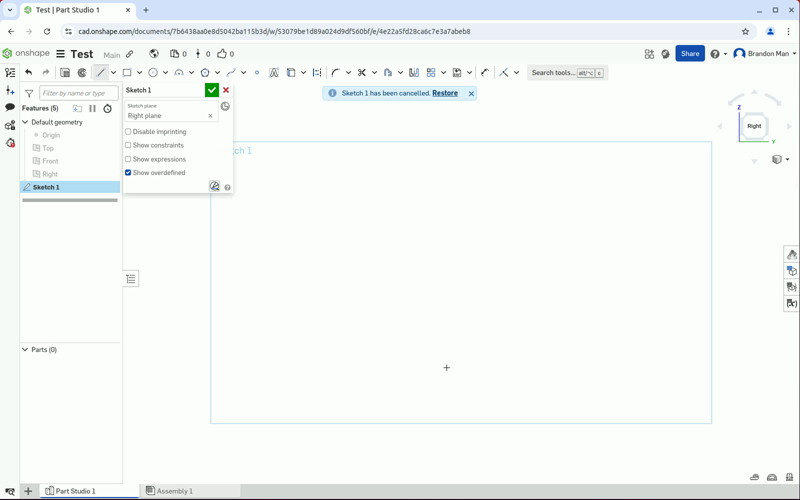
key_up(shift)
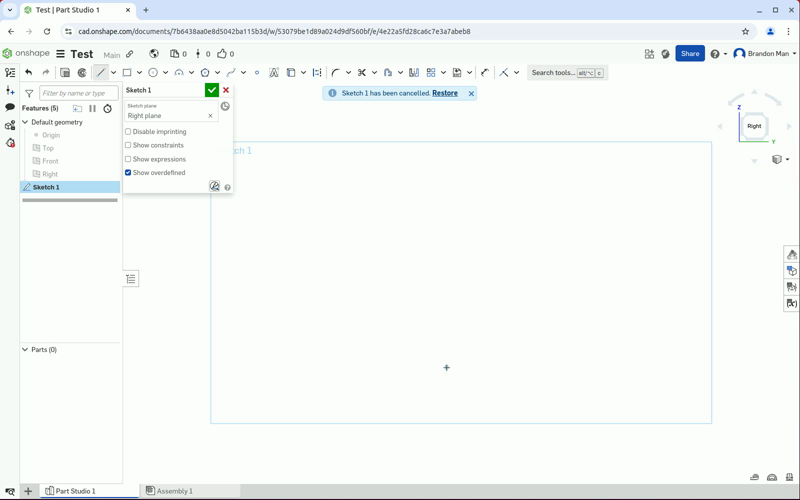
key_down(shift)
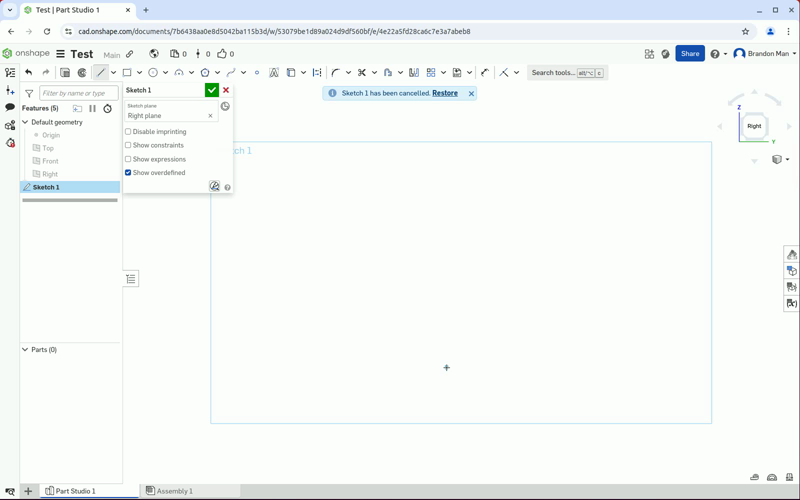
mouse_move(476, 367)
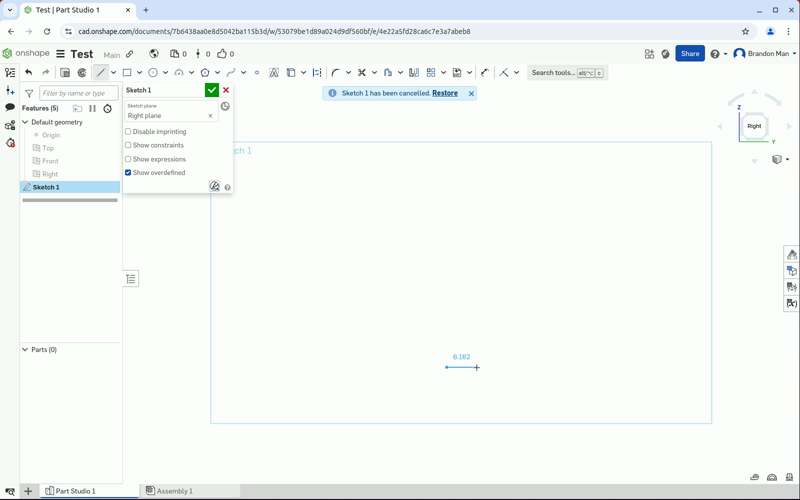
mouse_move(474, 367)
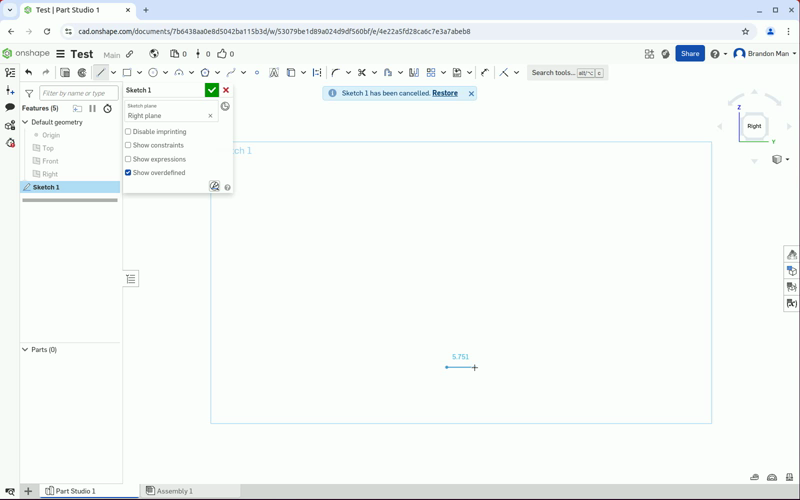
click(474, 367)
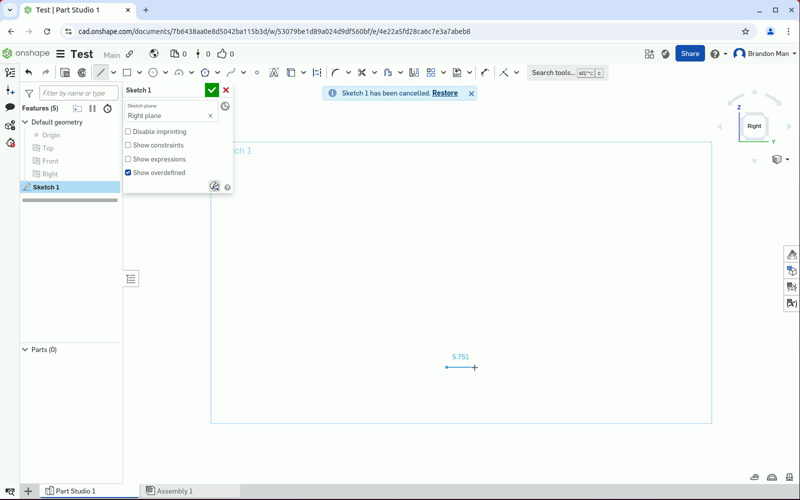
key_up(shift)
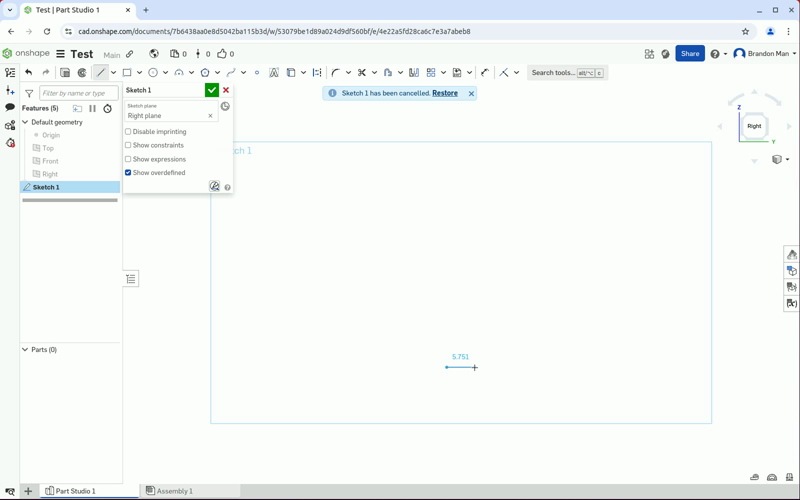
key_down(shift)
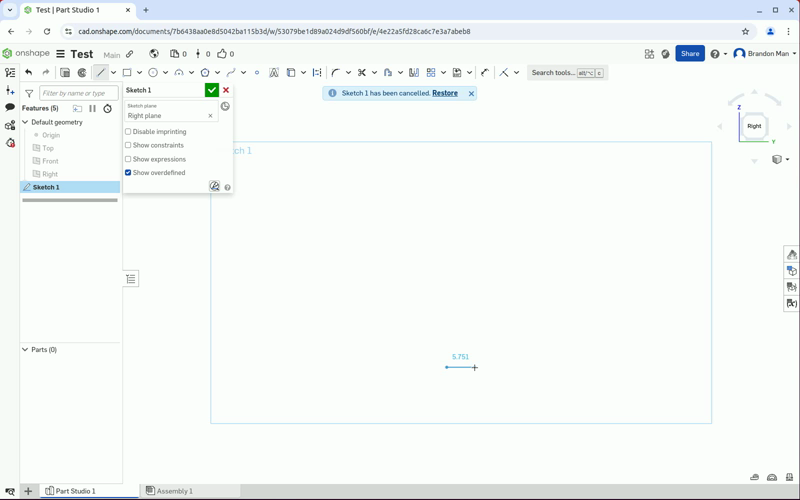
mouse_move(474, 198)
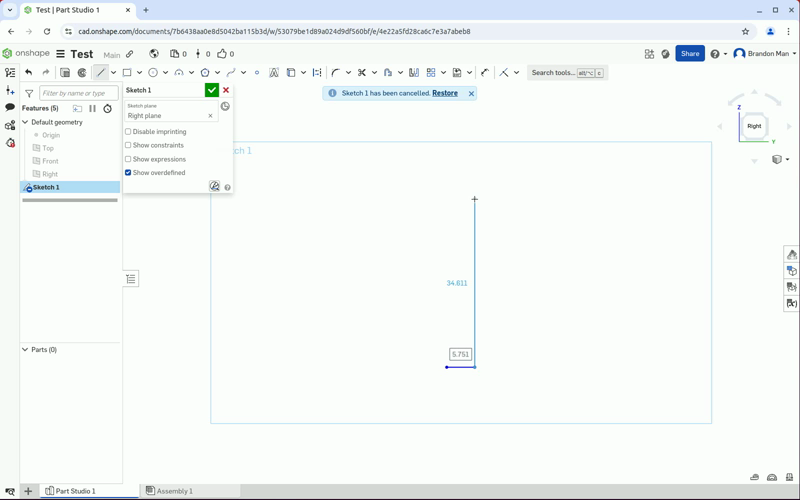
click(474, 198)
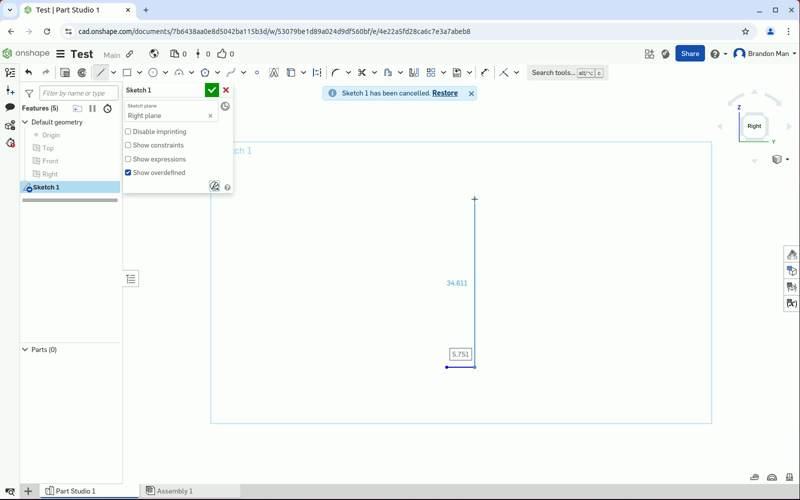
key_up(shift)
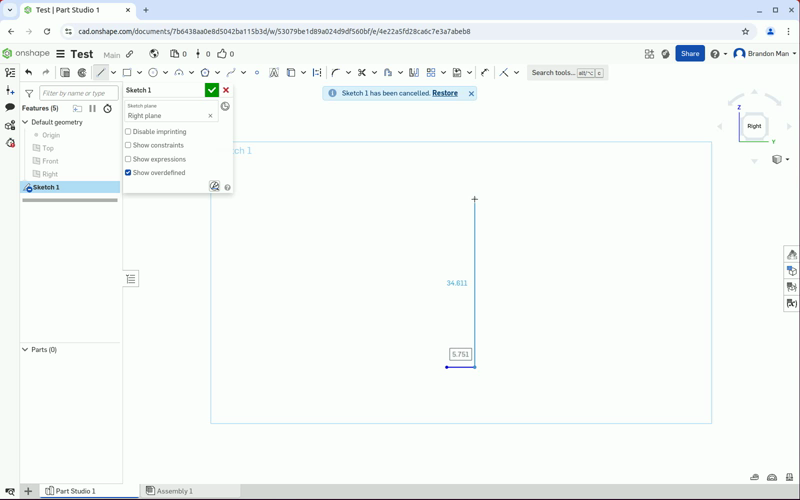
key_down(shift)
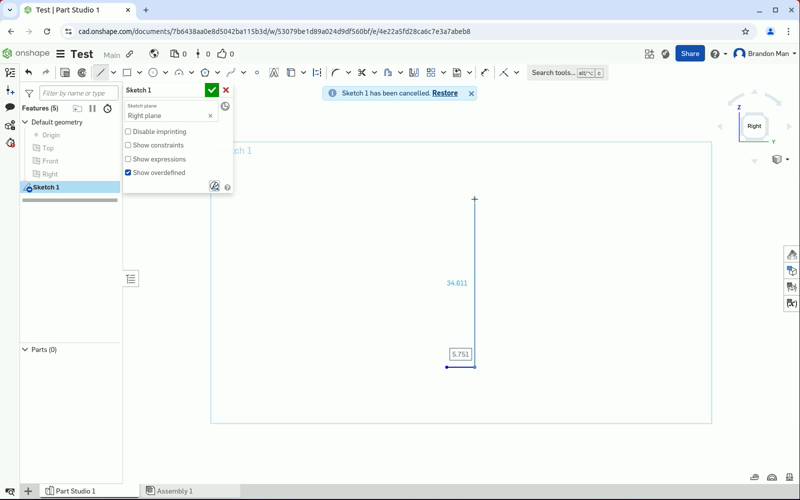
mouse_move(504, 198)
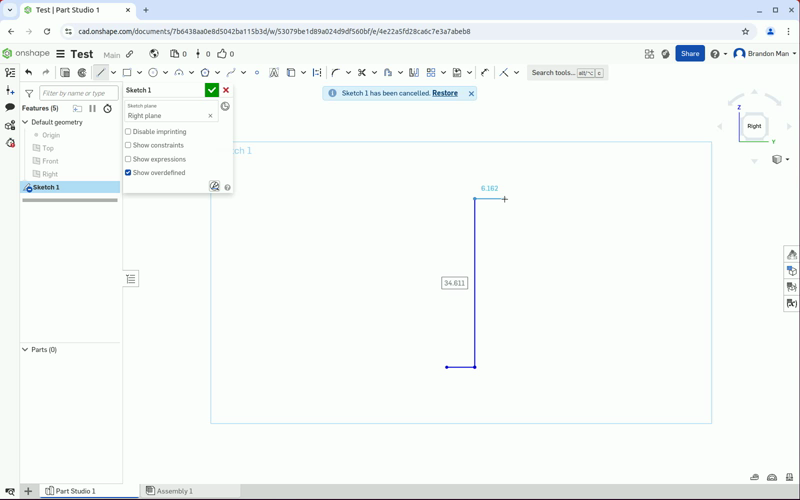
mouse_move(446, 198)
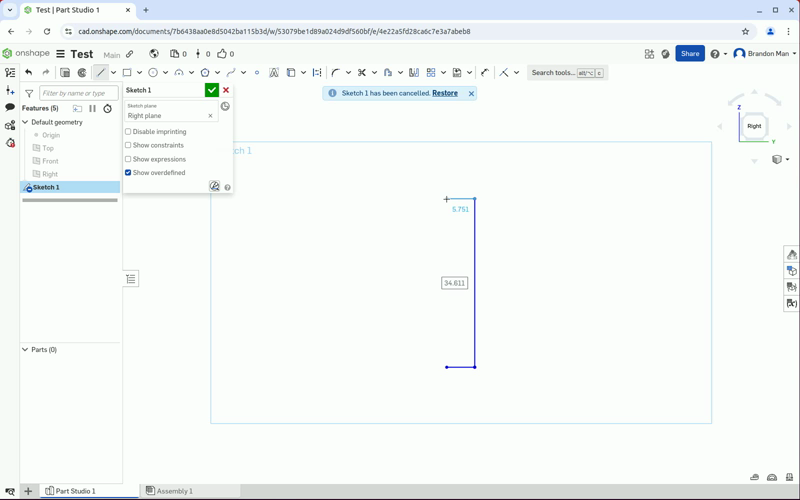
click(446, 198)
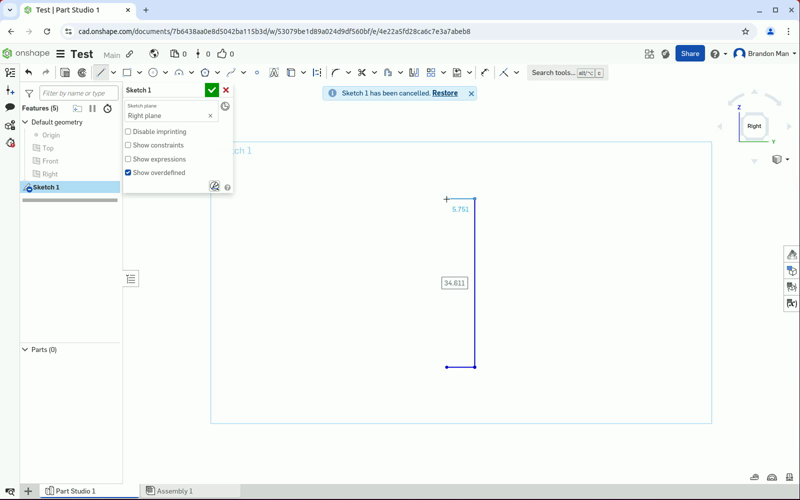
key_up(shift)
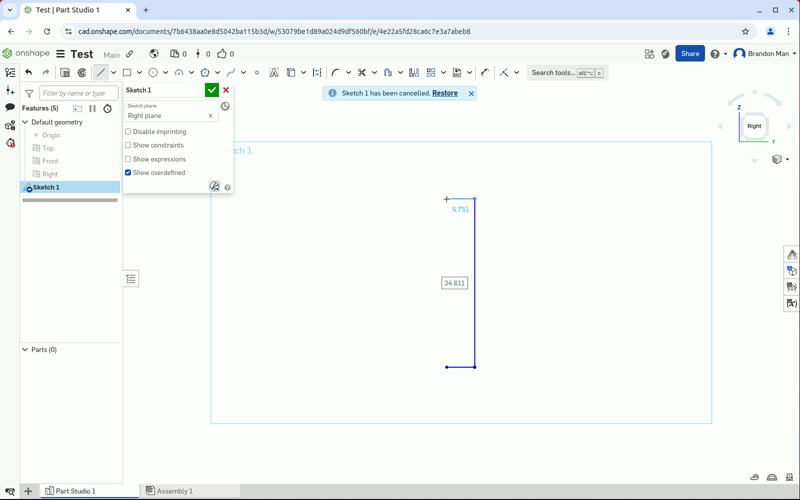
key_down(shift)
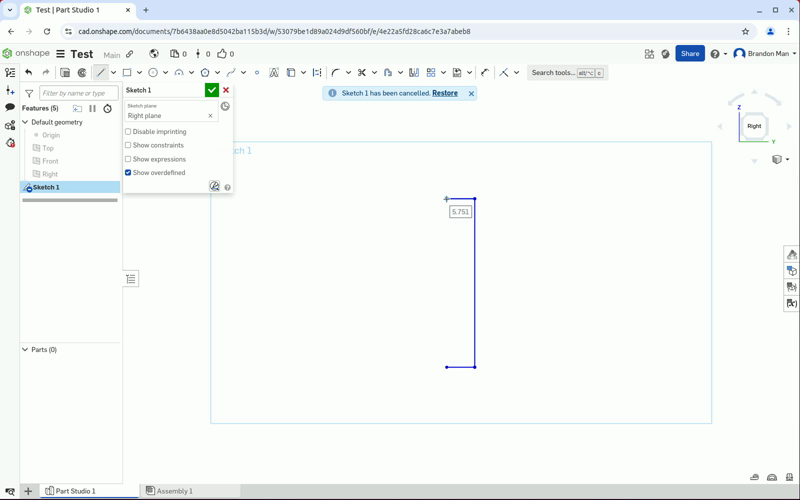
mouse_move(446, 367)
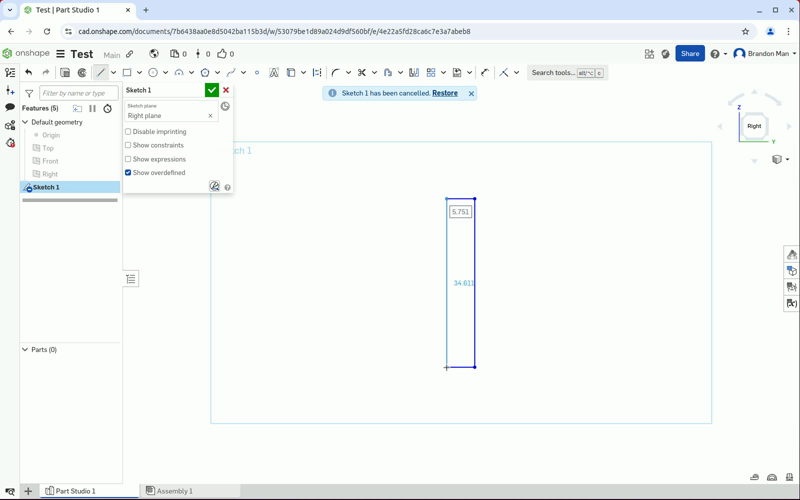
key_up(shift)
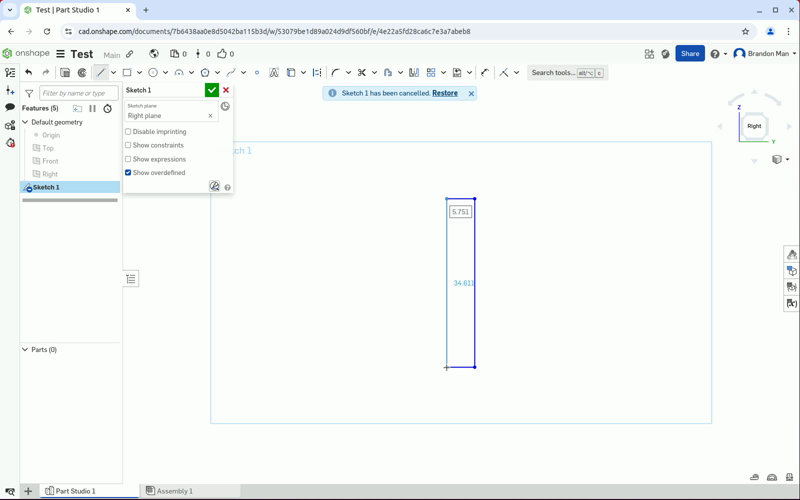
click(446, 367)
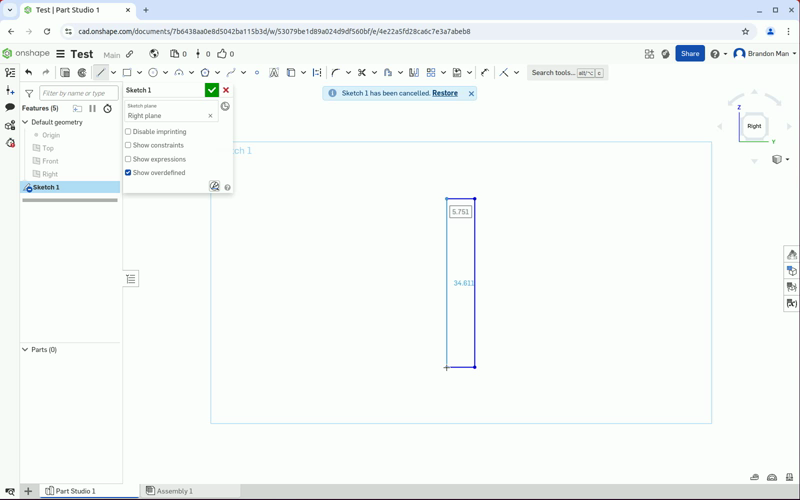
key(esc)
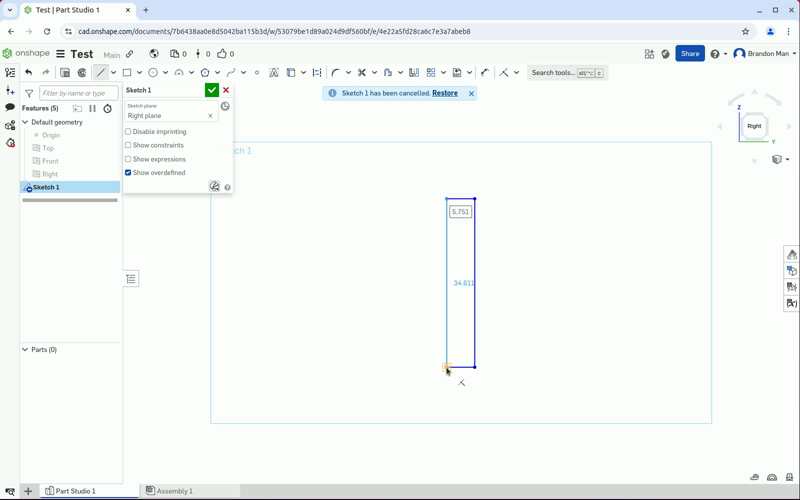
mouse_move(465, 242)
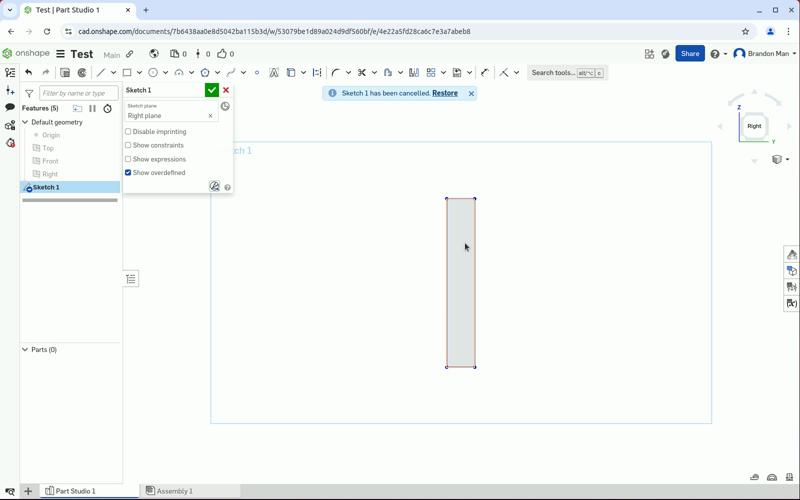
click(465, 242)
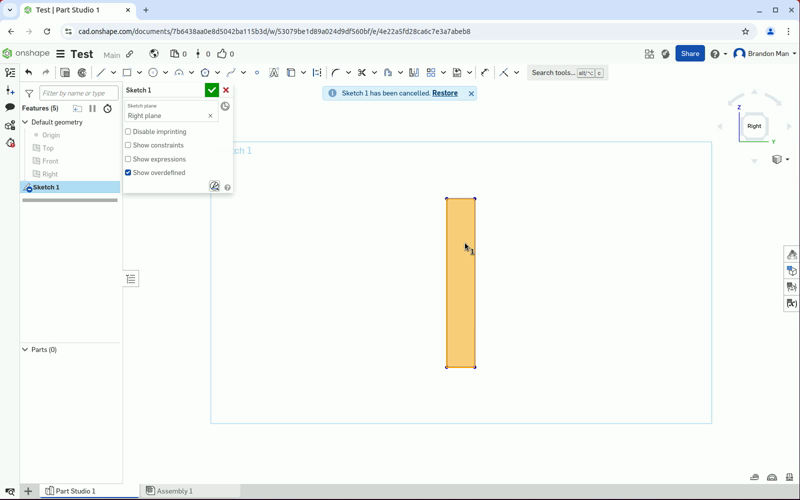
mouse_move(73, 352)
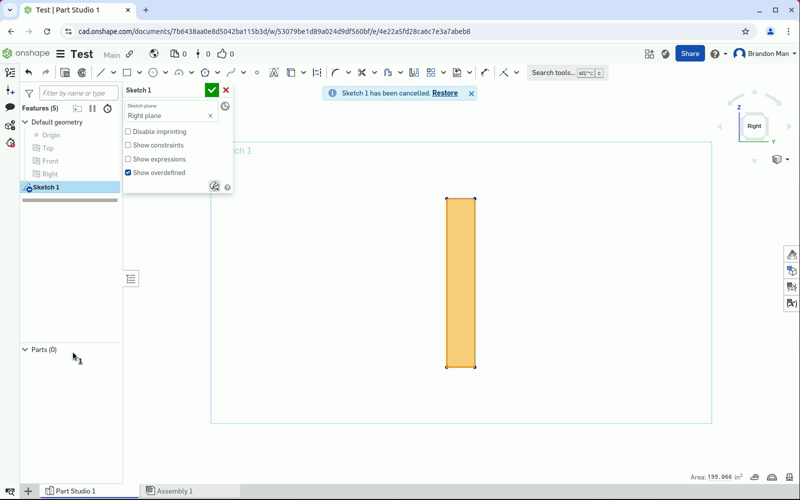
key(shift+y)
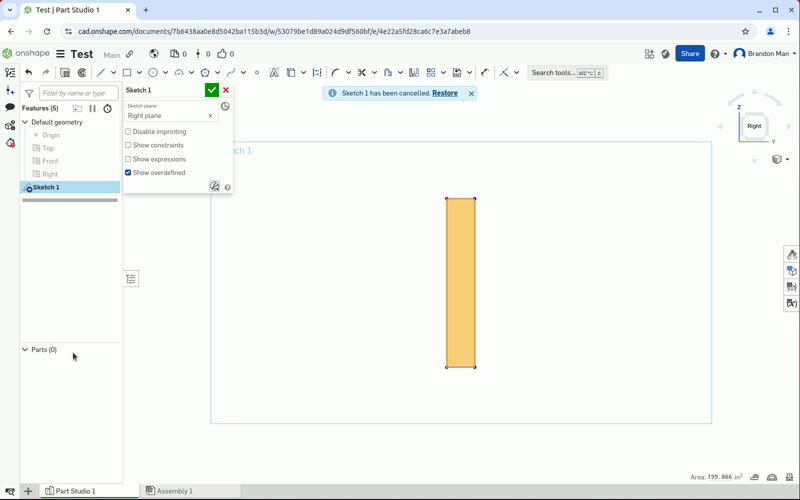
key(shift+e)
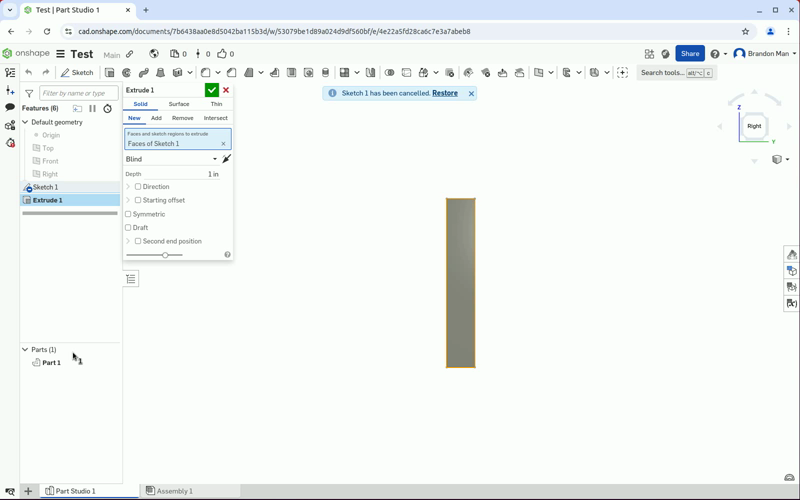
mouse_move(143, 106)
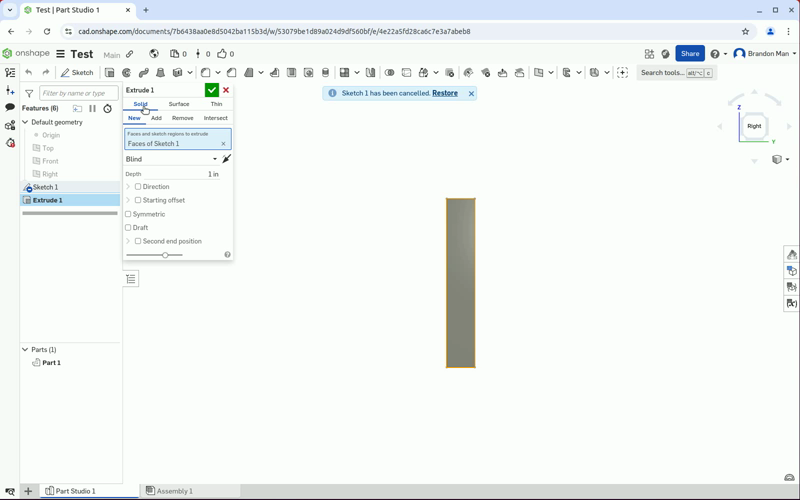
click(143, 106)
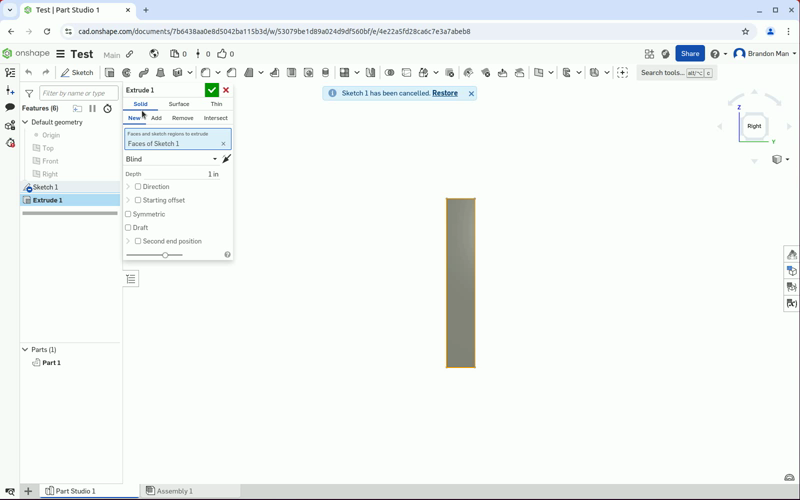
mouse_move(137, 120)
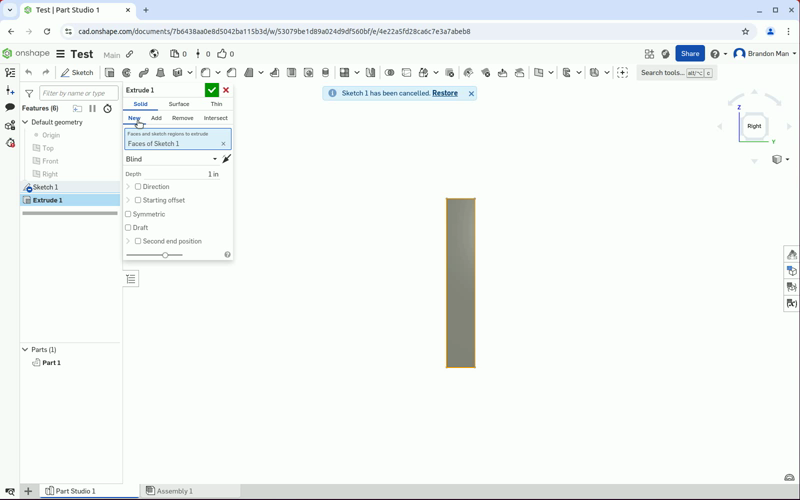
click(137, 120)
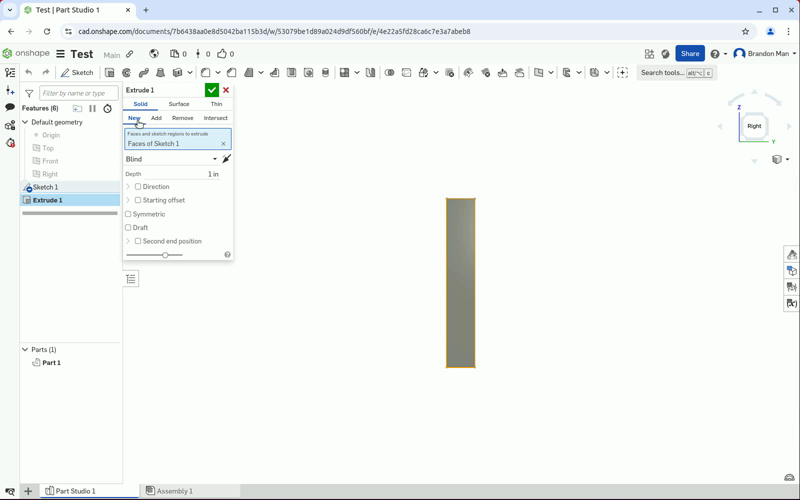
key(tab, 4)
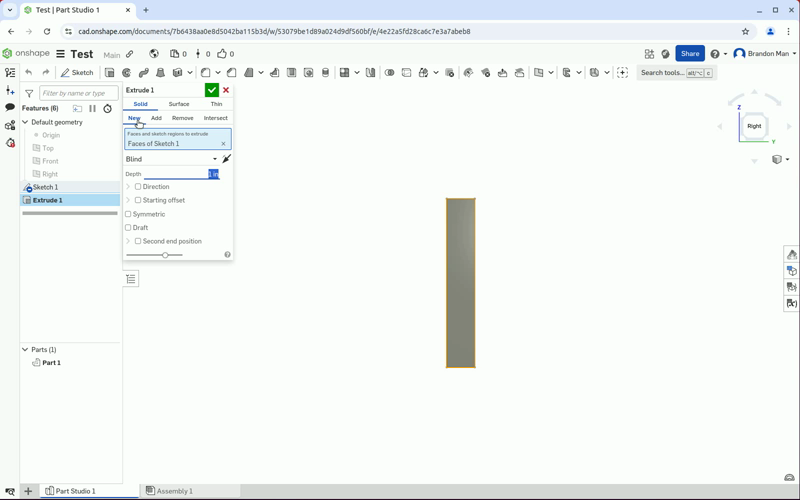
text(23.108)
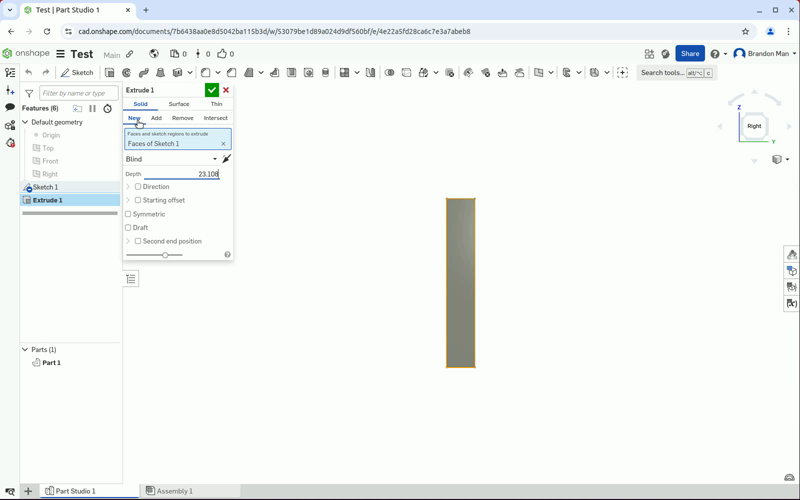
key(tab, 3)
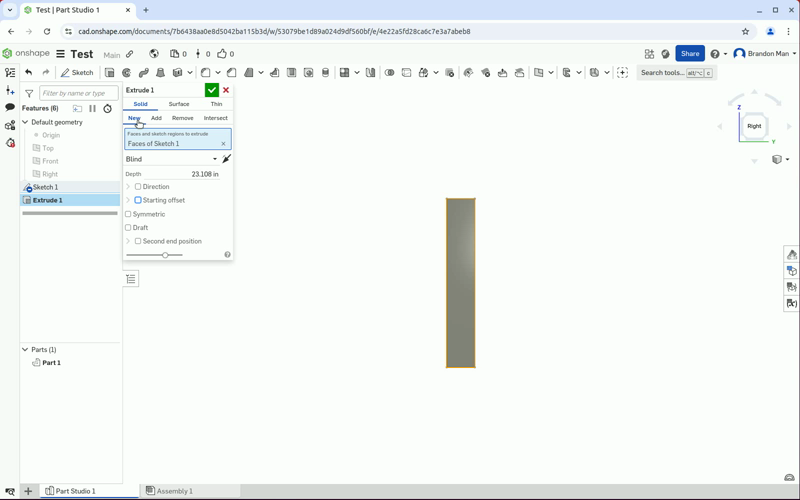
key(tab, 2)
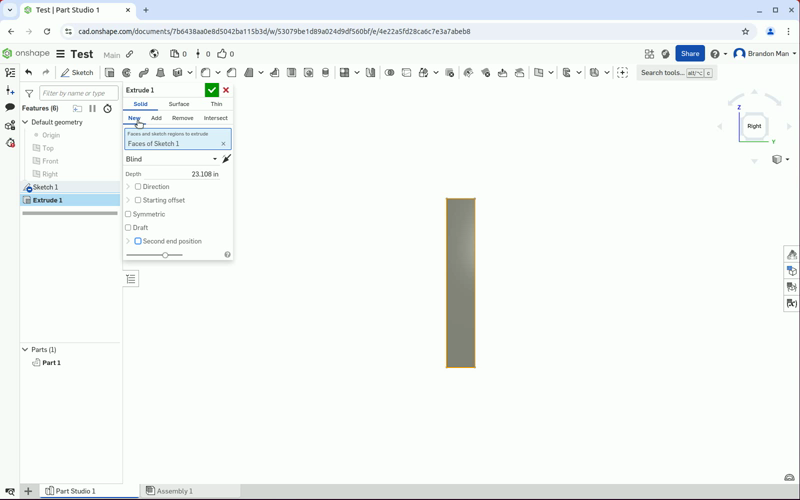
key(space)
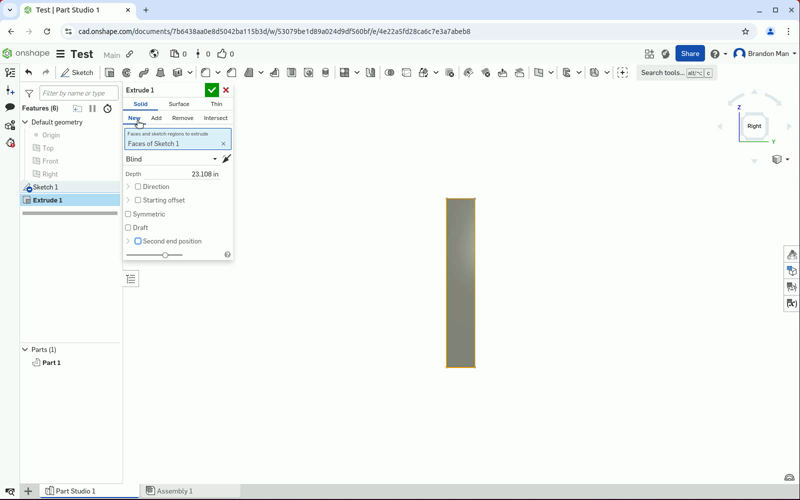
key(tab, 3)
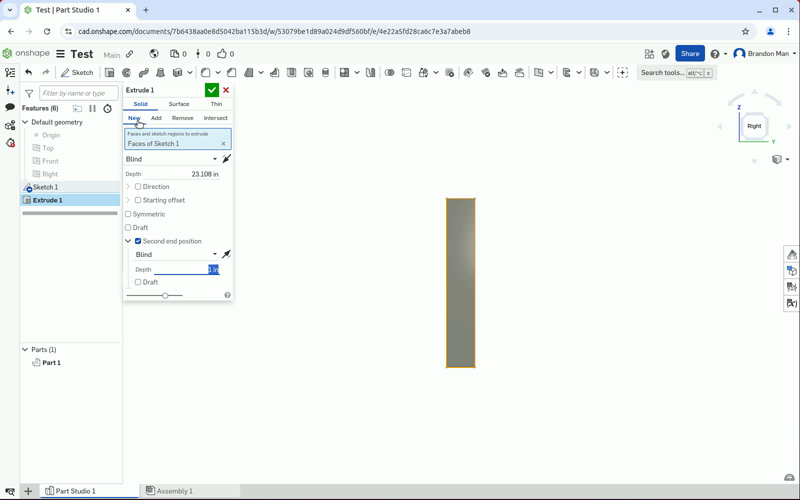
text(23.108)
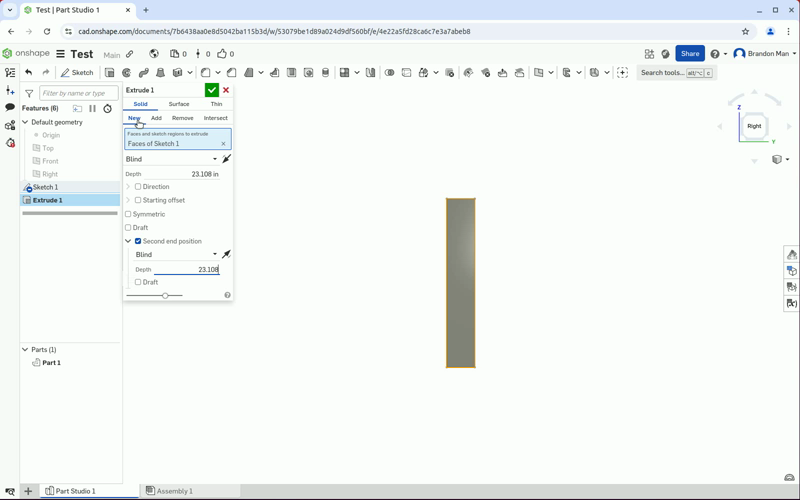
key(enter)
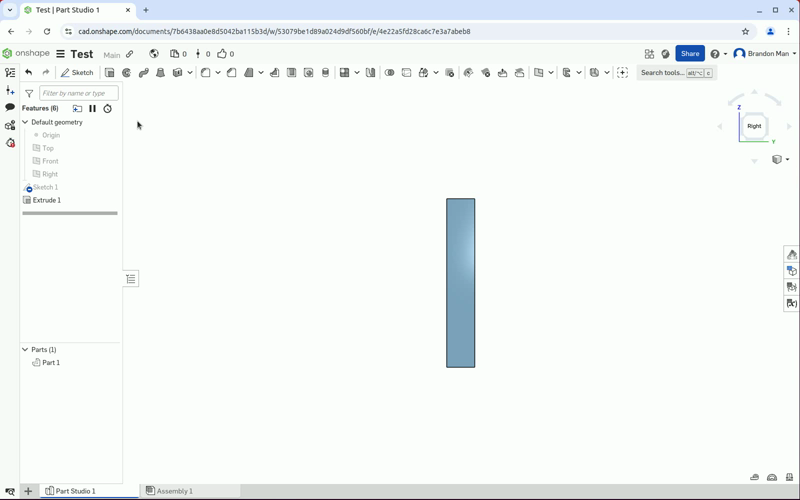
key(shift+h)
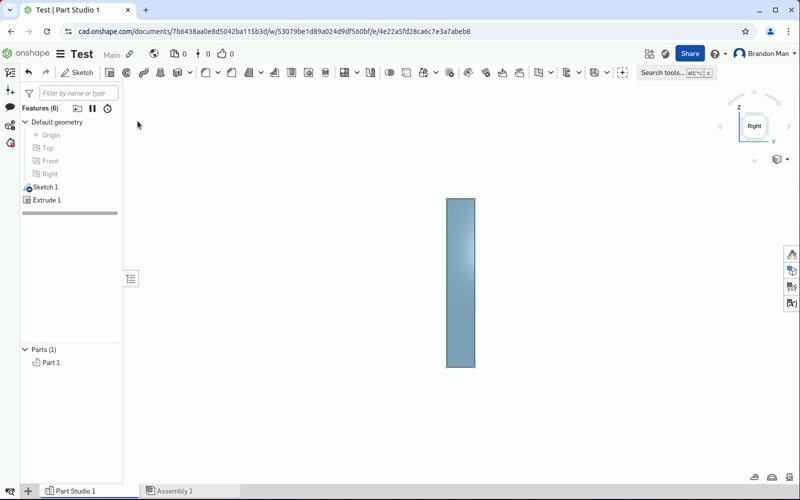
key(shift+h)
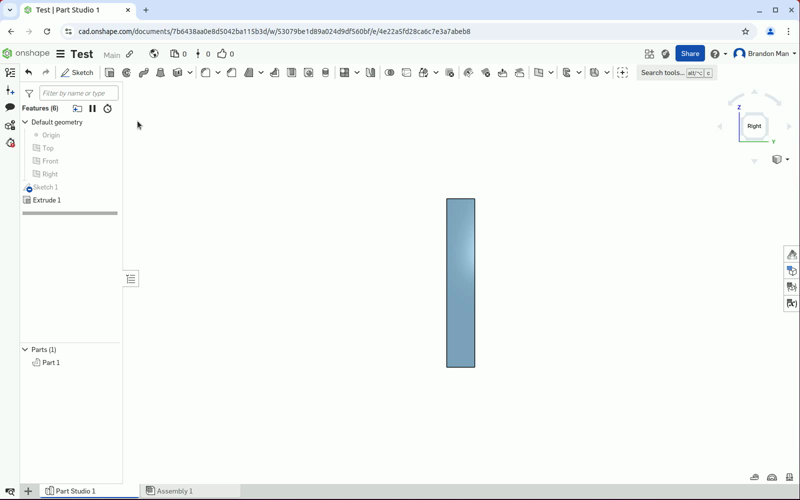
mouse_move(73, 189)
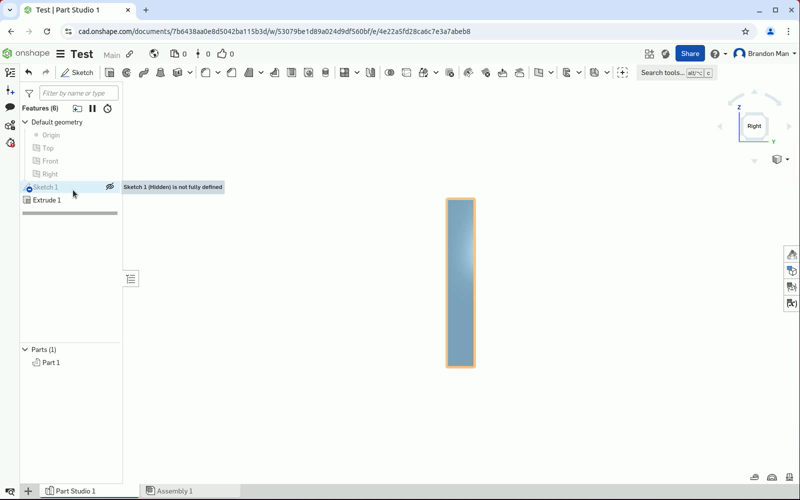
click(73, 189)
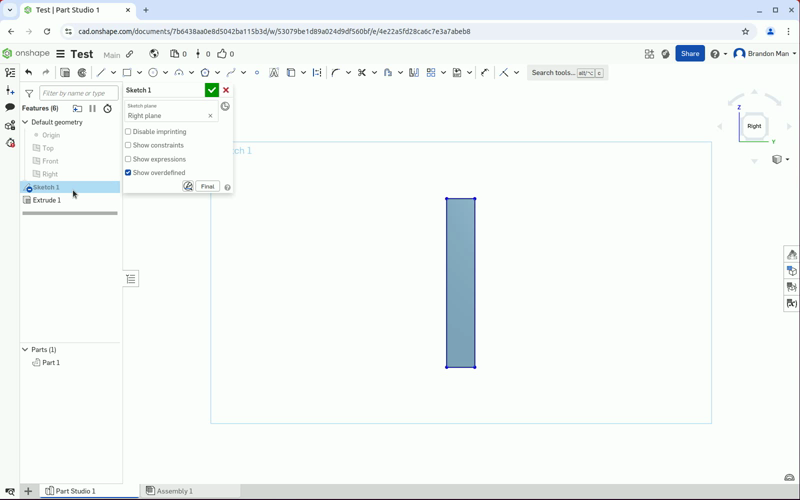
mouse_move(229, 92)
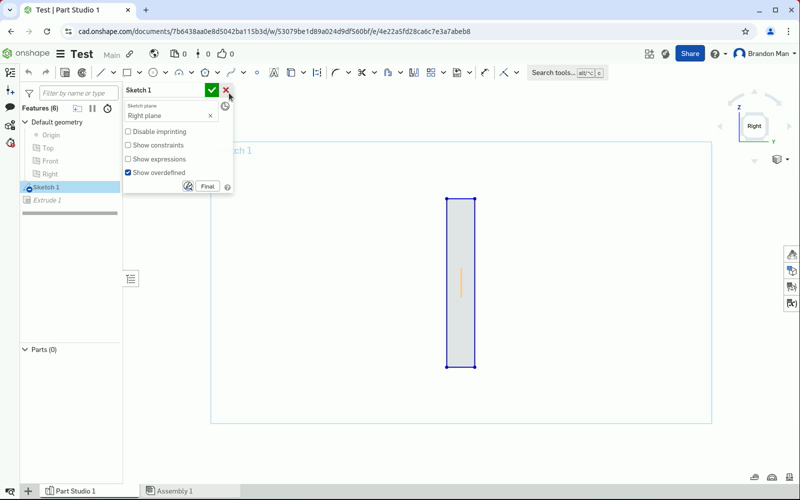
click(229, 92)
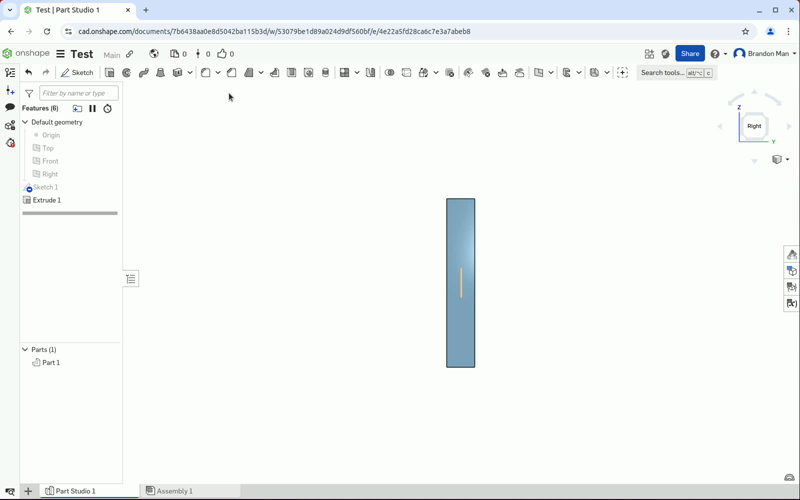
mouse_move(73, 352)
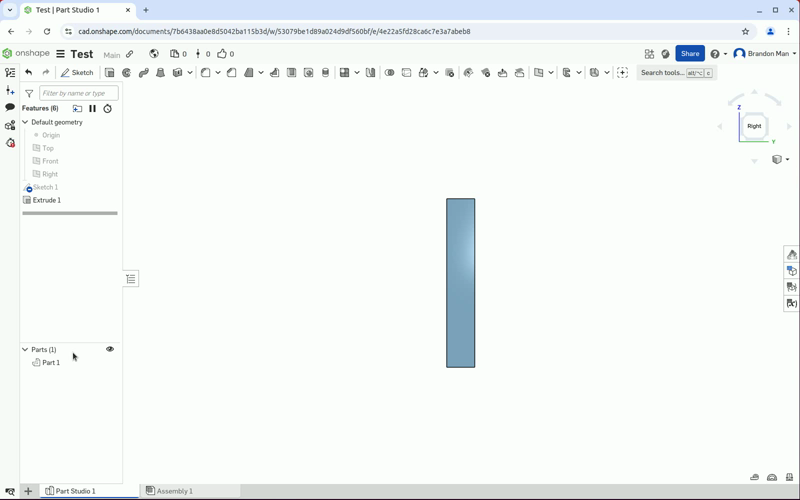
key(y)
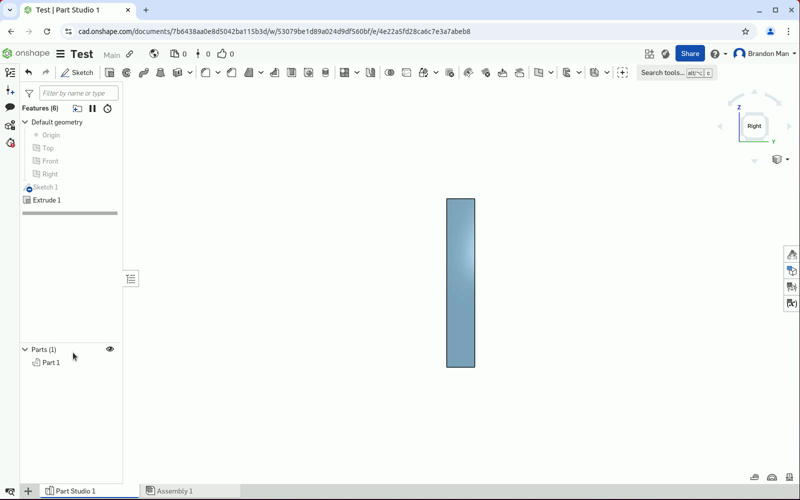
key(shift+p)
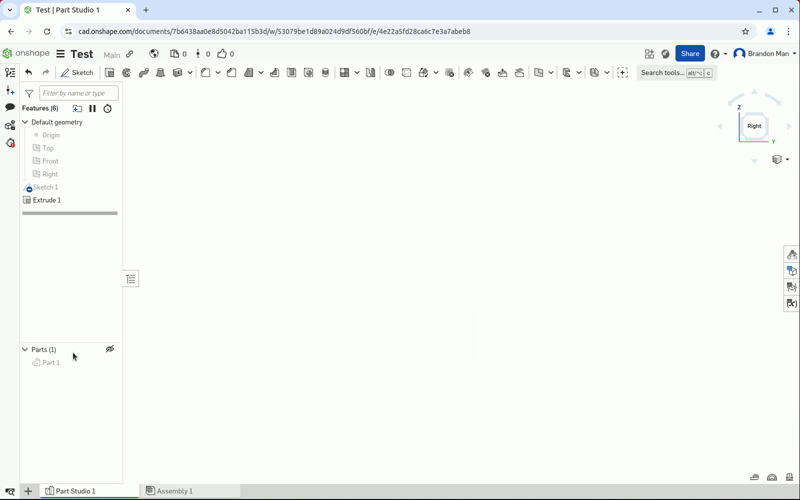
key(space)
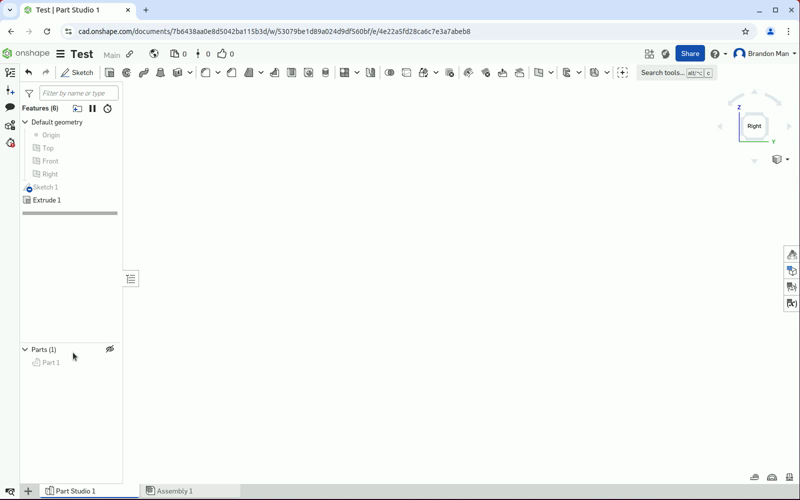
key_down(shift)
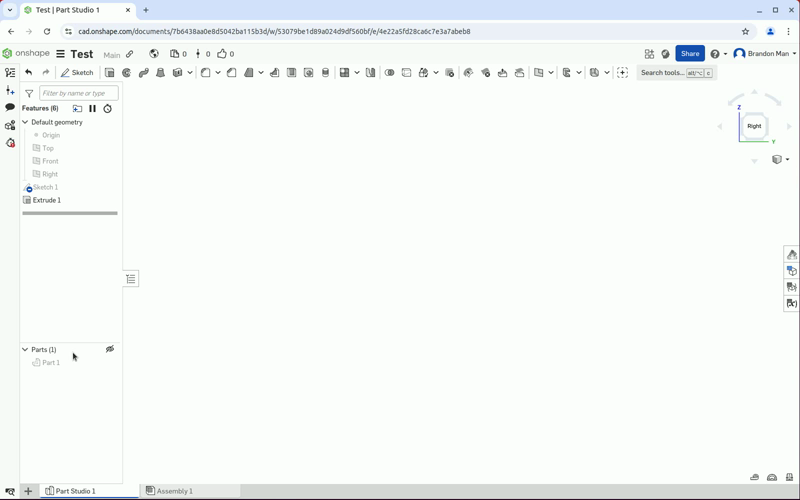
key(right)
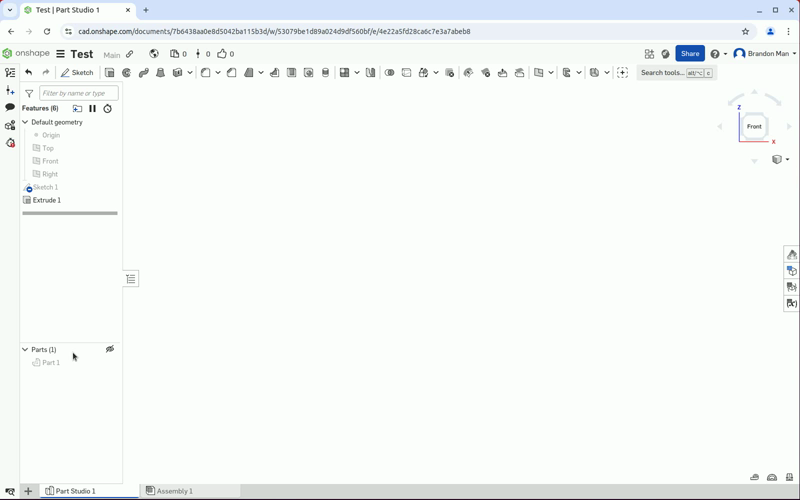
key_up(shift)
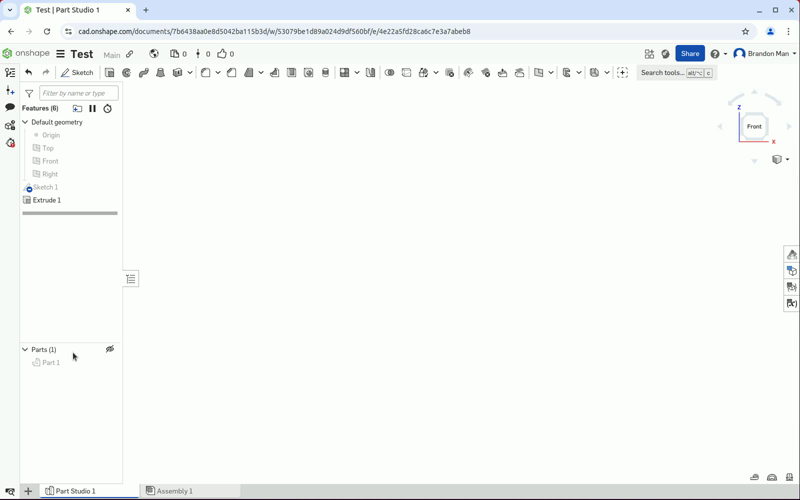
mouse_move(73, 352)
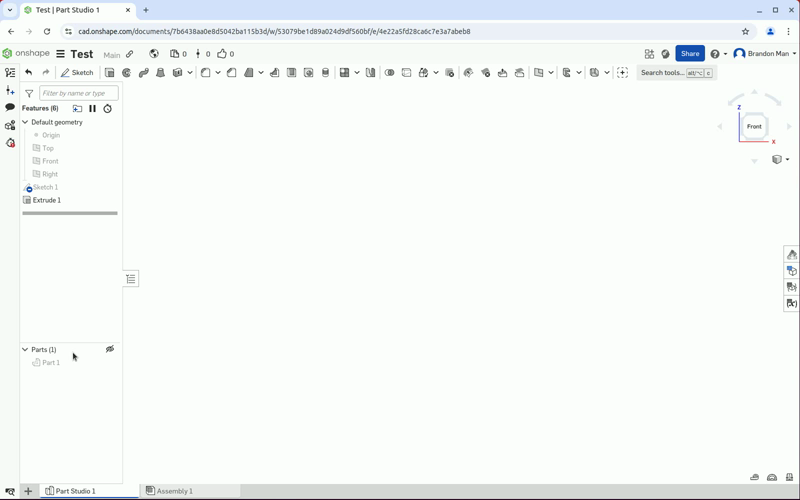
key(shift+y)
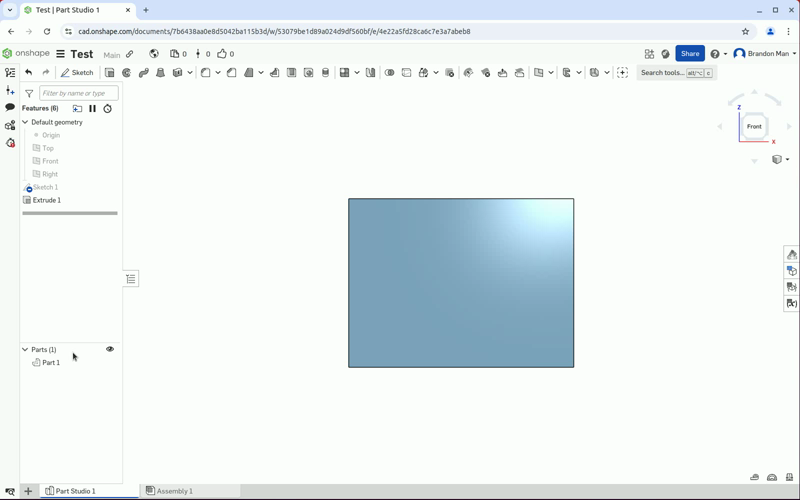
mouse_move(541, 75)
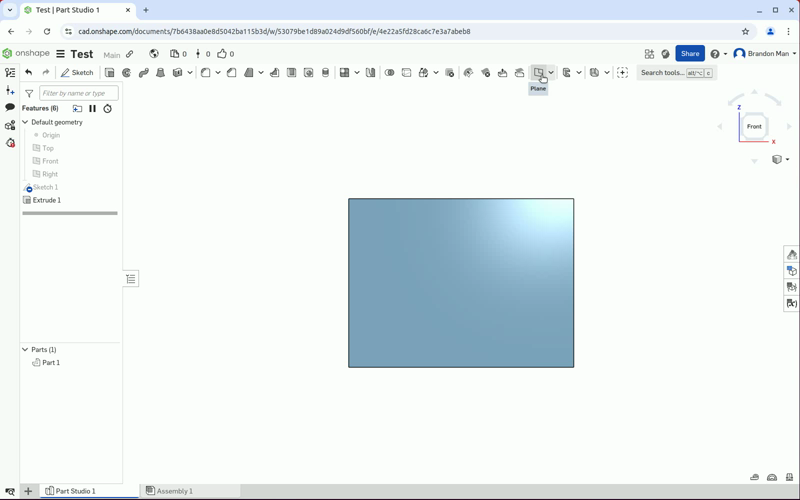
click(541, 75)
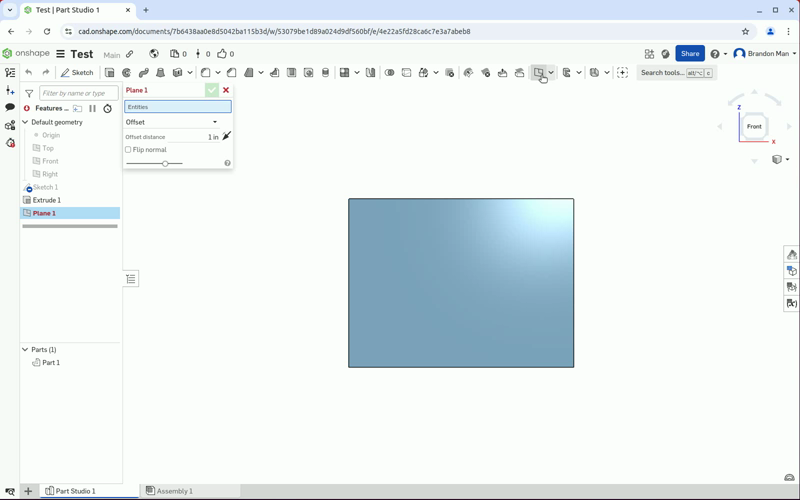
mouse_move(73, 163)
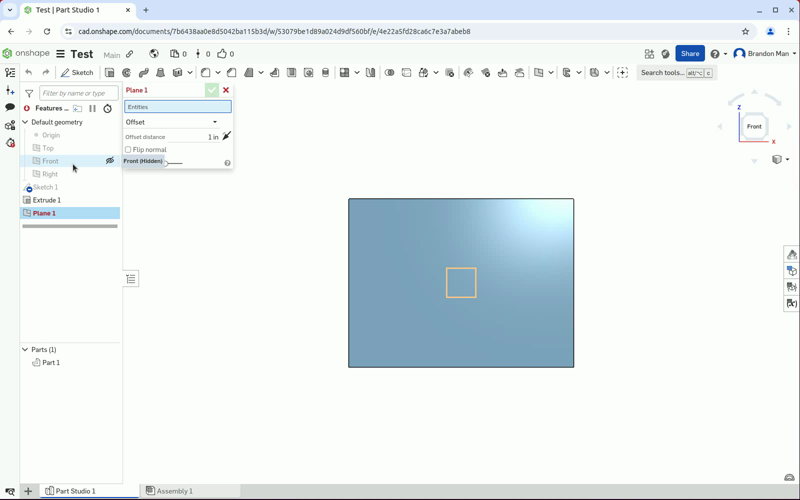
click(73, 163)
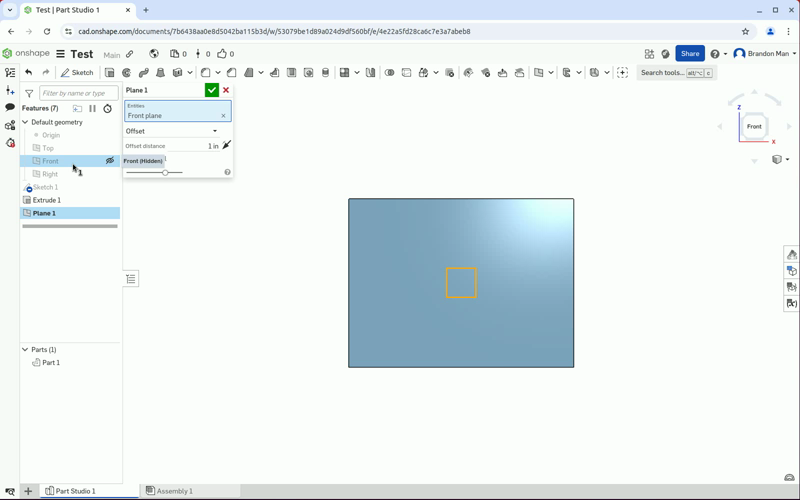
key(tab, 2)
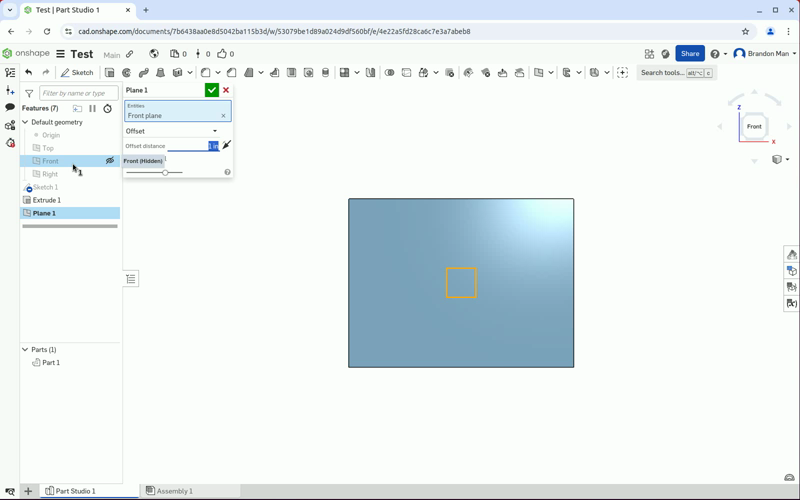
text(2.896)
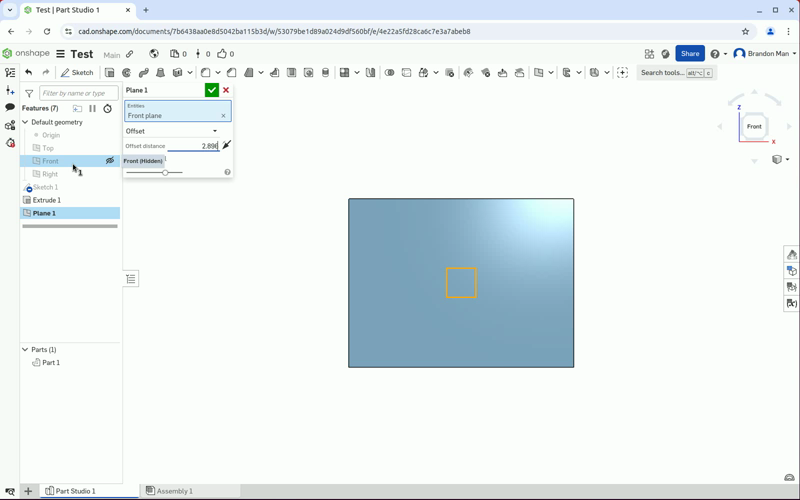
key(enter, 2)
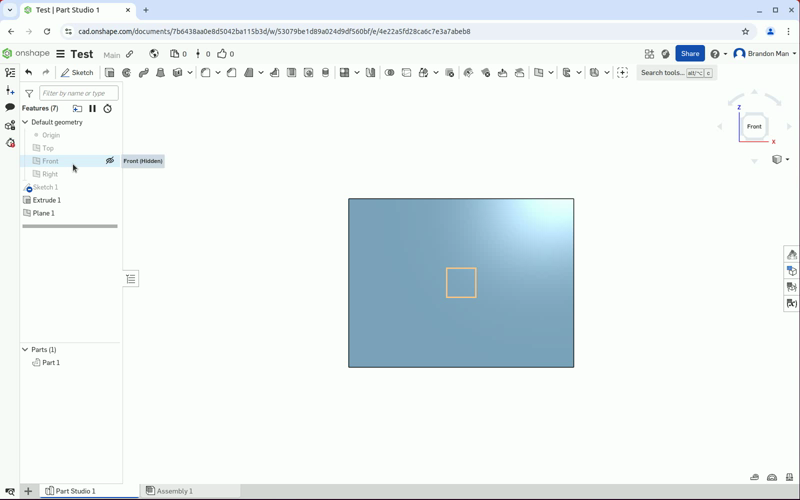
key(shift+s)
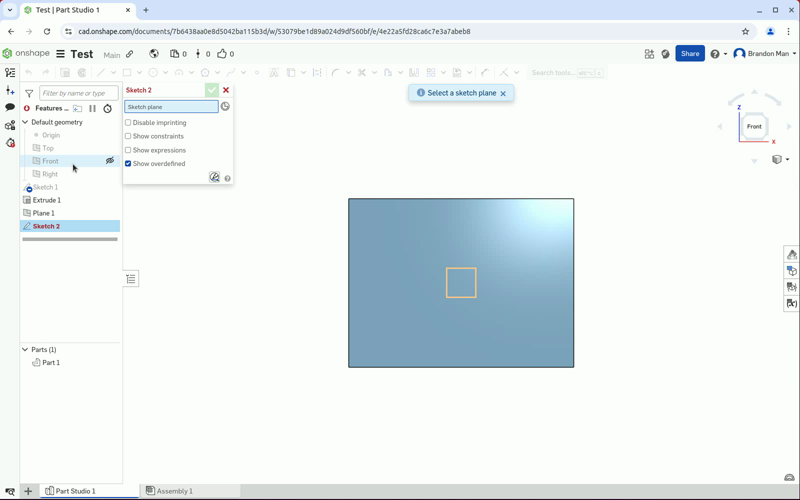
mouse_move(73, 215)
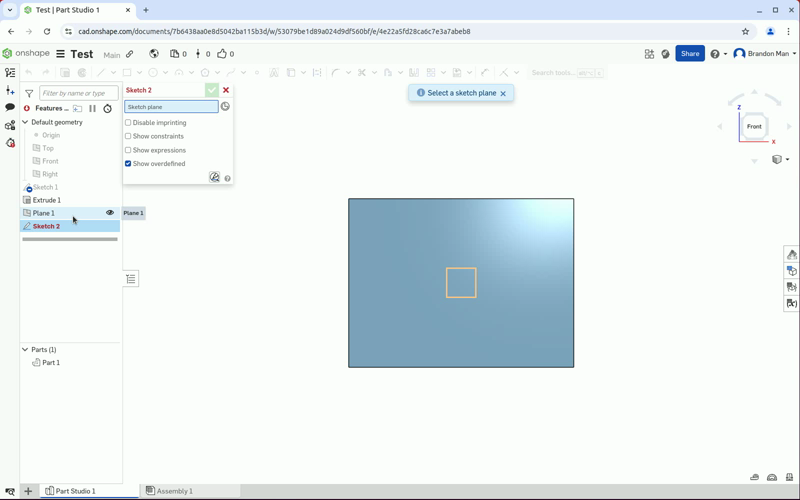
click(73, 215)
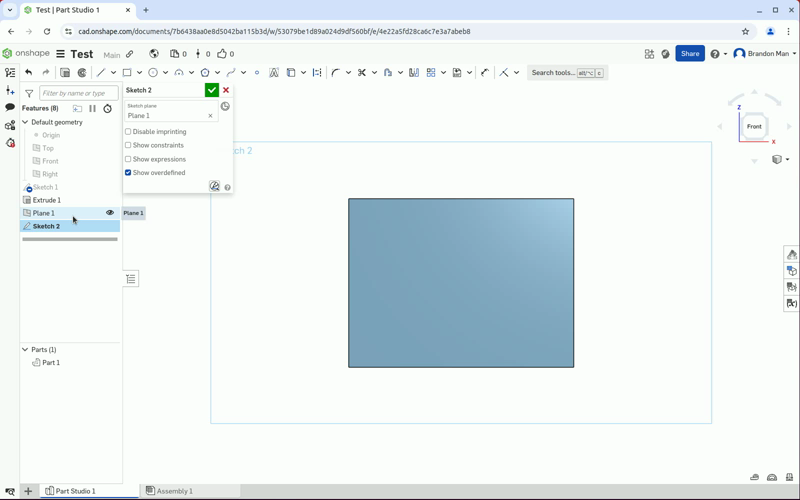
mouse_move(73, 352)
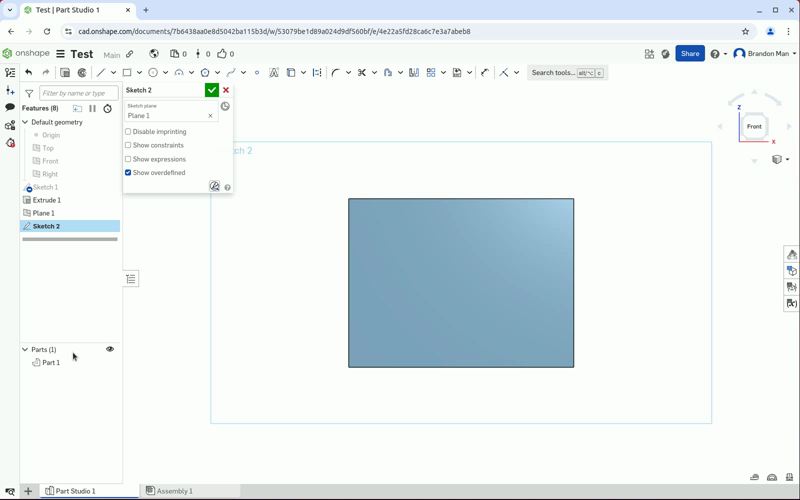
key(y)
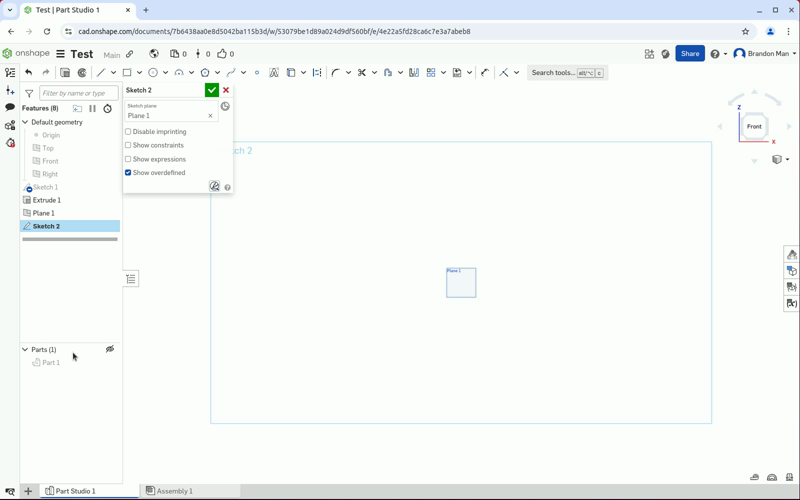
key(c)
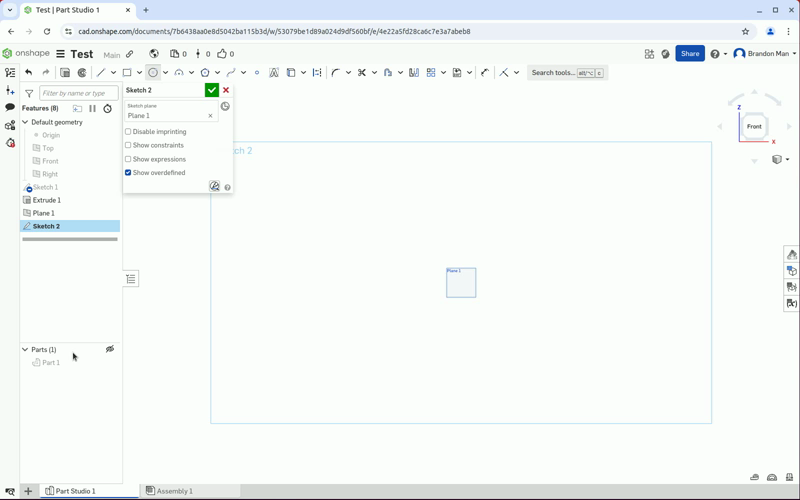
key_down(shift)
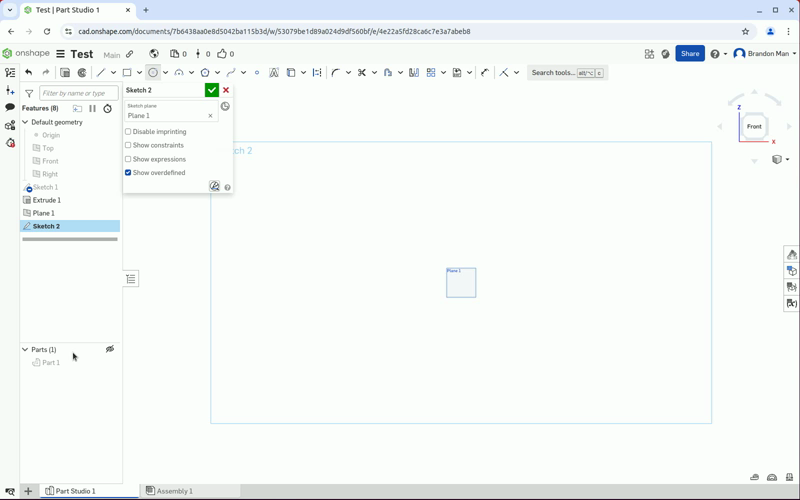
mouse_move(405, 282)
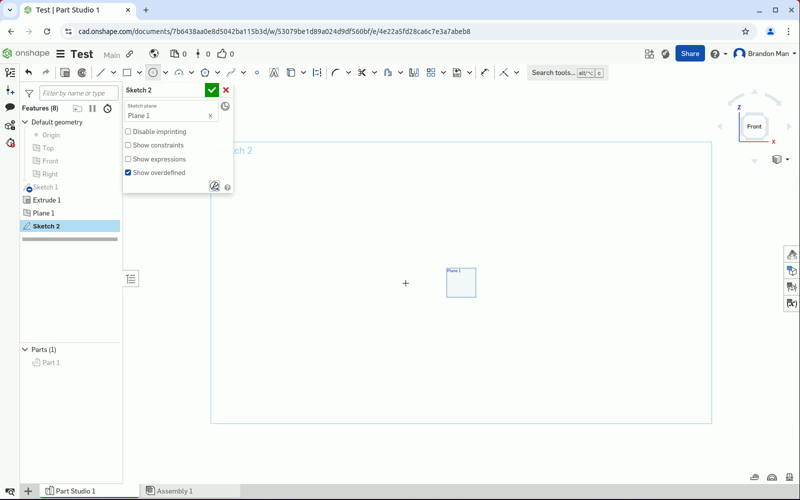
click(405, 282)
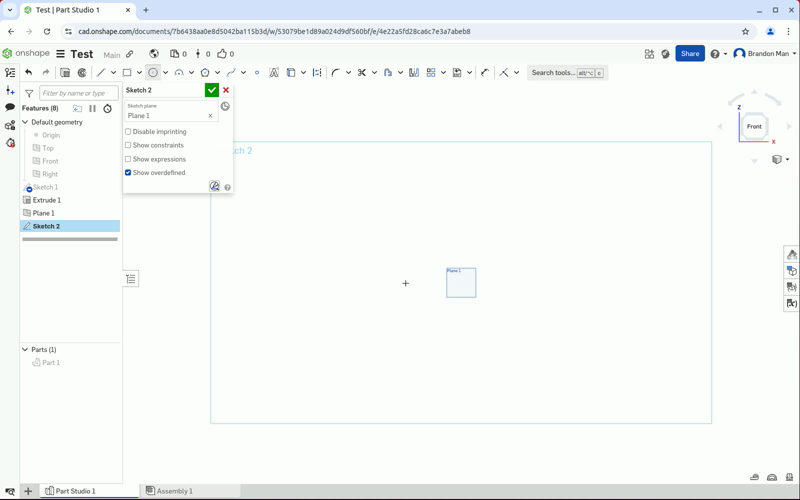
key_up(shift)
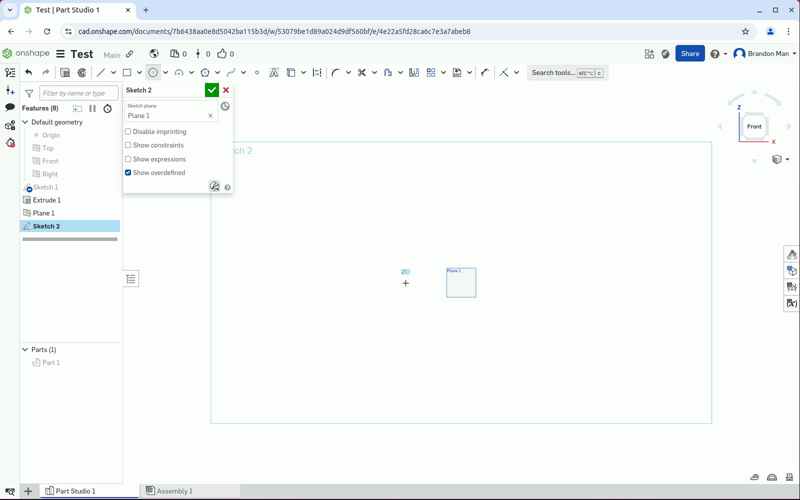
mouse_move(408, 282)
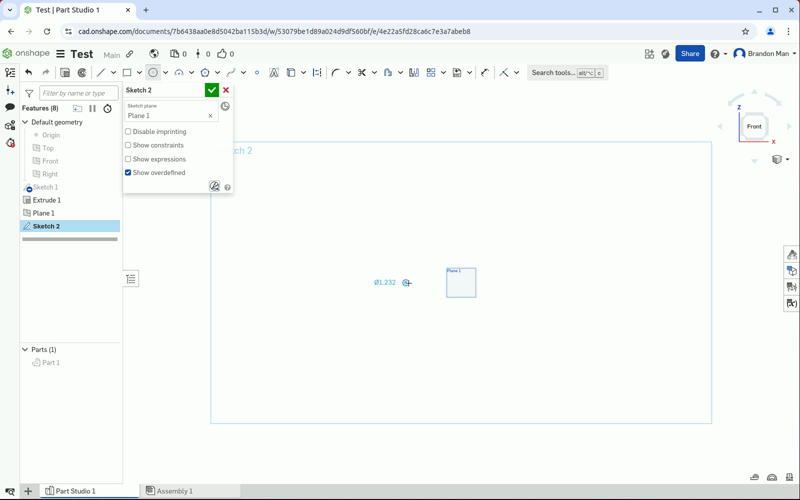
click(408, 282)
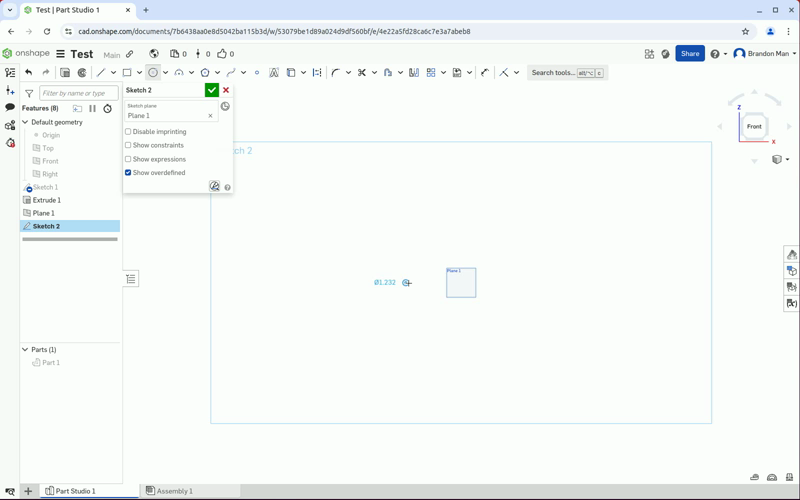
key(esc)
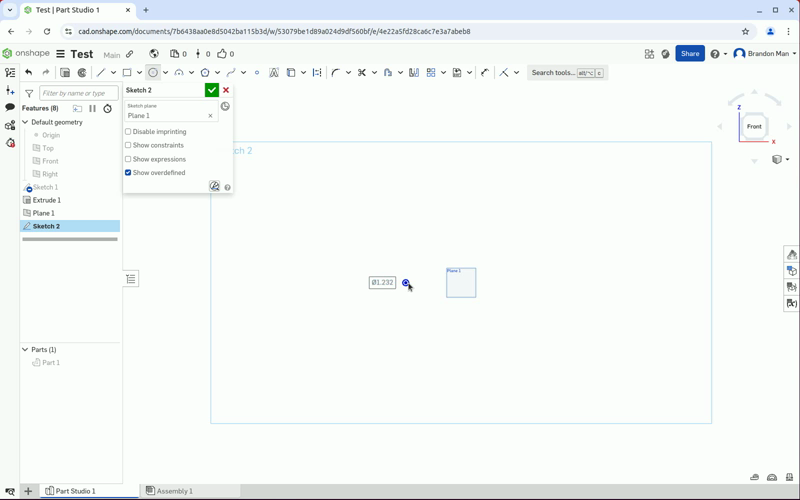
mouse_move(402, 284)
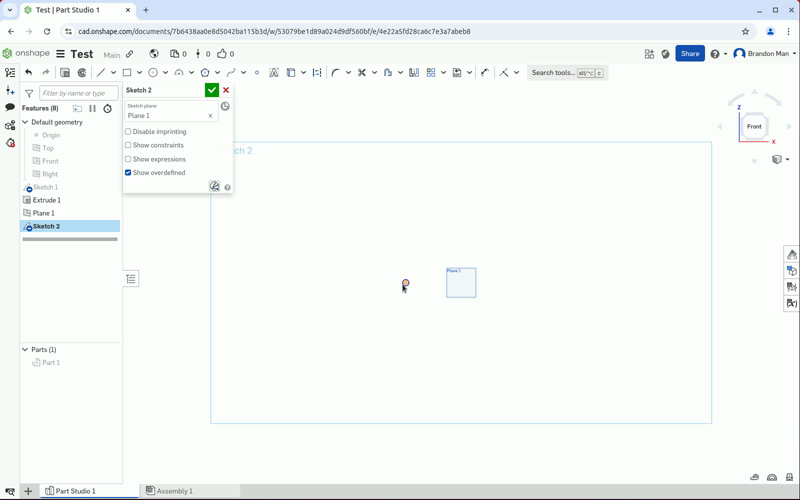
scroll(6)
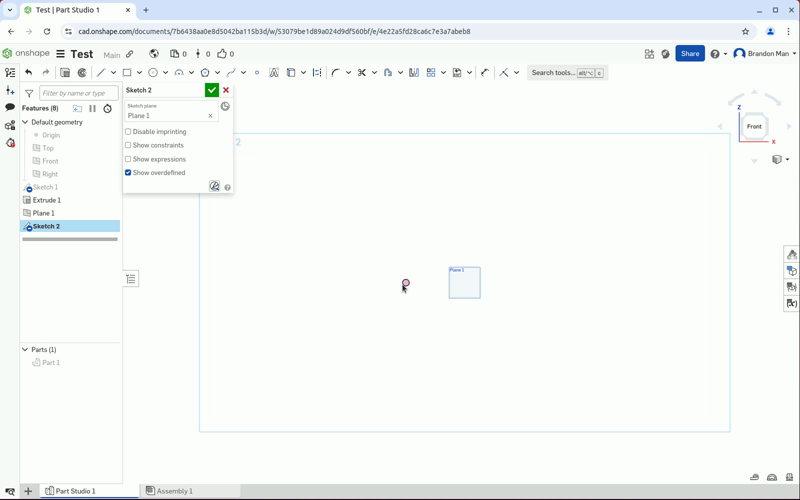
scroll(6)
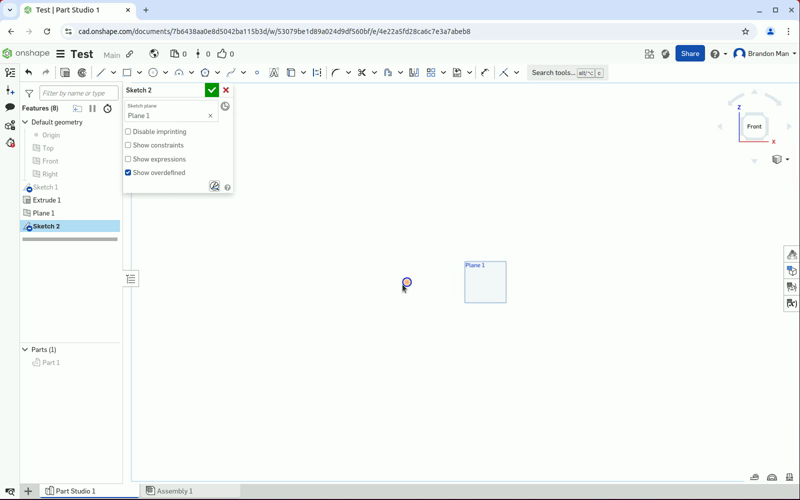
scroll(6)
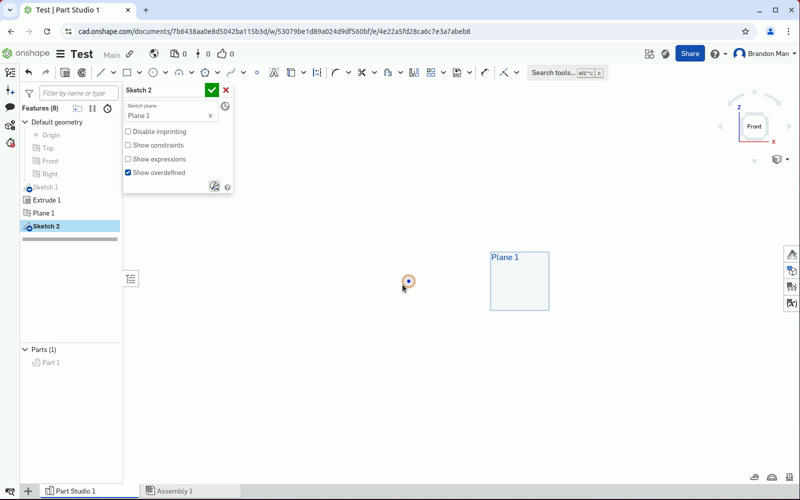
scroll(6)
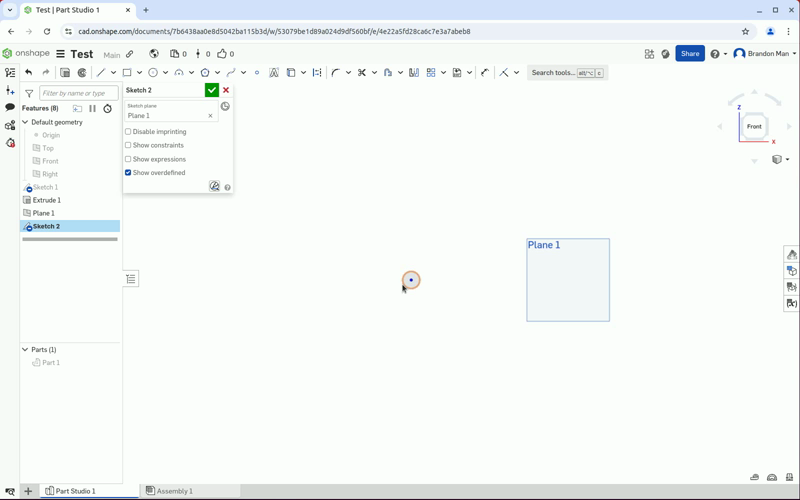
scroll(6)
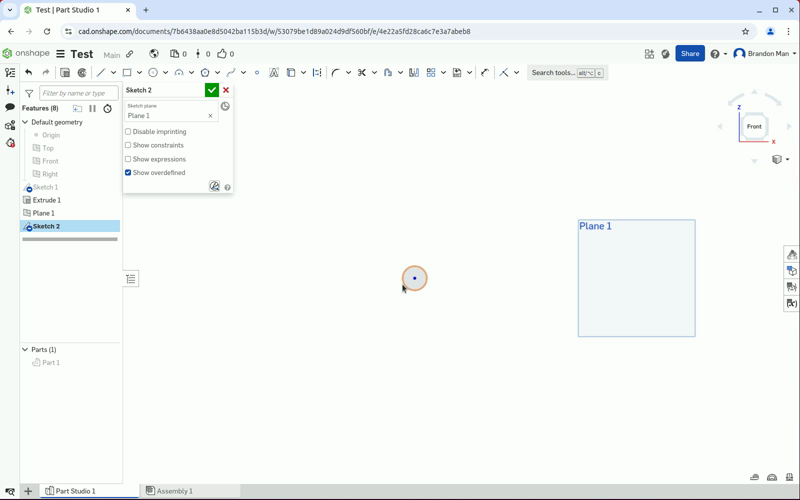
scroll(6)
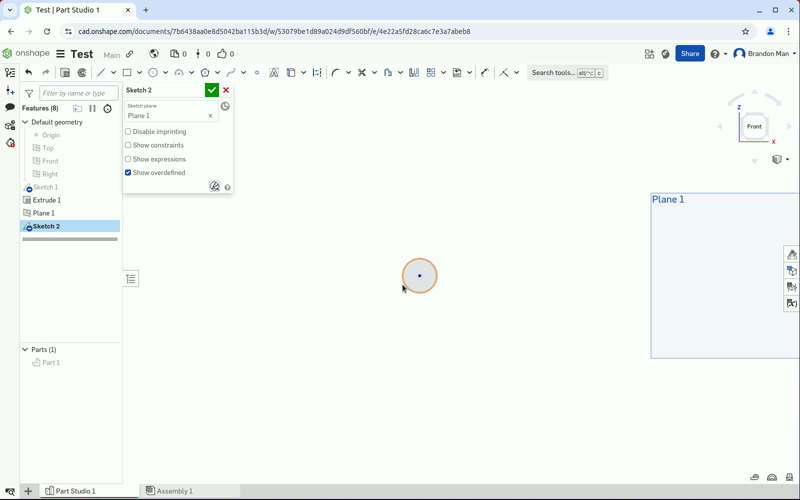
scroll(6)
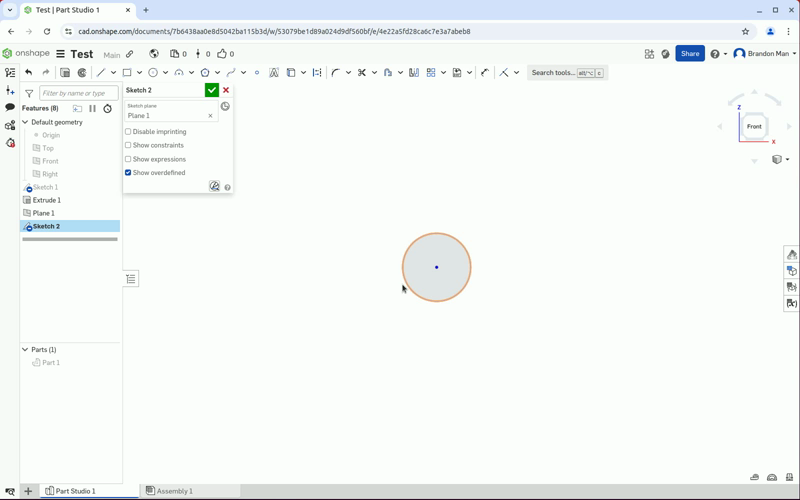
click(402, 284)
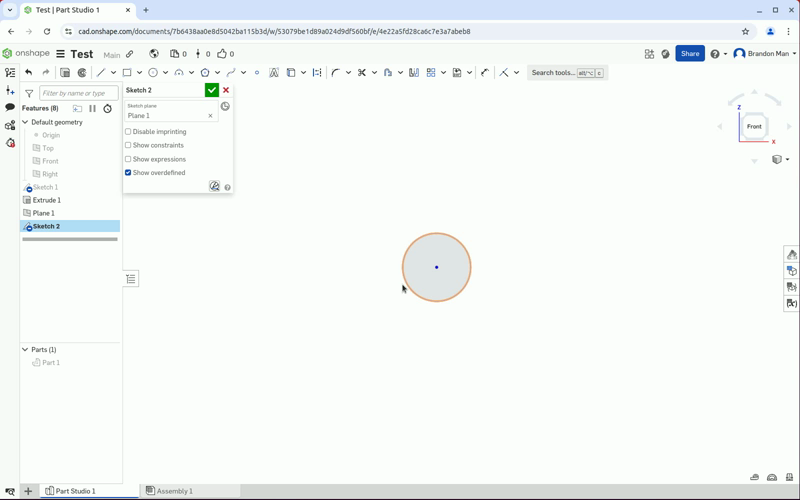
scroll(-6)
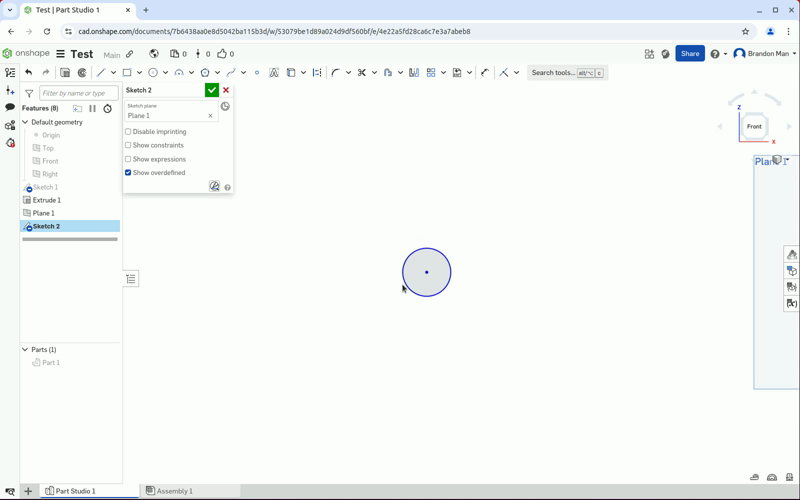
scroll(-6)
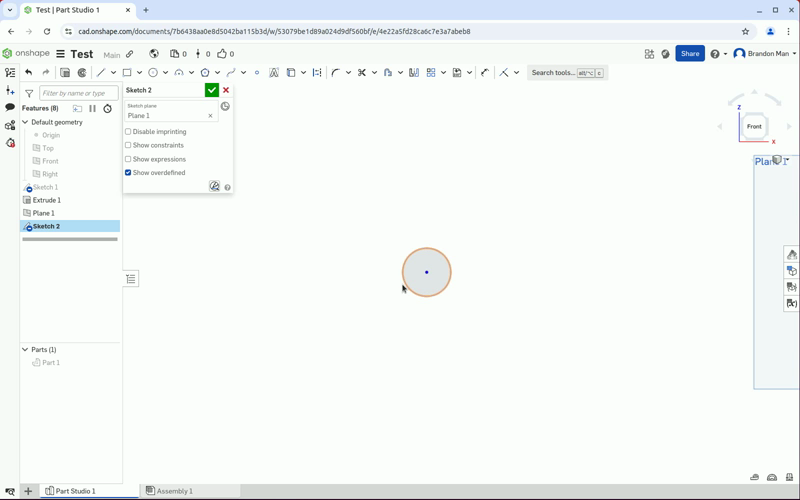
scroll(-6)
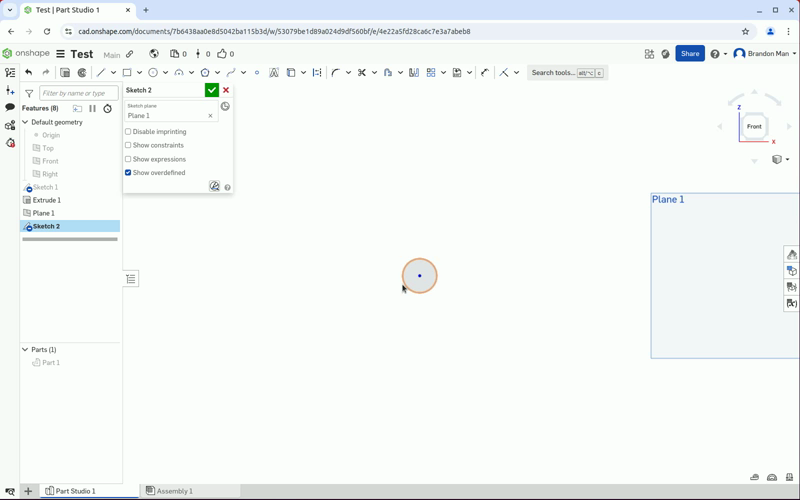
scroll(-6)
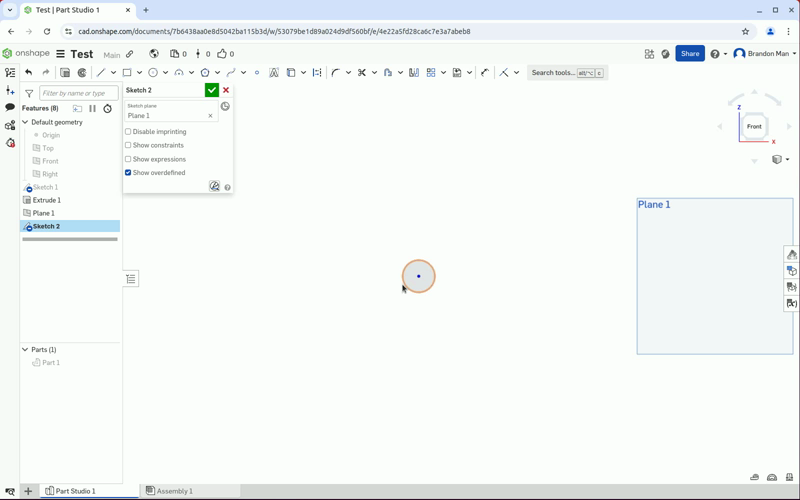
scroll(-6)
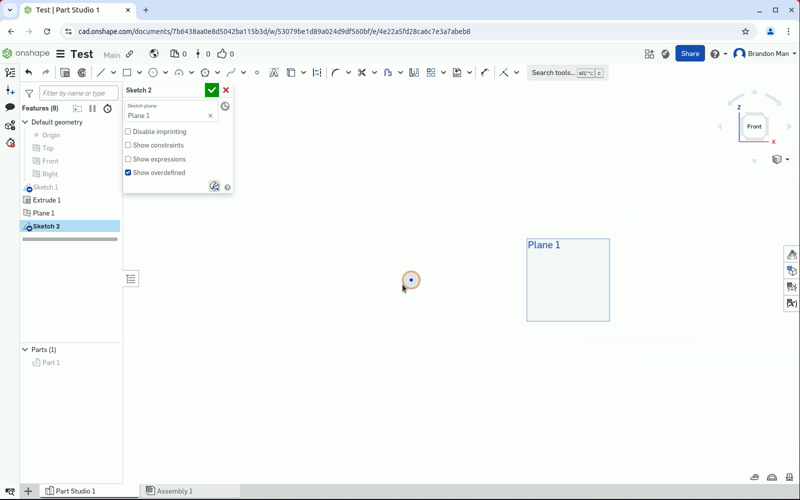
scroll(-6)
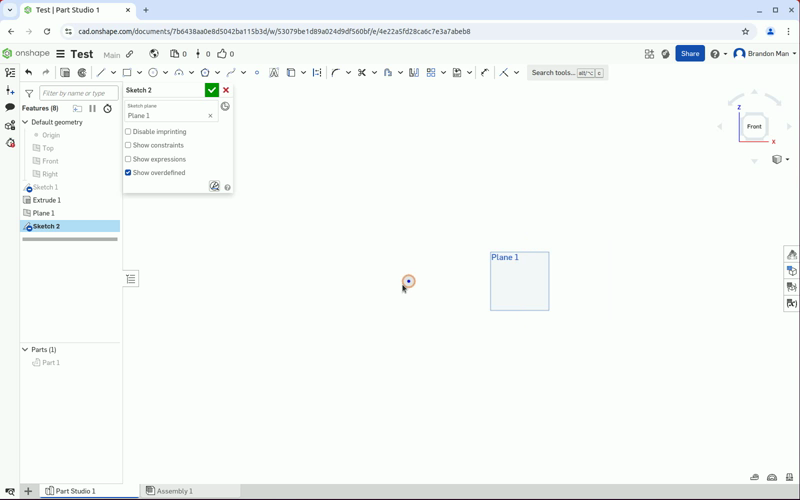
scroll(-6)
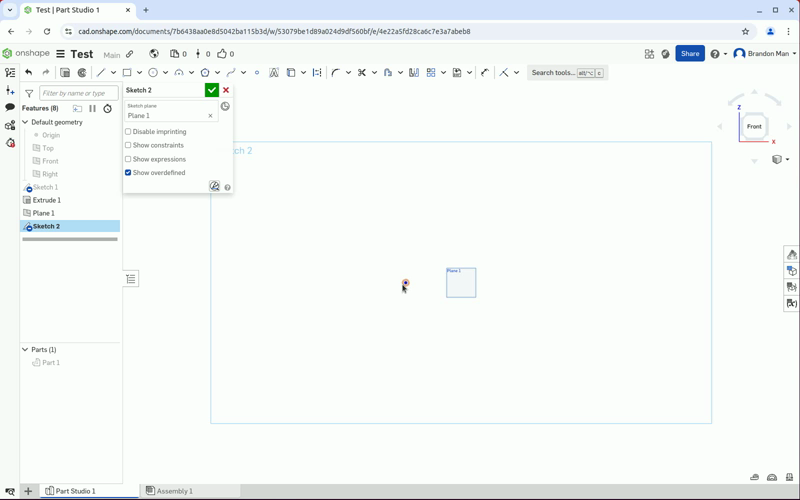
mouse_move(73, 352)
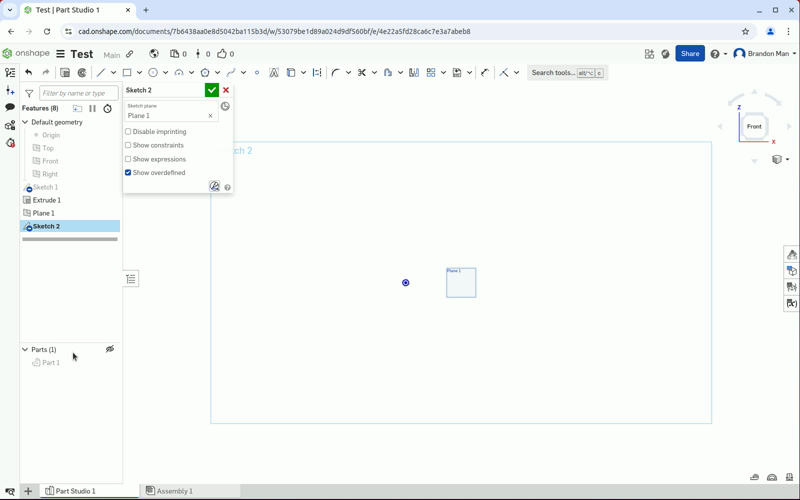
key(shift+y)
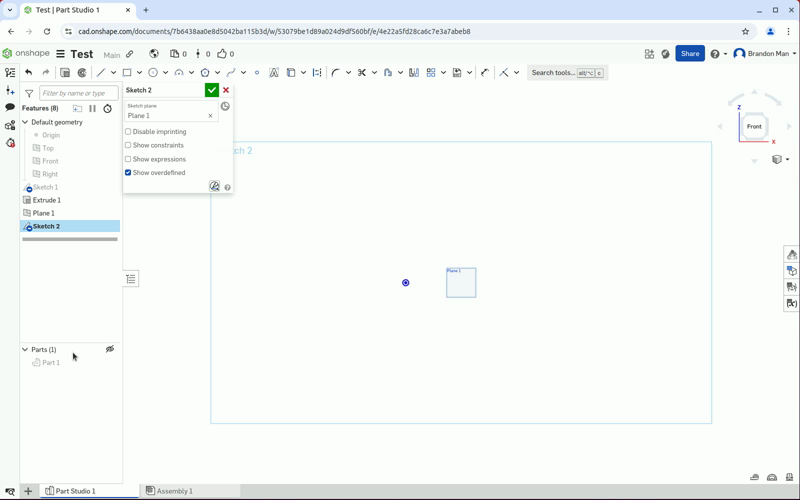
key(shift+e)
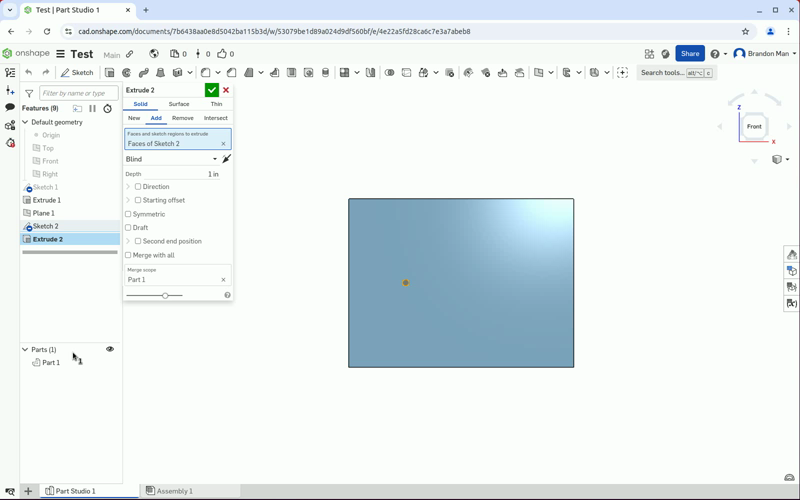
mouse_move(143, 106)
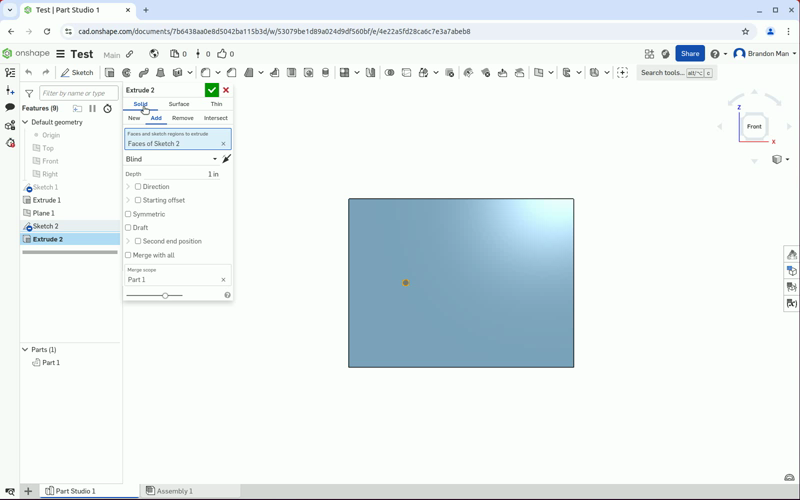
click(143, 106)
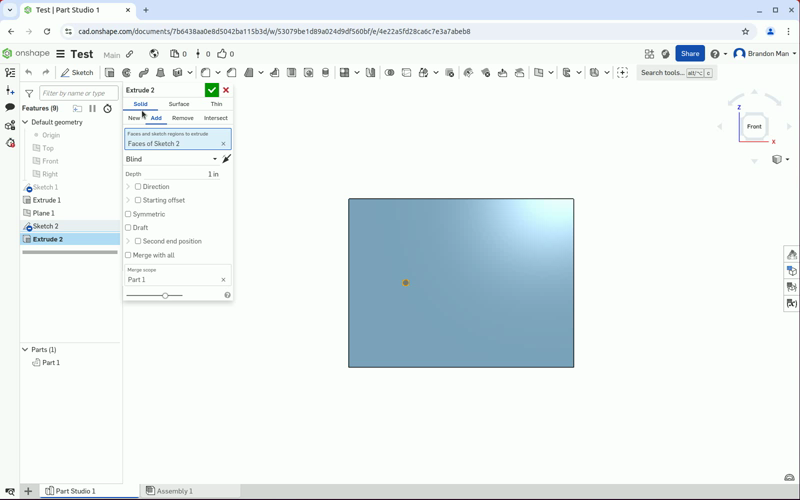
mouse_move(137, 120)
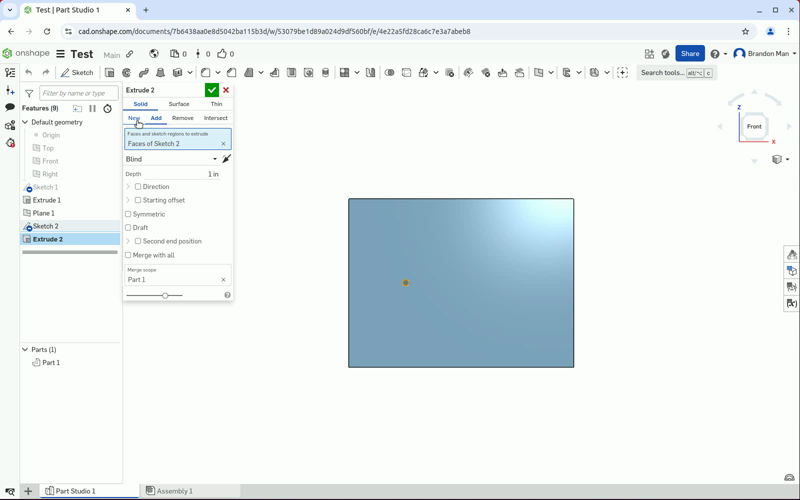
click(137, 120)
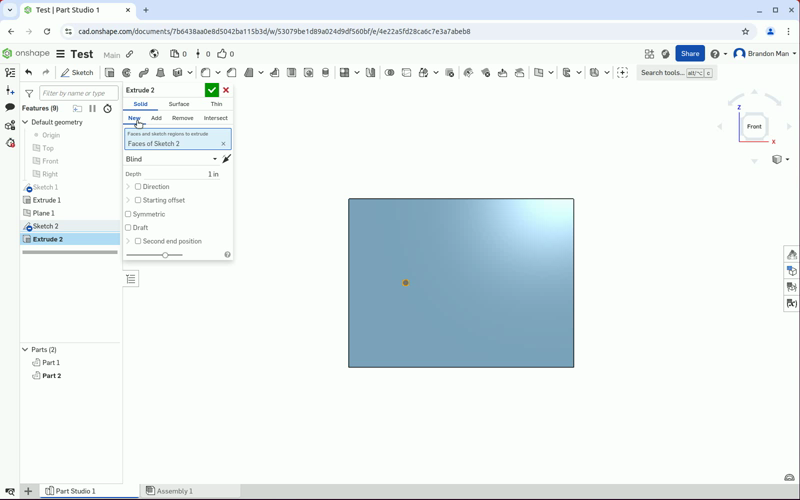
key(tab, 4)
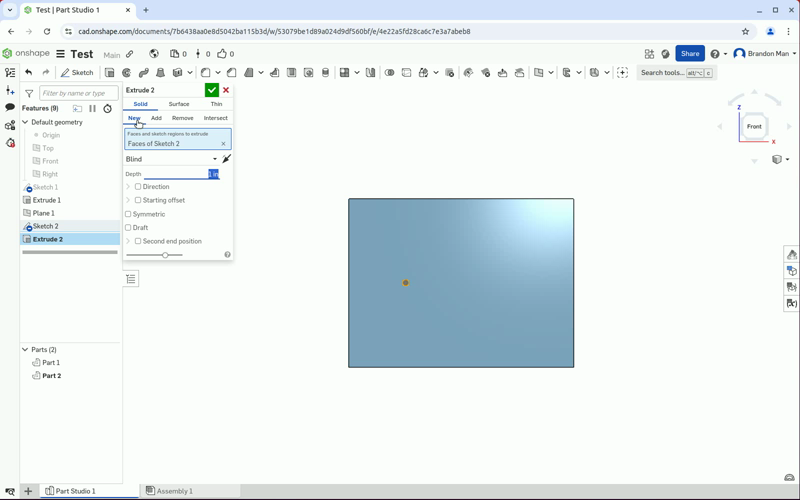
text(3.37)
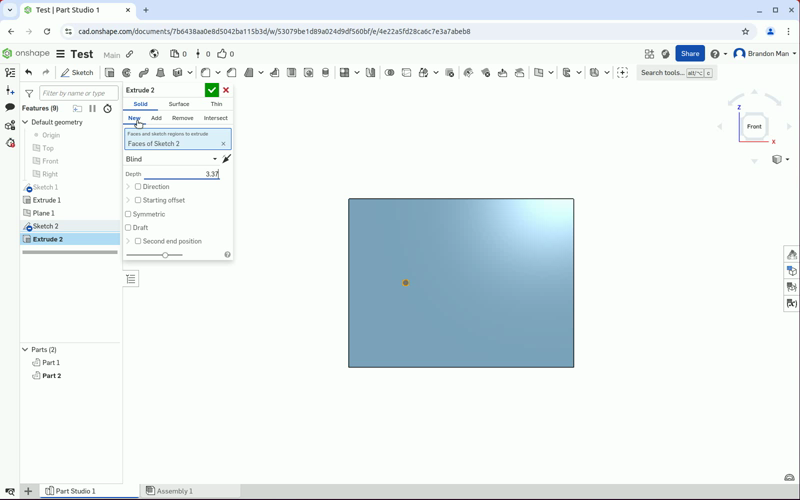
key(enter)
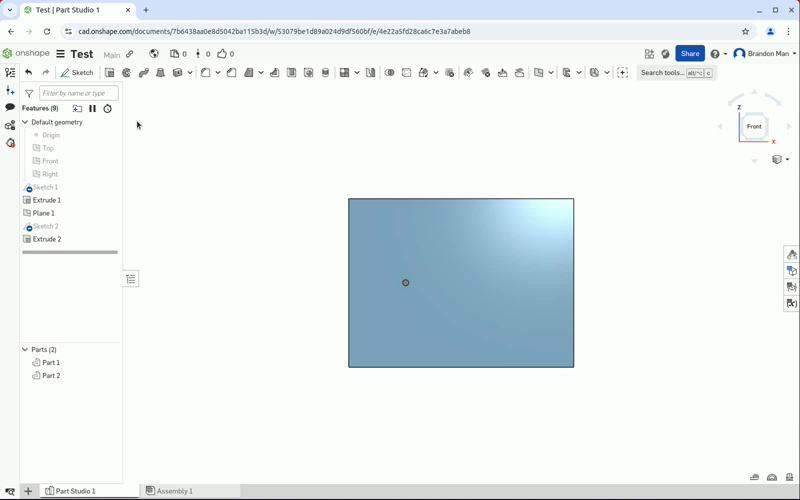
key(shift+h)
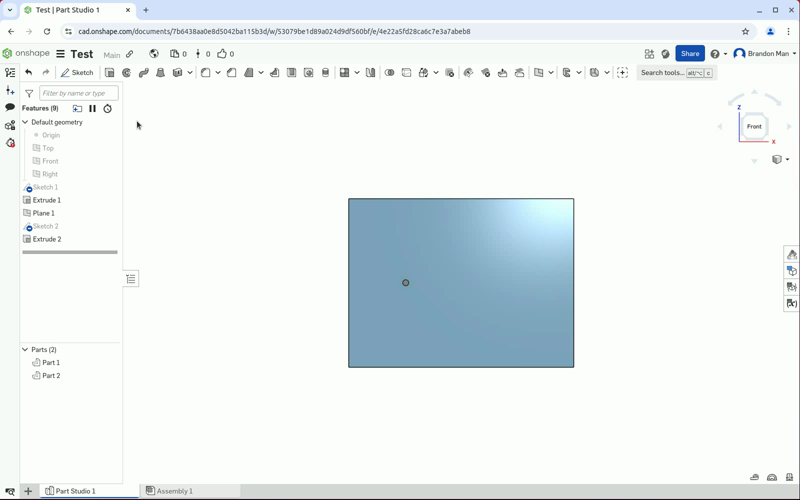
key(shift+h)
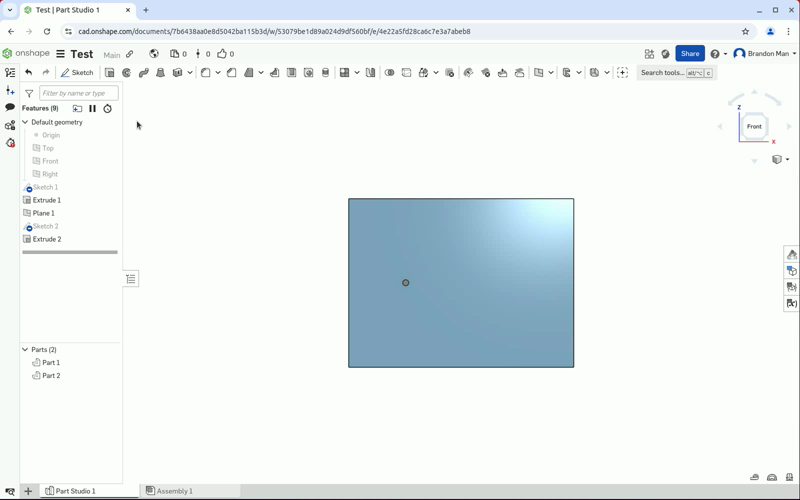
mouse_move(73, 189)
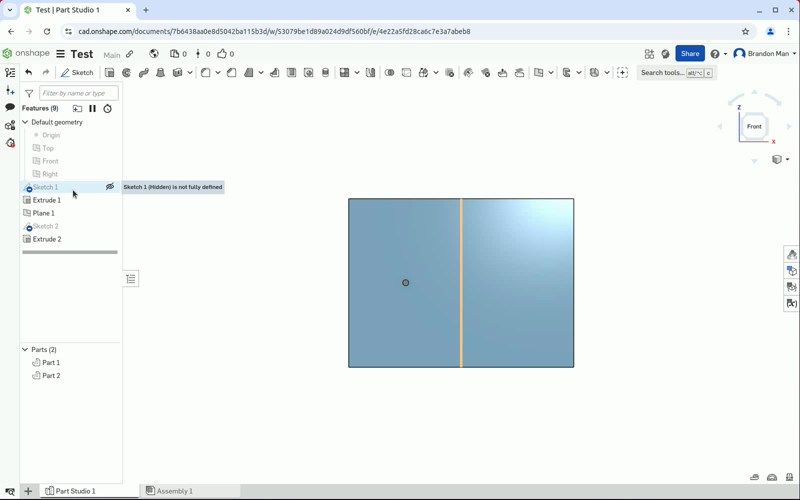
click(73, 189)
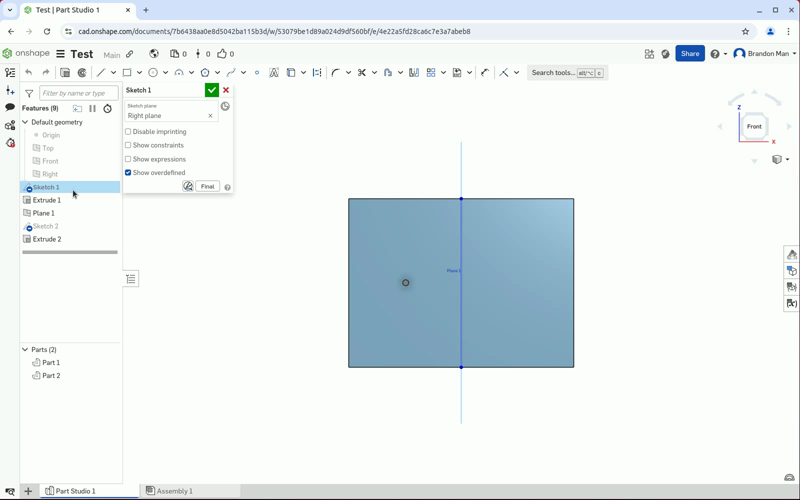
mouse_move(229, 92)
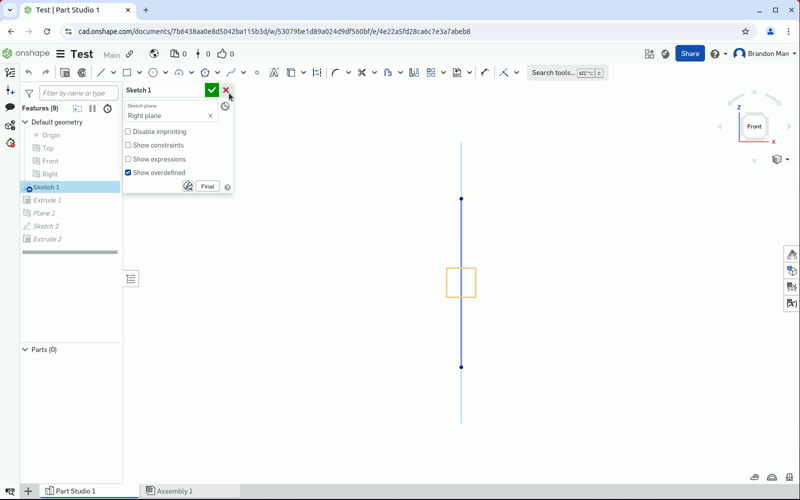
click(229, 92)
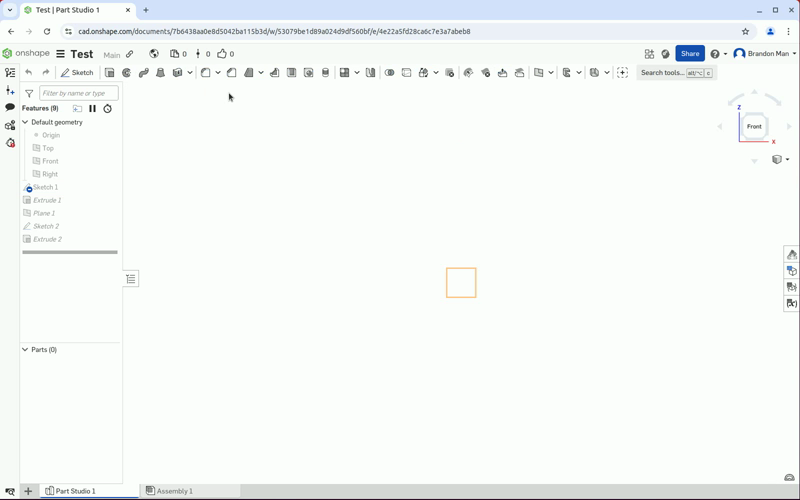
key(shift+s)
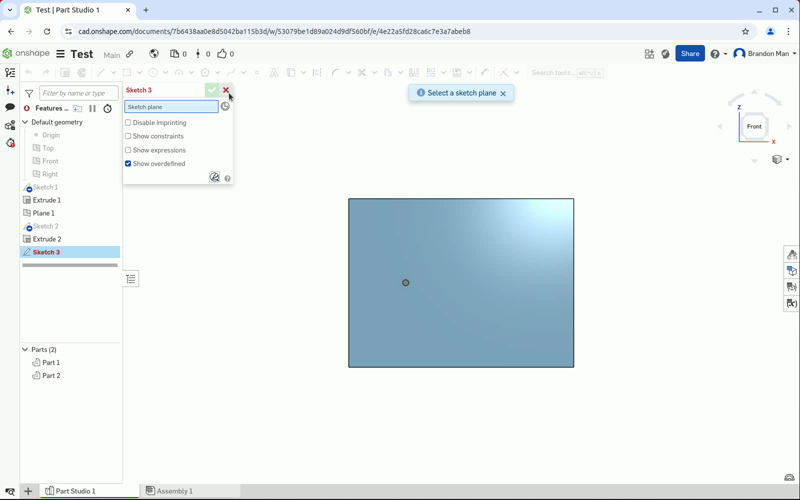
mouse_move(73, 215)
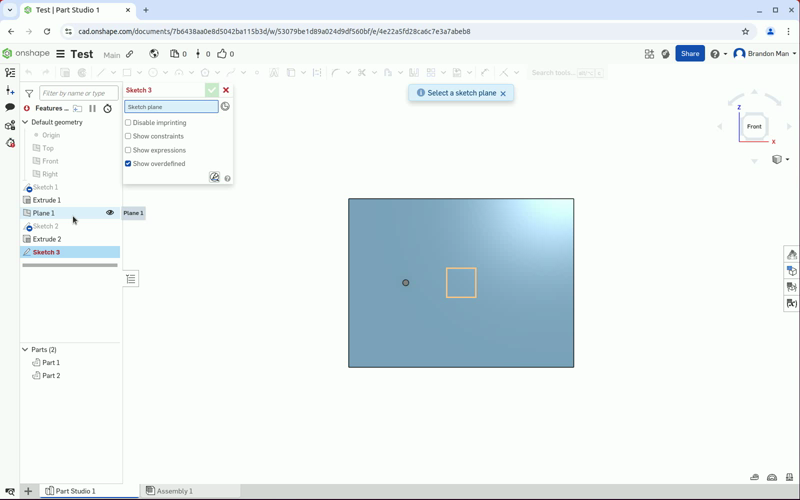
click(73, 215)
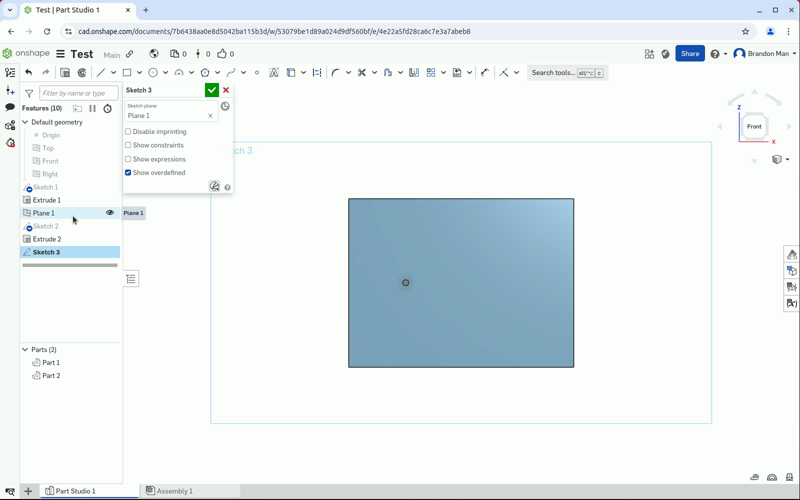
mouse_move(73, 352)
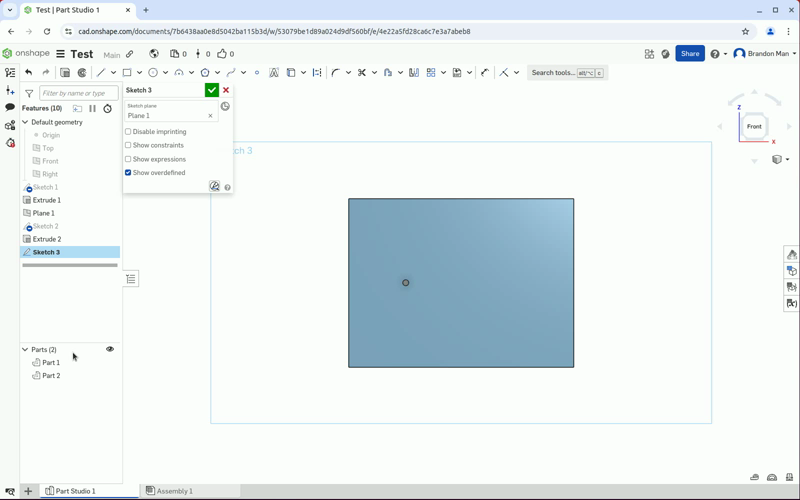
key(y)
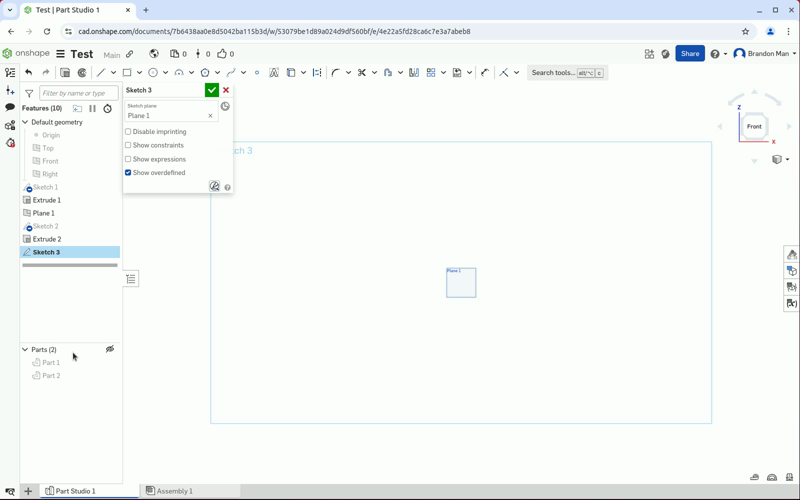
key(c)
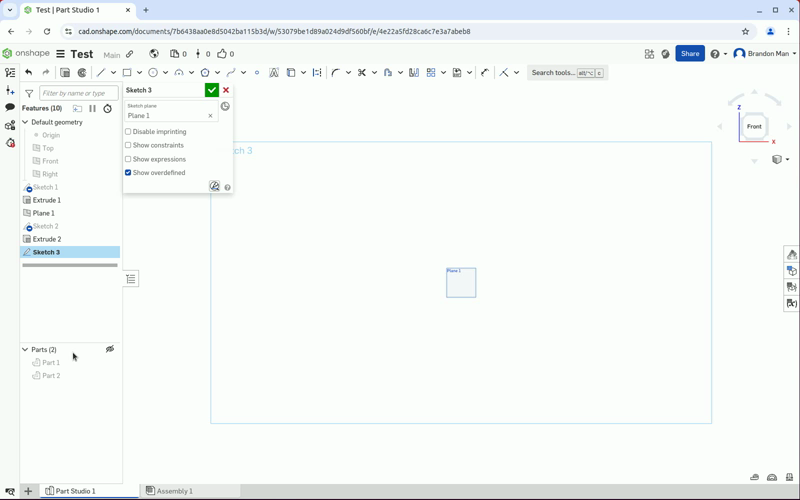
key_down(shift)
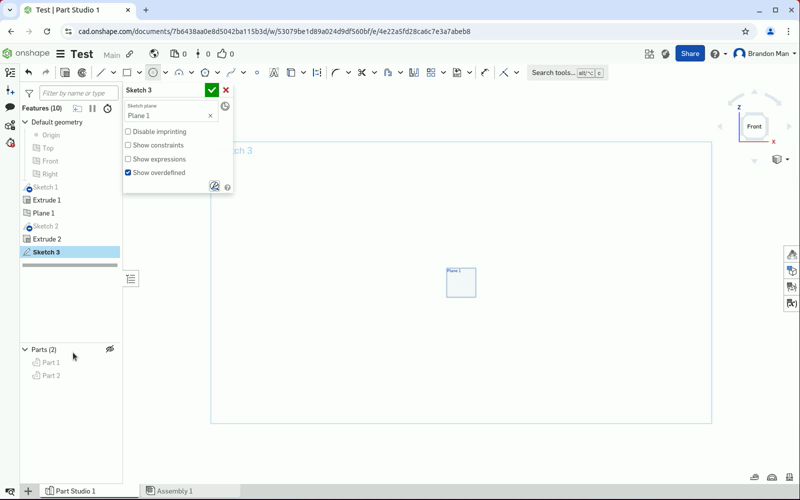
mouse_move(461, 282)
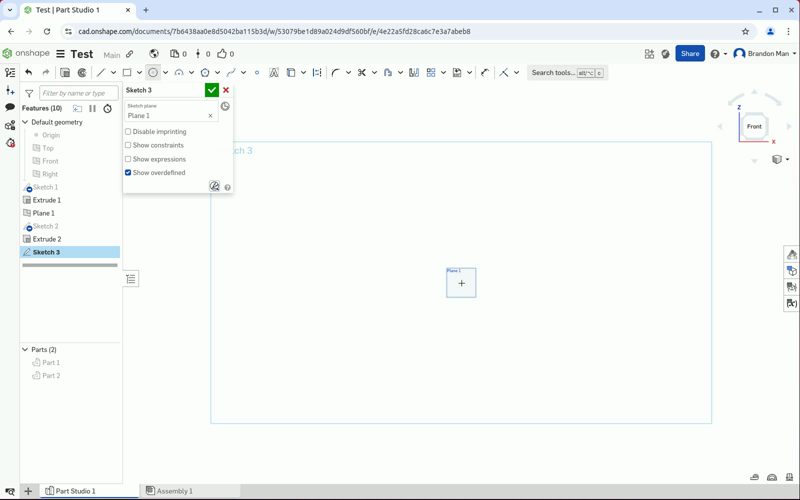
click(461, 282)
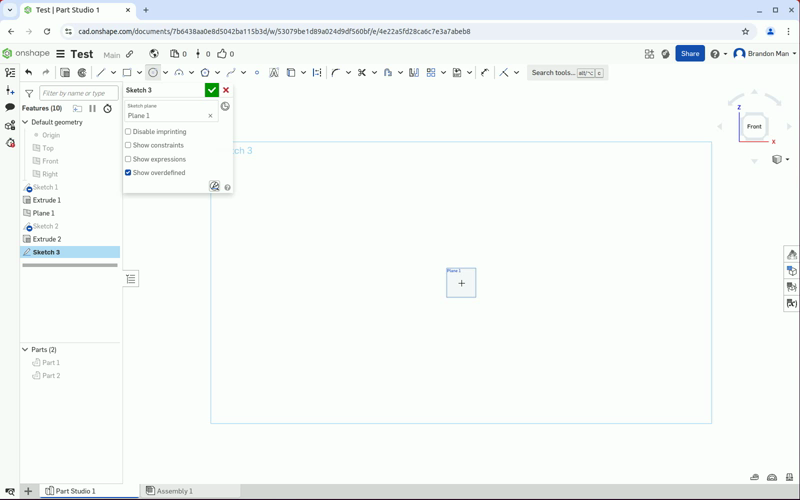
key_up(shift)
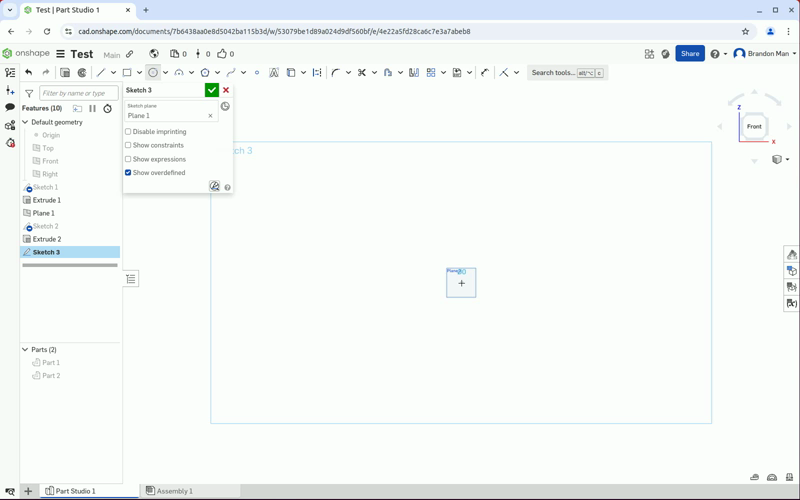
mouse_move(465, 282)
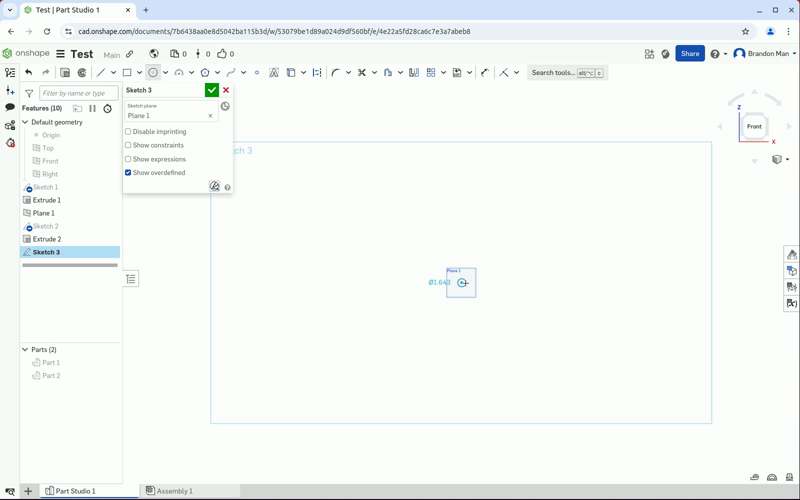
click(465, 282)
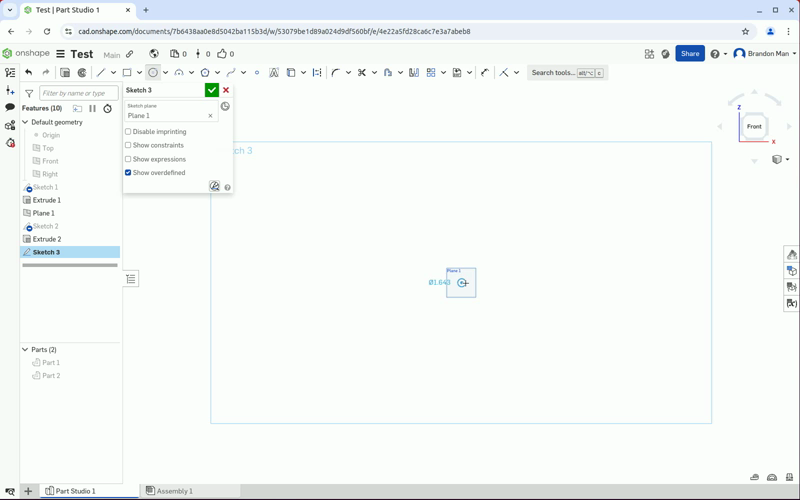
key(esc)
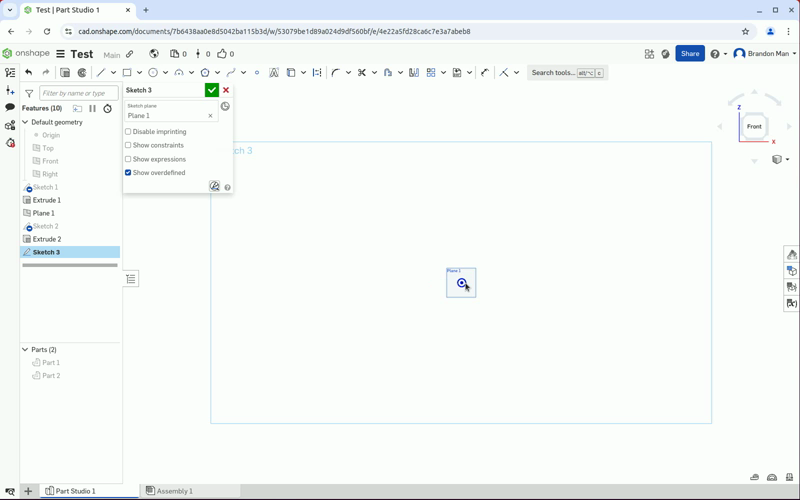
mouse_move(463, 283)
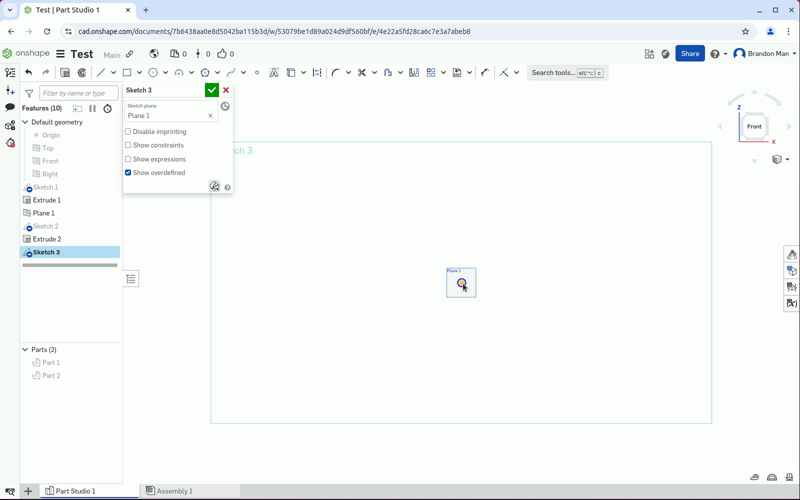
scroll(6)
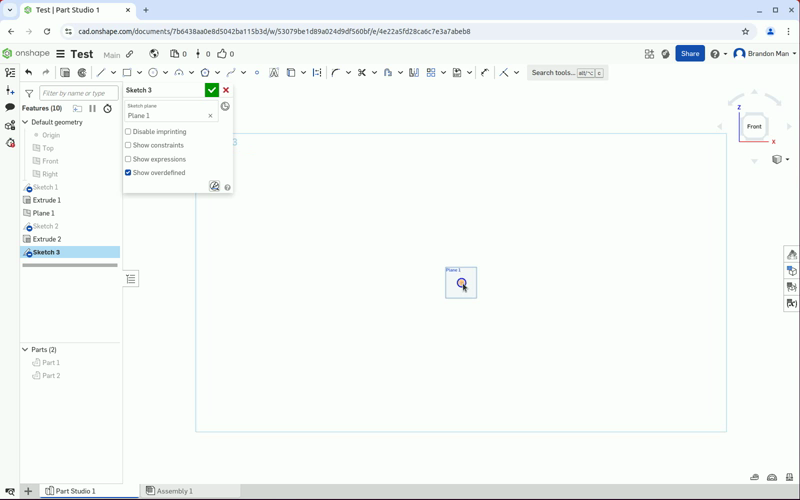
scroll(6)
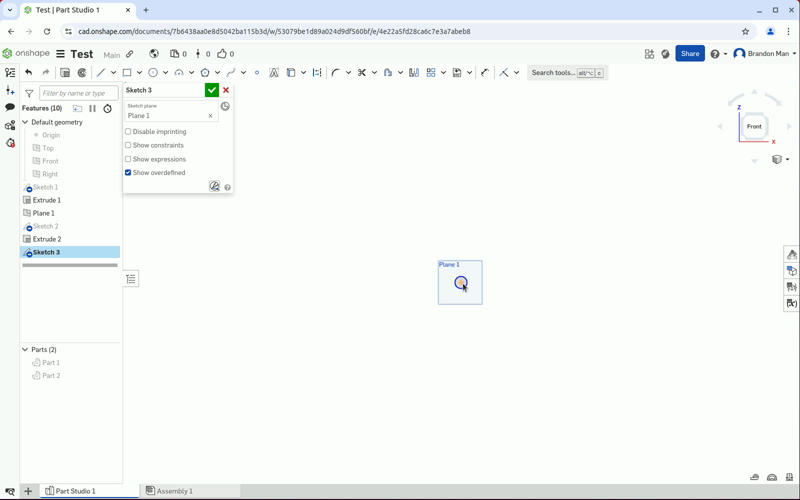
scroll(6)
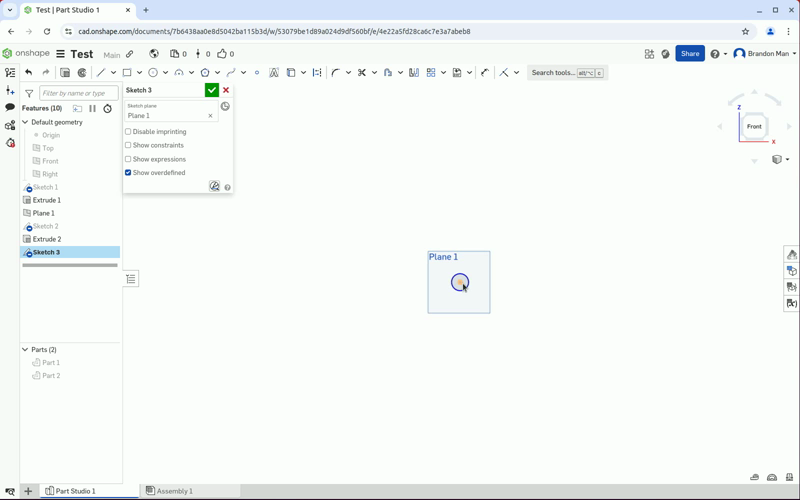
scroll(6)
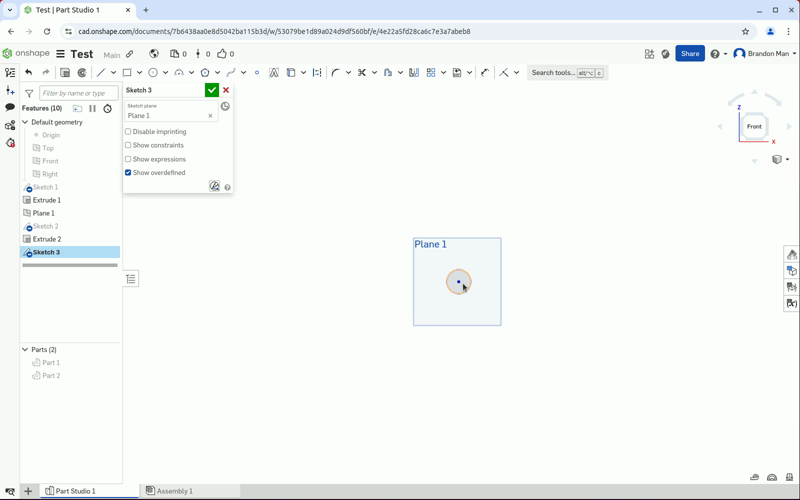
scroll(6)
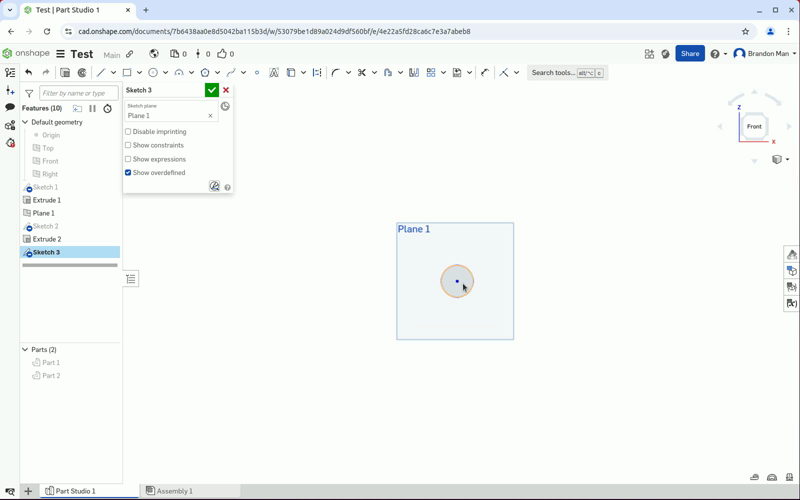
scroll(6)
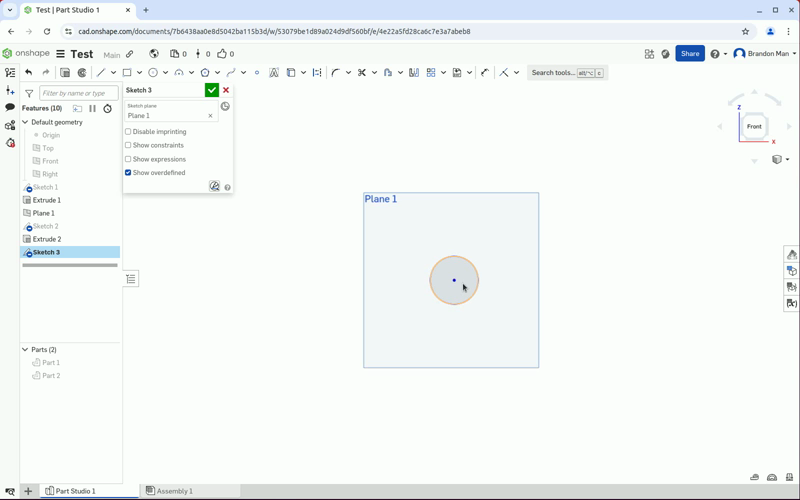
scroll(6)
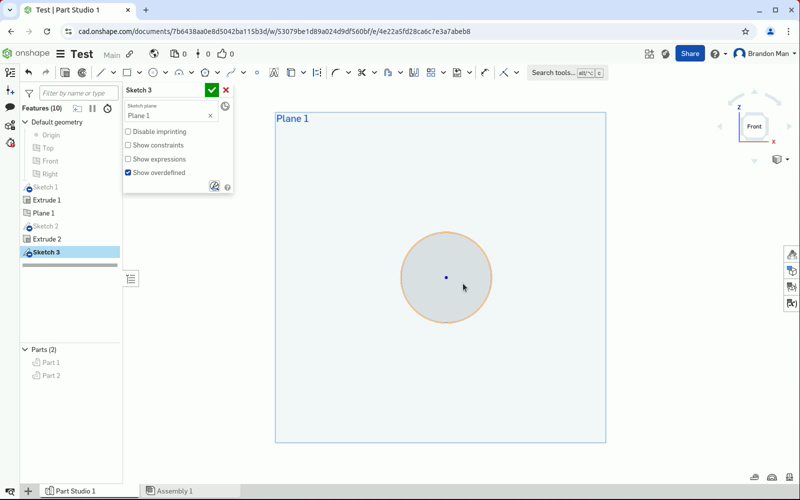
click(463, 283)
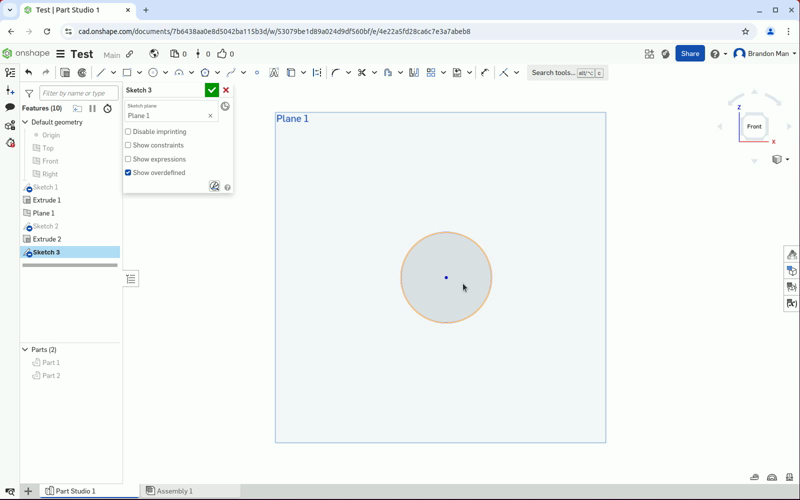
scroll(-6)
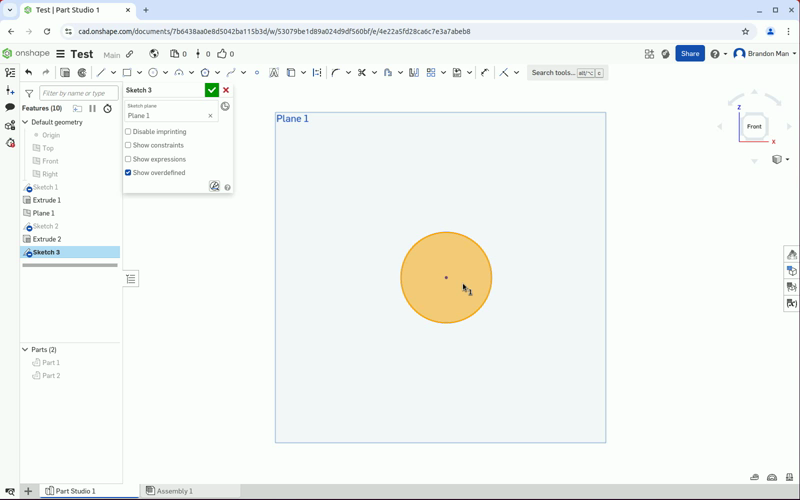
scroll(-6)
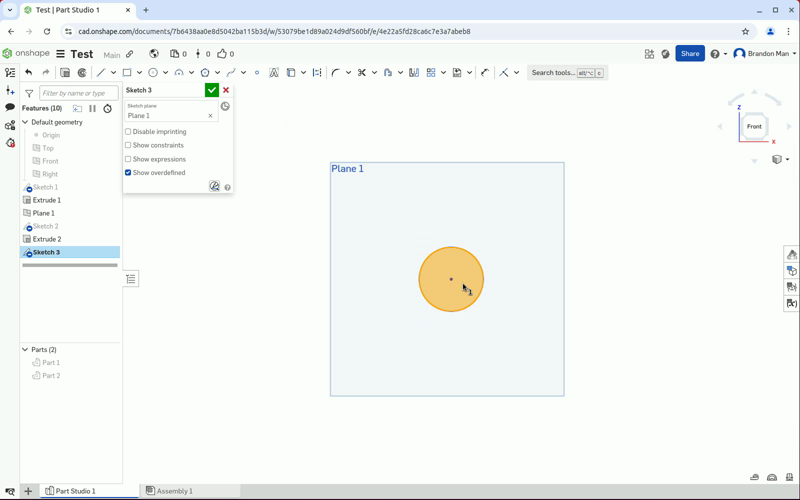
scroll(-6)
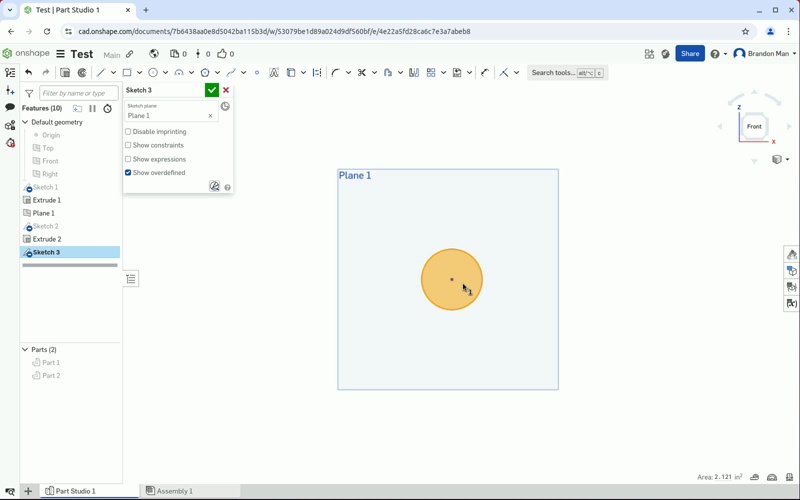
scroll(-6)
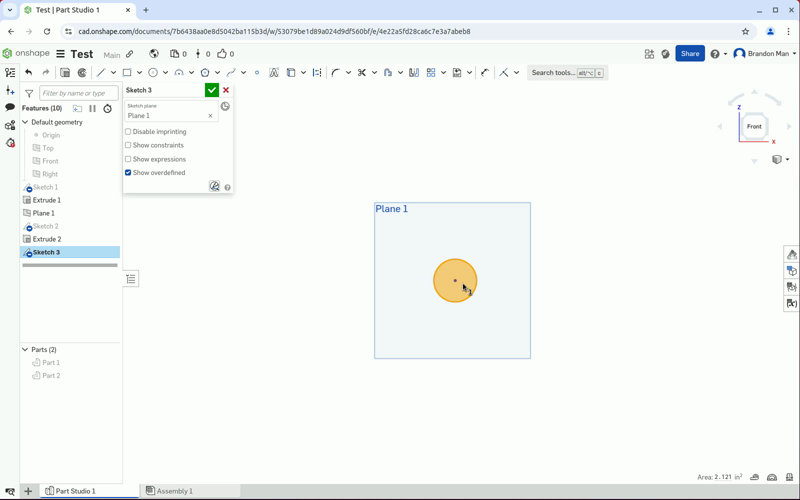
scroll(-6)
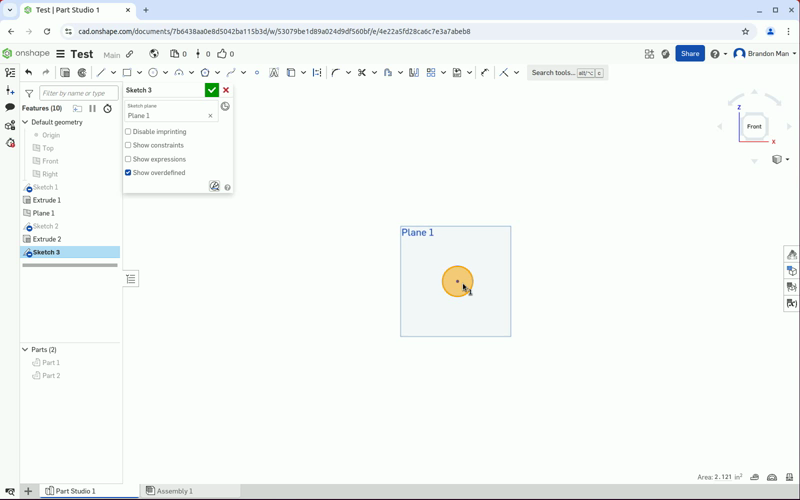
scroll(-6)
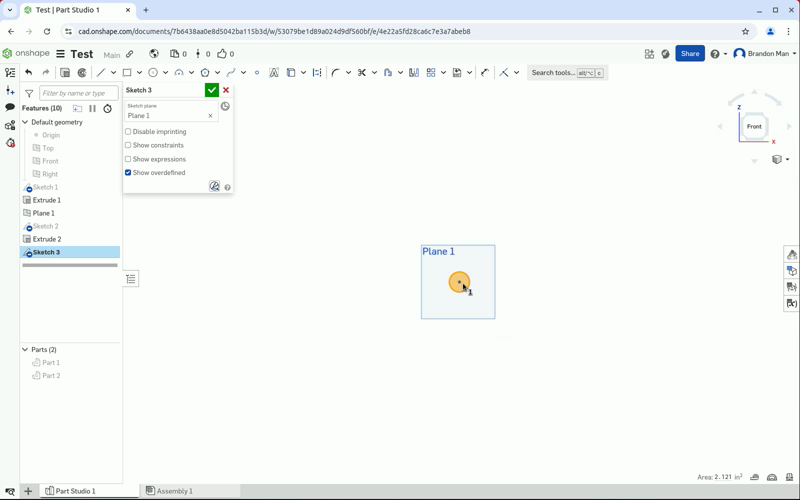
scroll(-6)
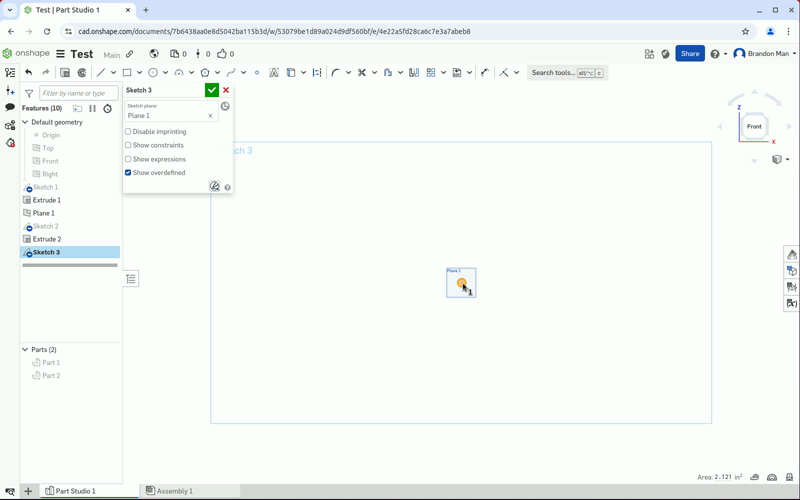
mouse_move(73, 352)
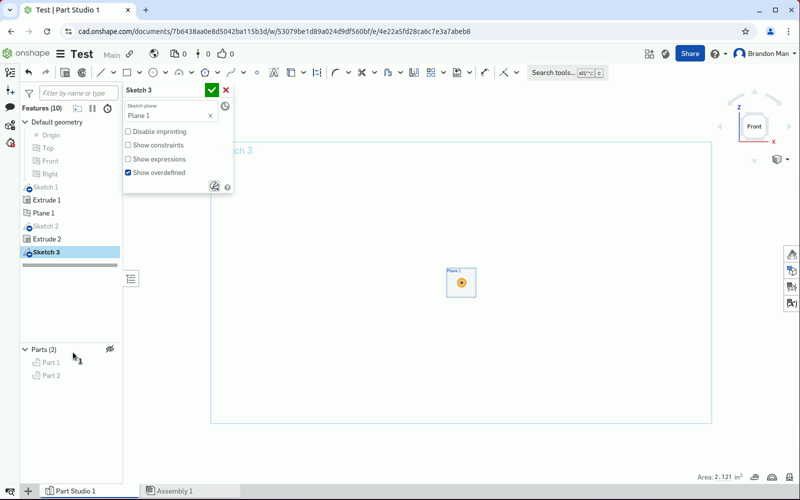
key(shift+y)
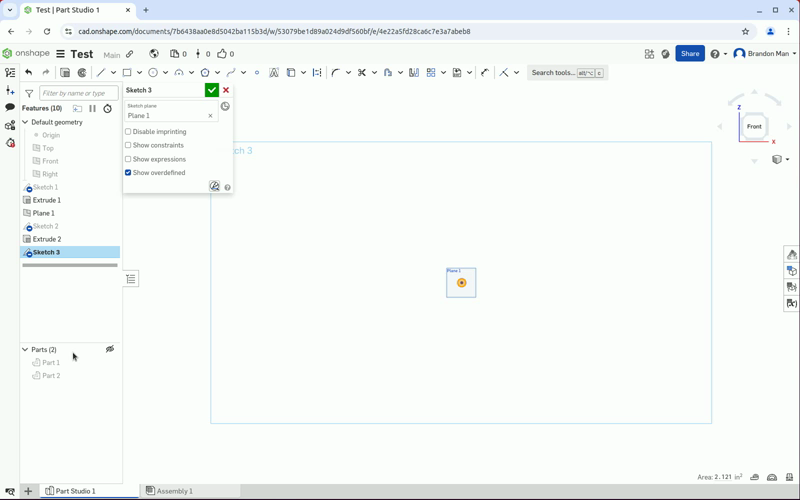
key(shift+e)
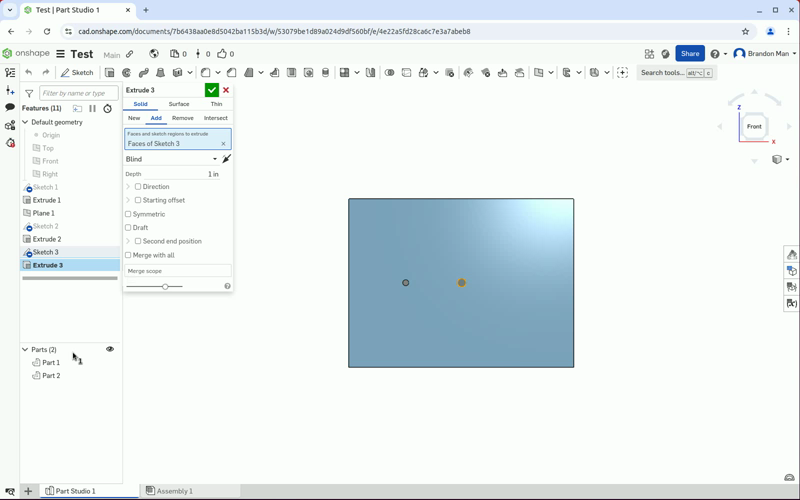
mouse_move(143, 106)
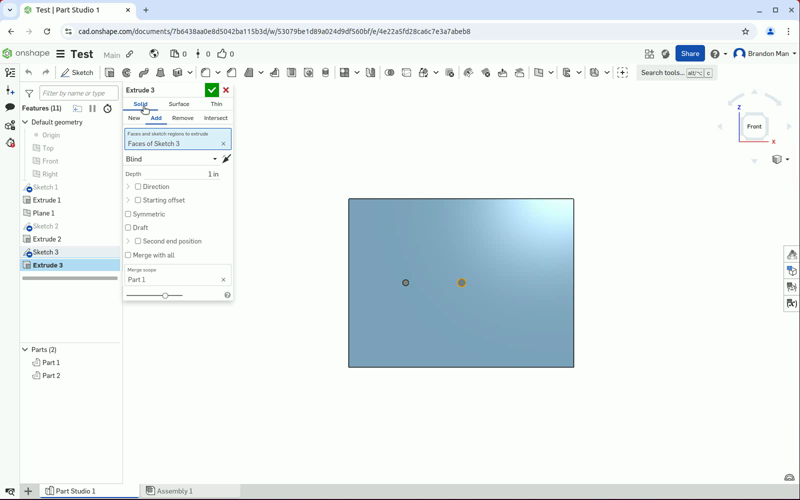
click(143, 106)
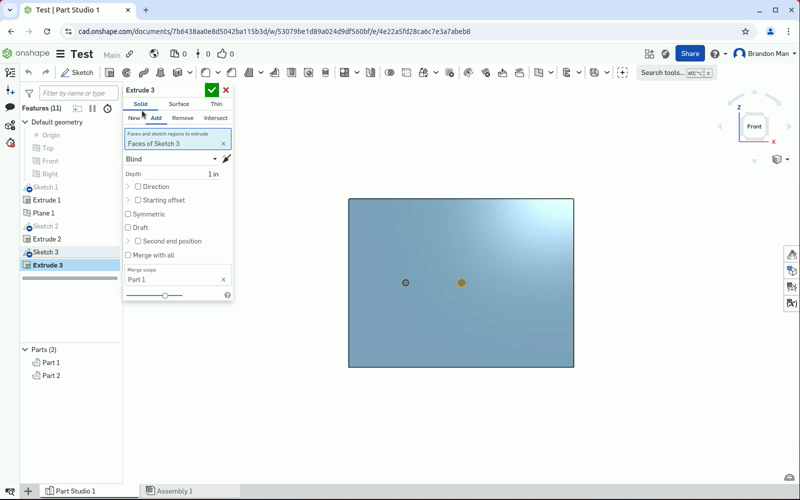
mouse_move(137, 120)
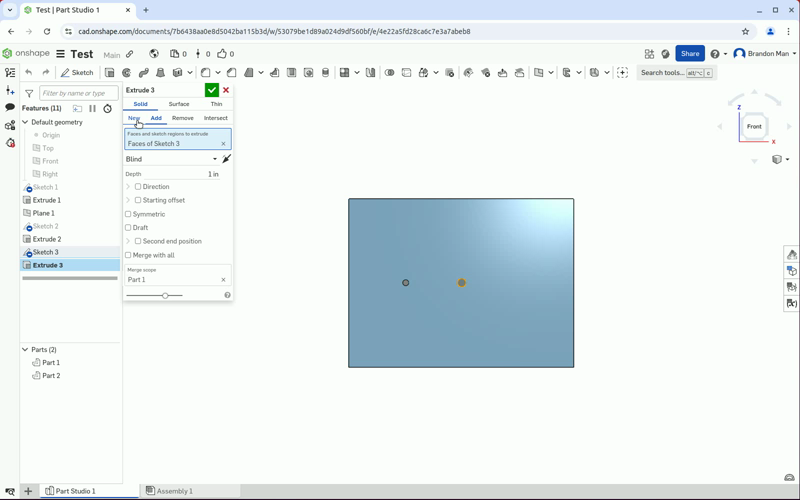
click(137, 120)
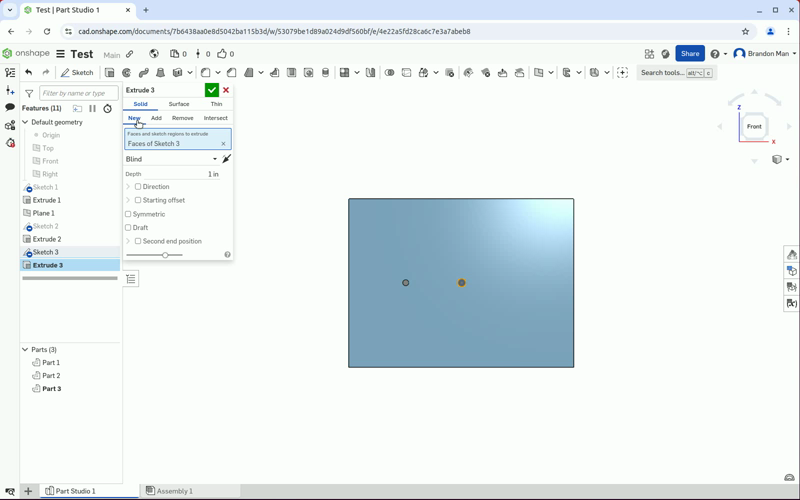
key(tab, 4)
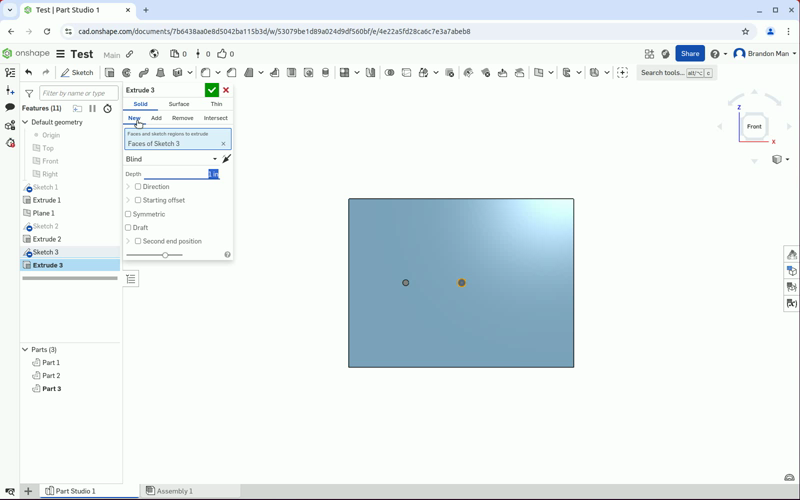
text(3.37)
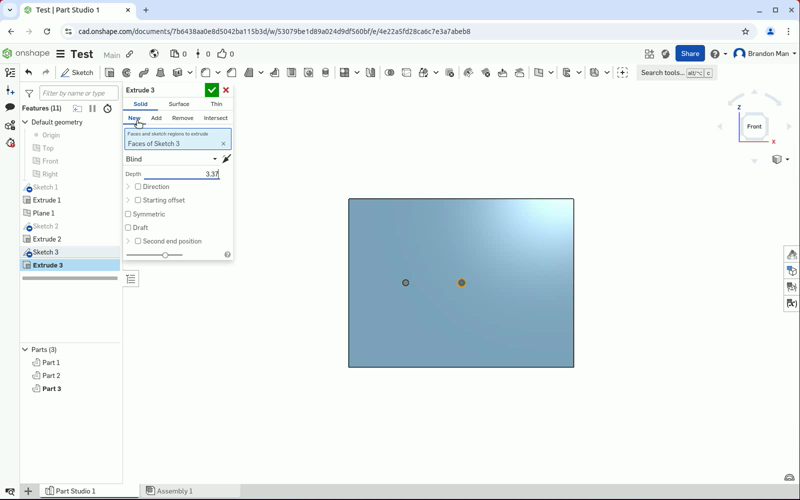
key(enter)
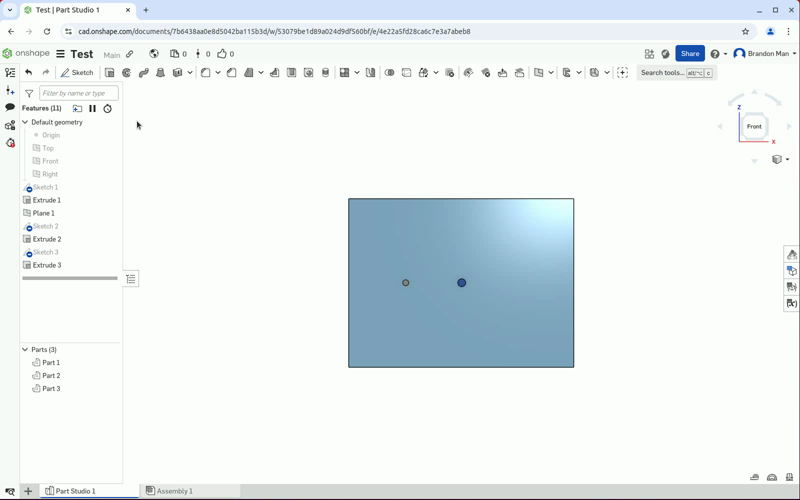
key(shift+h)
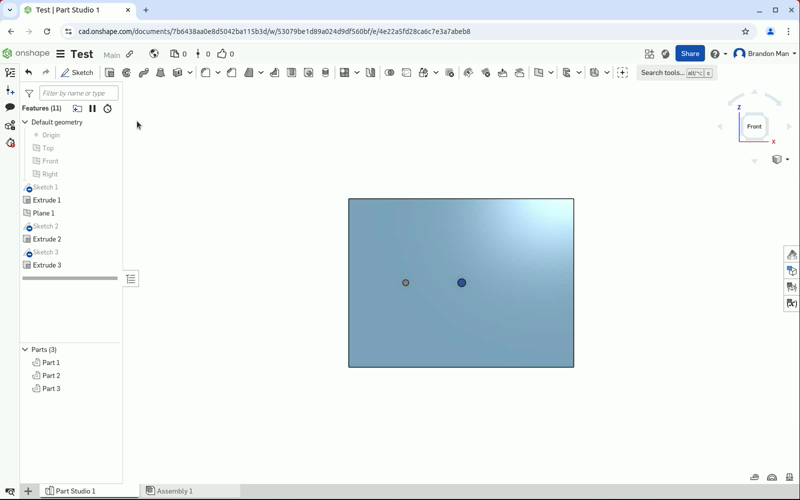
key(shift+h)
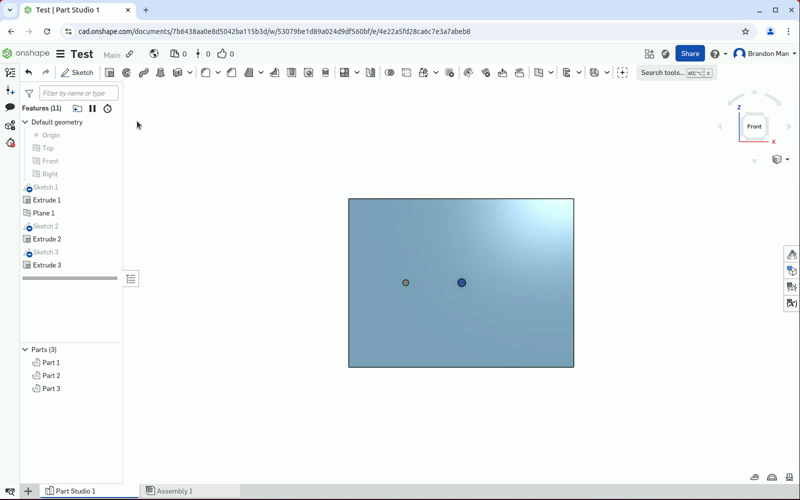
mouse_move(73, 189)
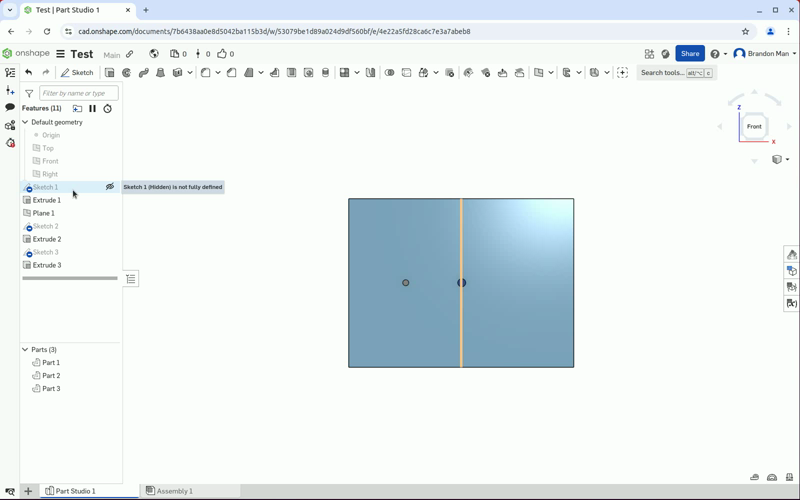
click(73, 189)
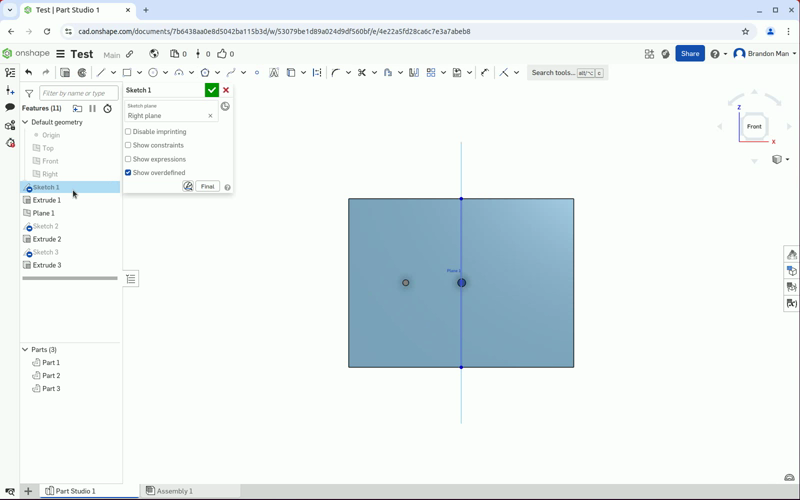
mouse_move(229, 92)
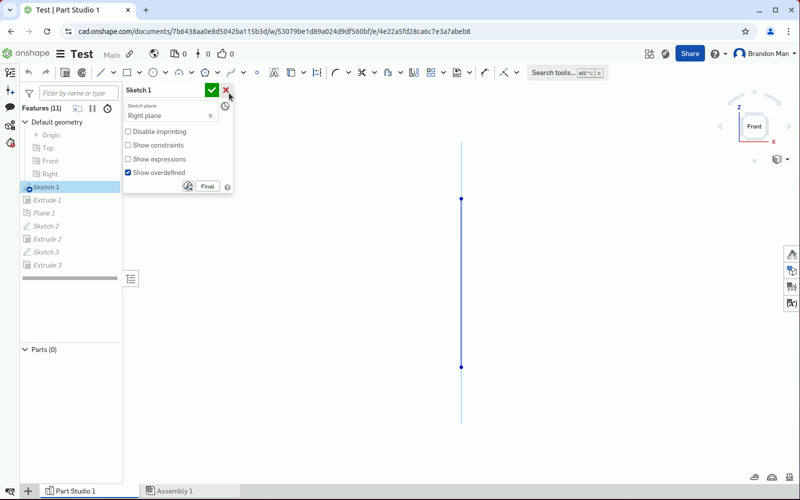
click(229, 92)
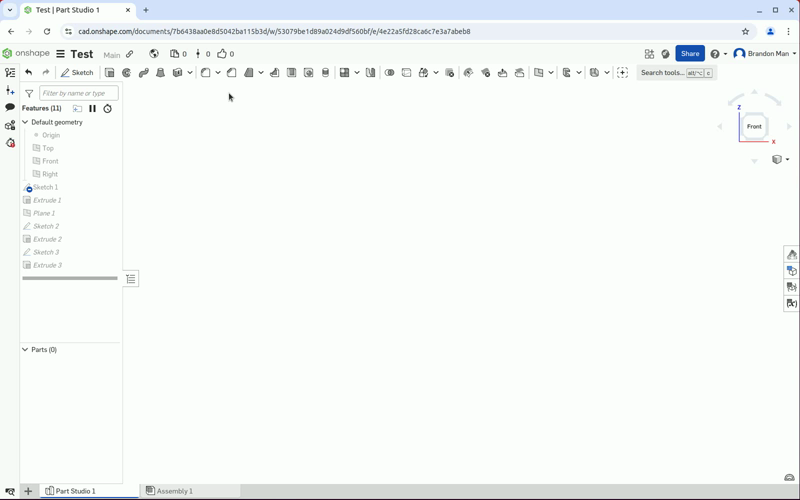
key(shift+s)
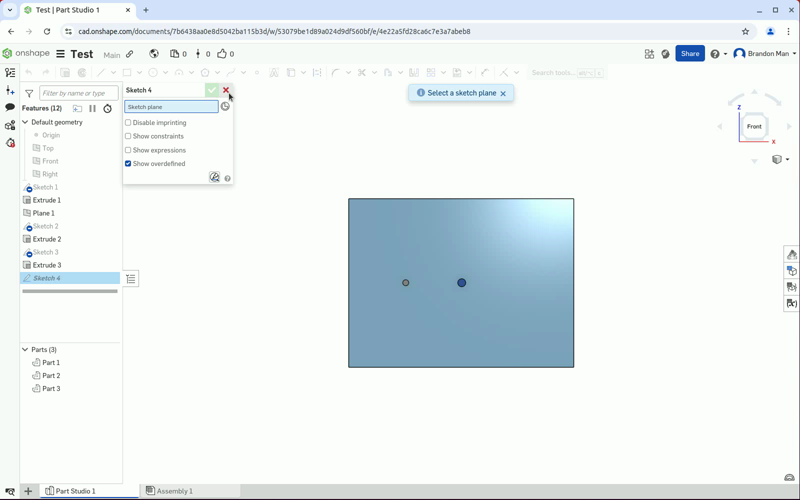
mouse_move(73, 215)
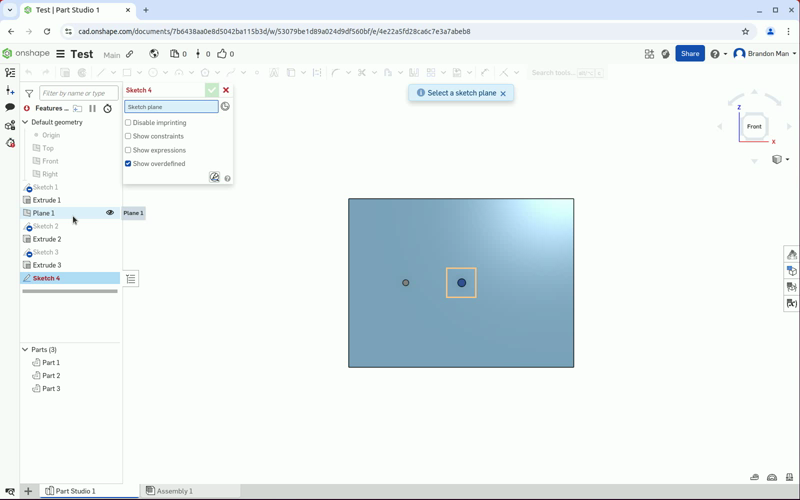
click(73, 215)
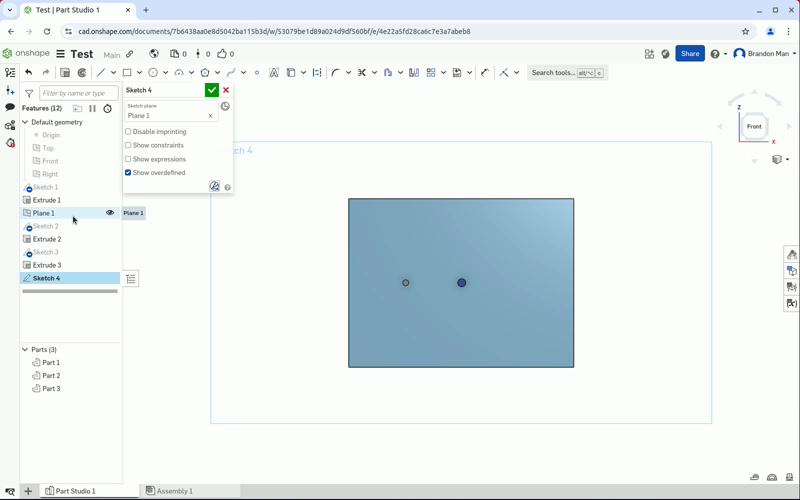
mouse_move(73, 352)
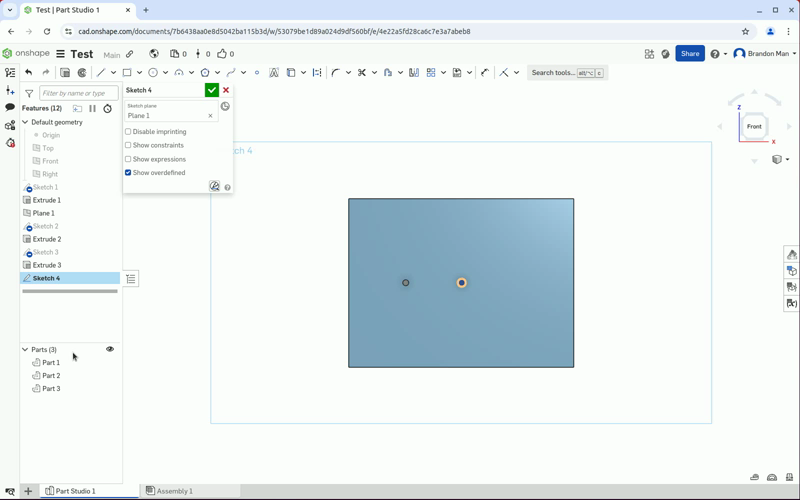
key(y)
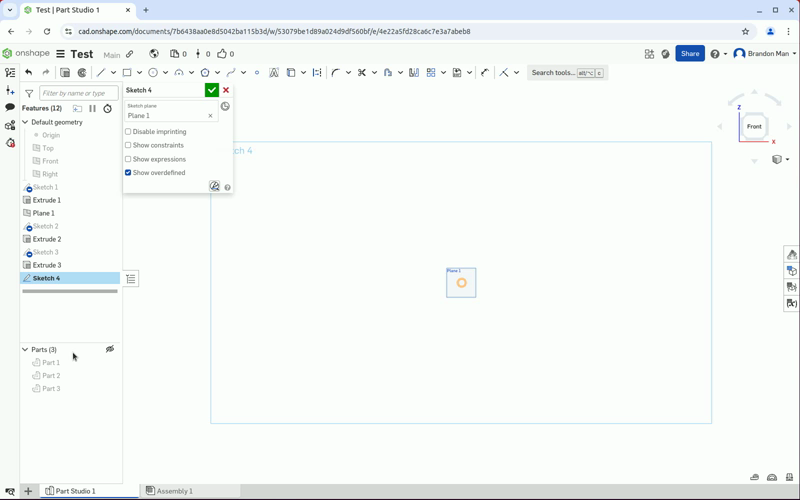
key(c)
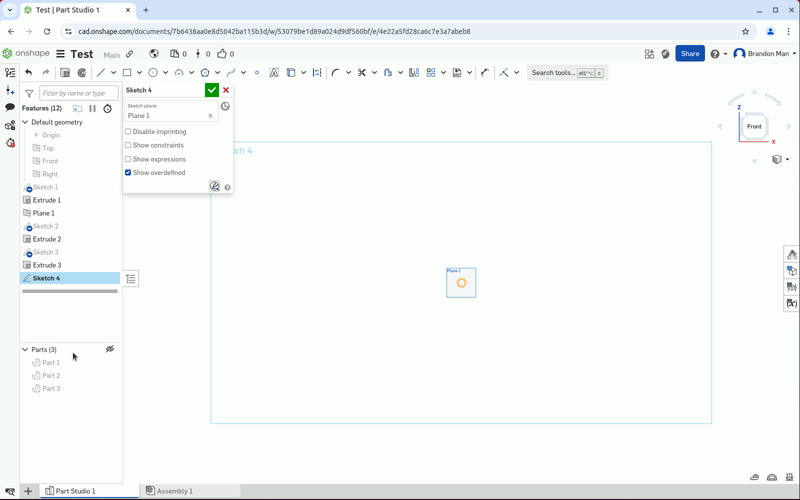
key_down(shift)
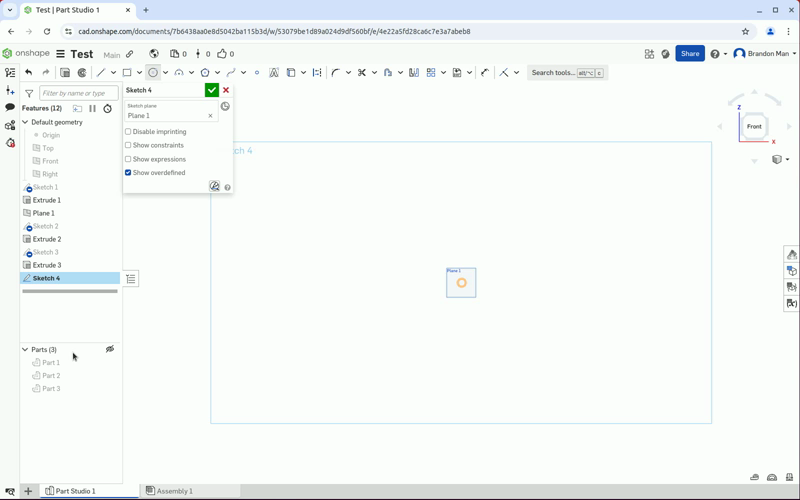
mouse_move(526, 282)
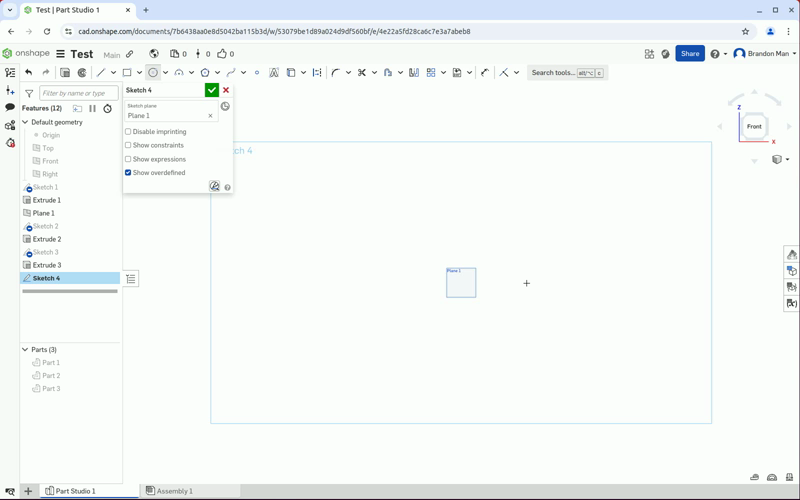
click(526, 282)
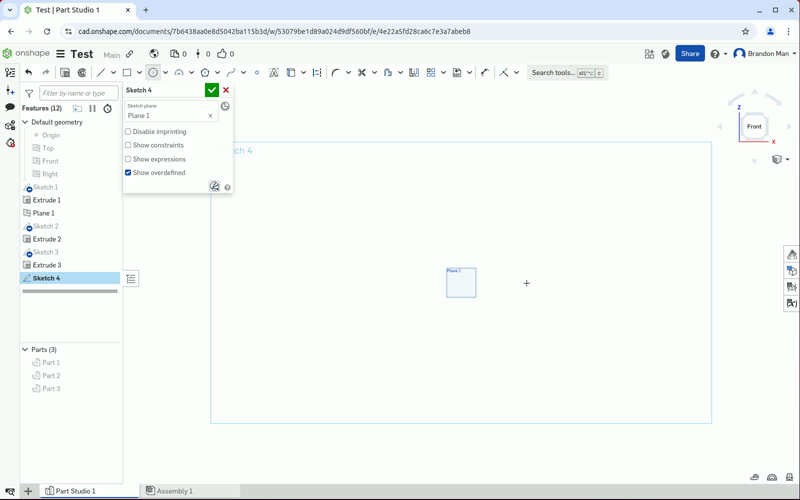
key_up(shift)
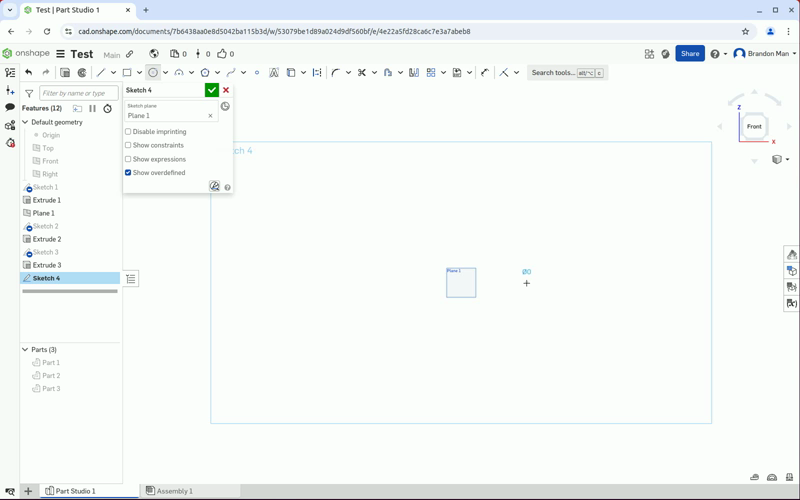
mouse_move(529, 282)
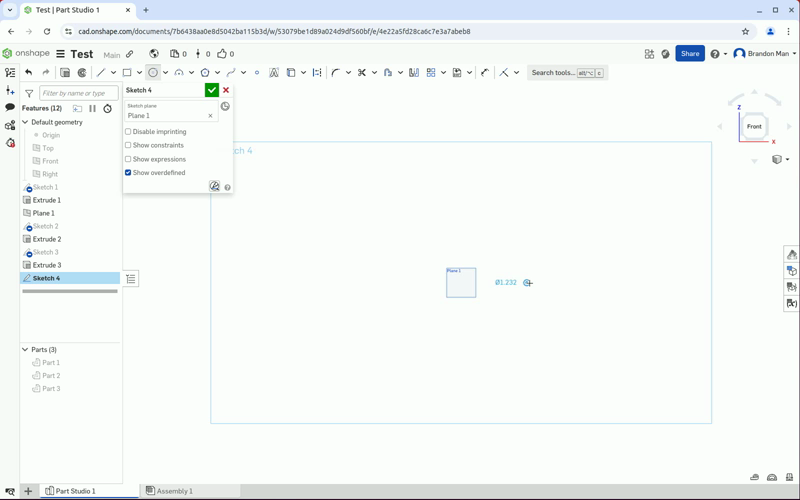
click(529, 282)
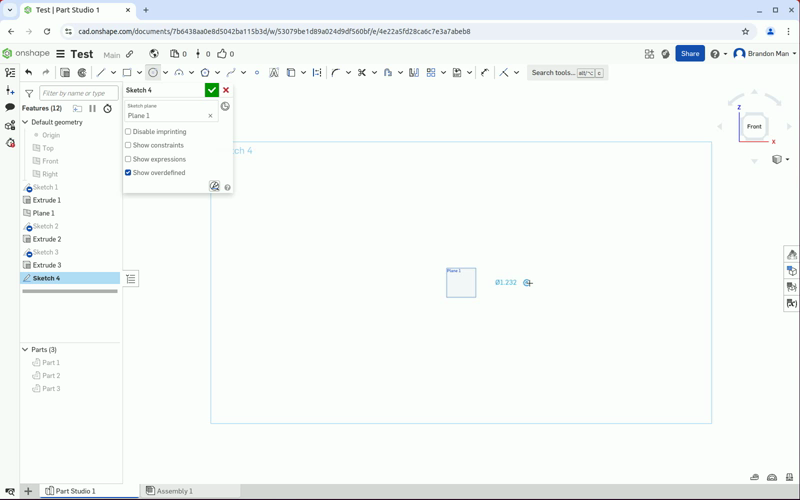
key(esc)
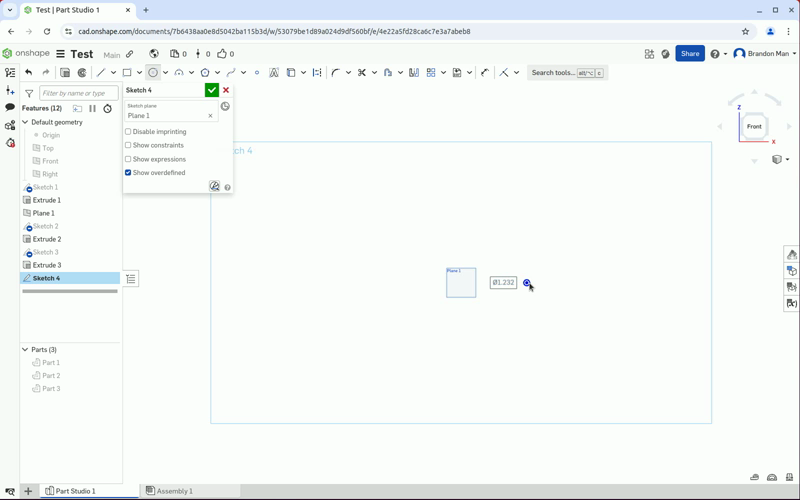
mouse_move(525, 282)
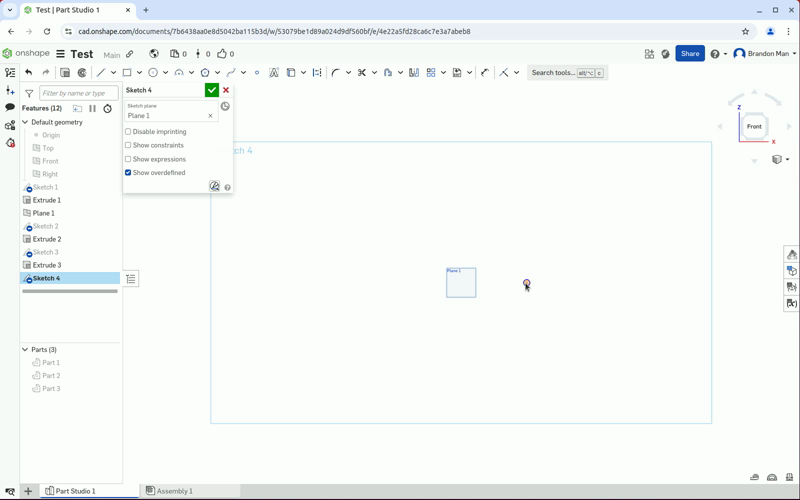
scroll(6)
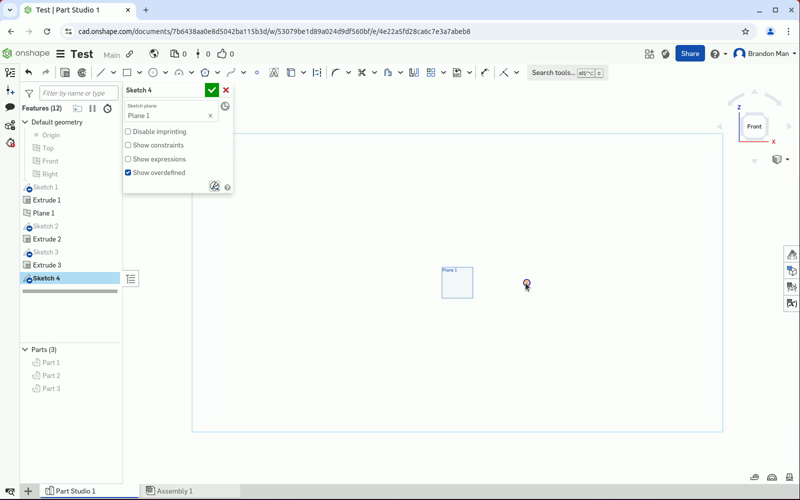
scroll(6)
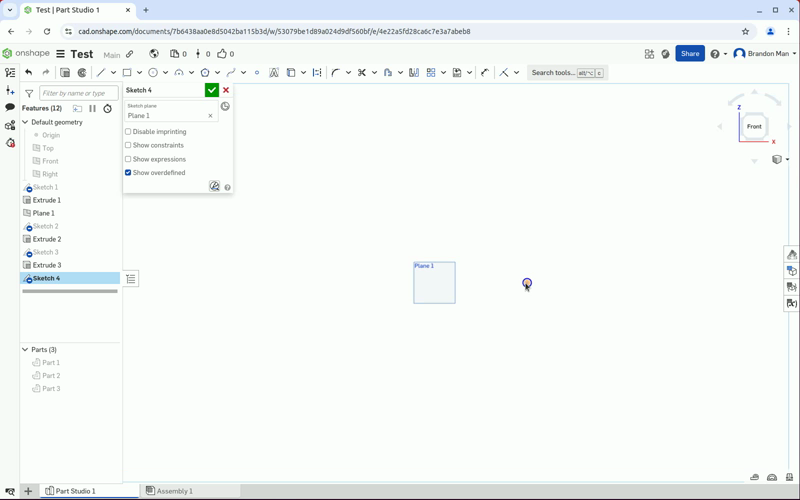
scroll(6)
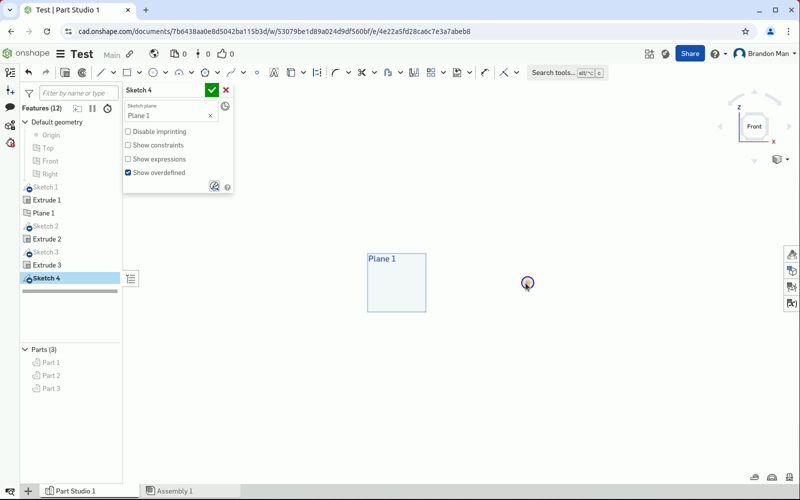
scroll(6)
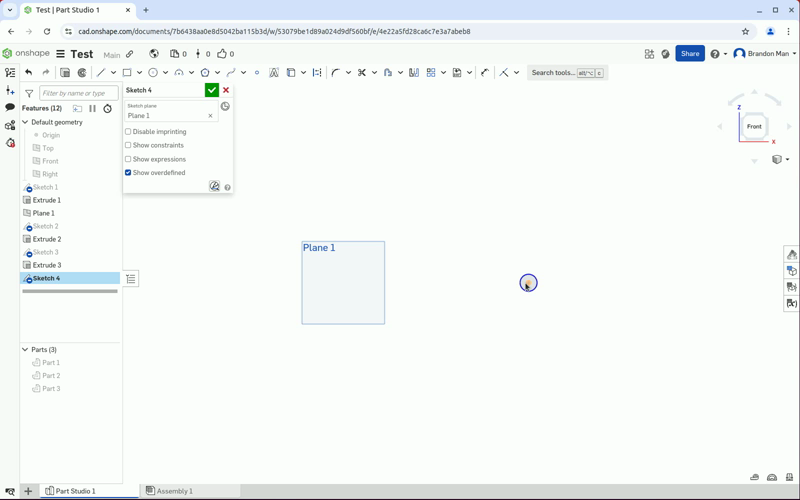
scroll(6)
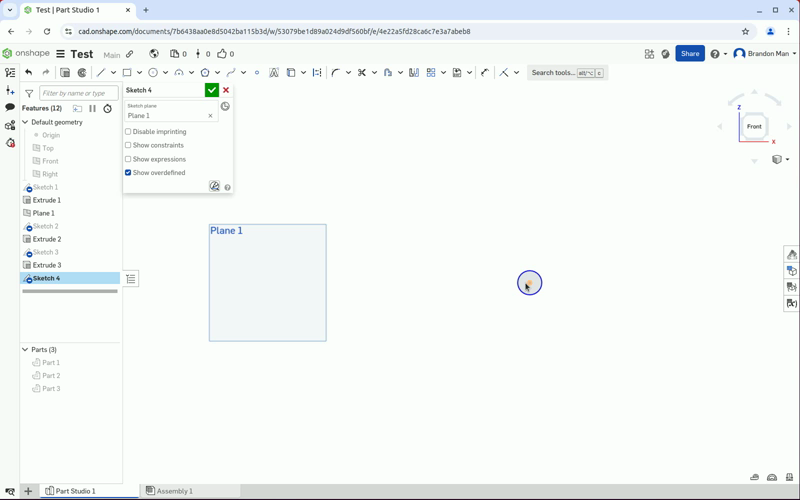
scroll(6)
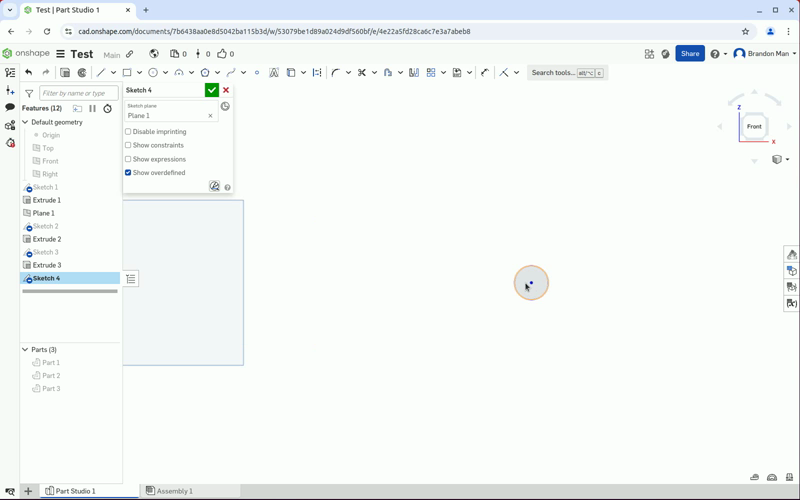
scroll(6)
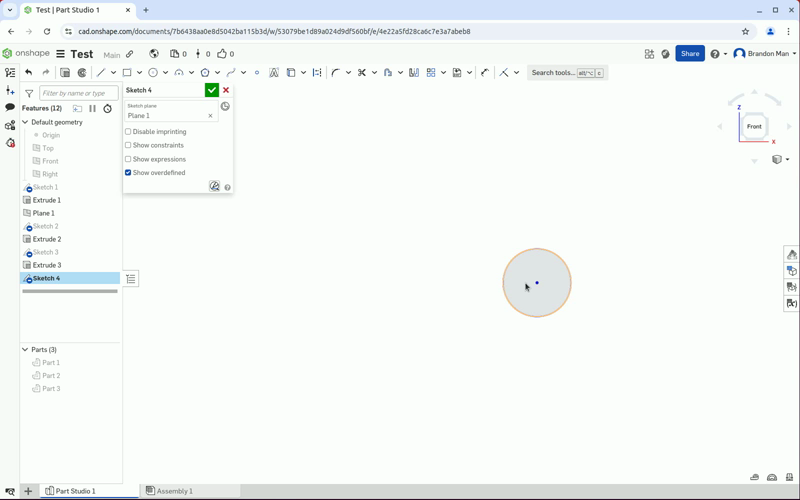
click(525, 282)
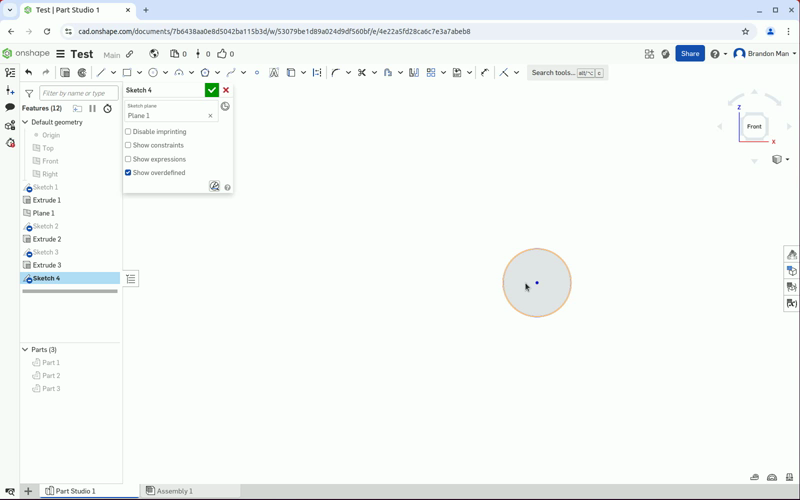
scroll(-6)
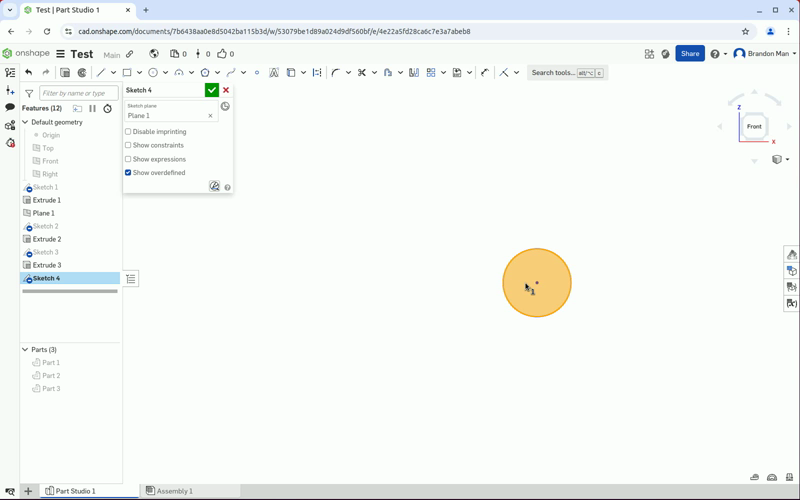
scroll(-6)
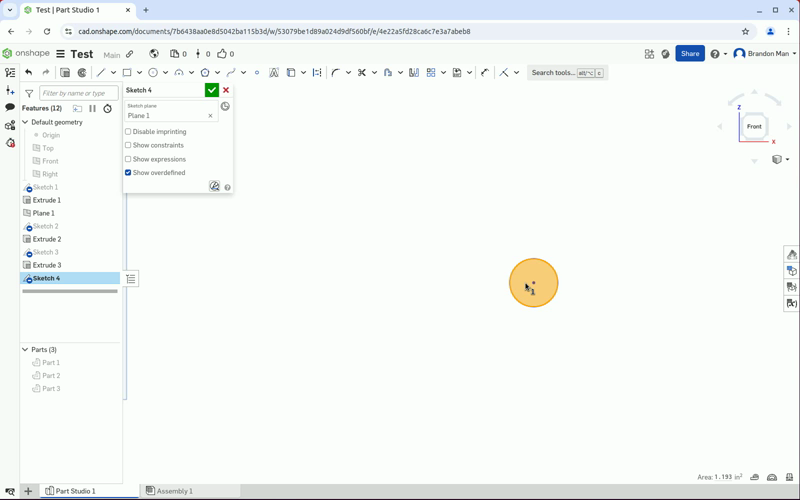
scroll(-6)
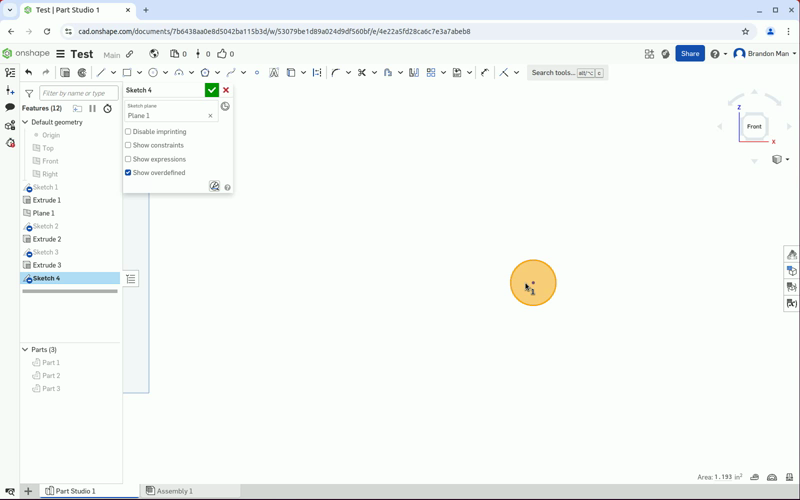
scroll(-6)
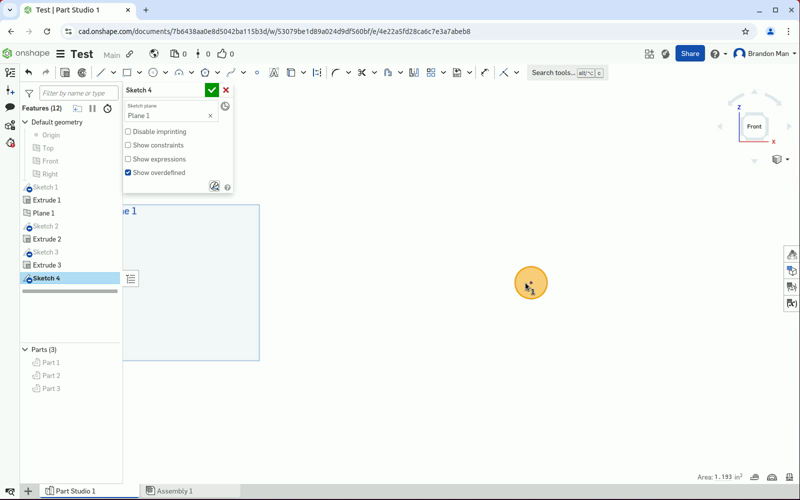
scroll(-6)
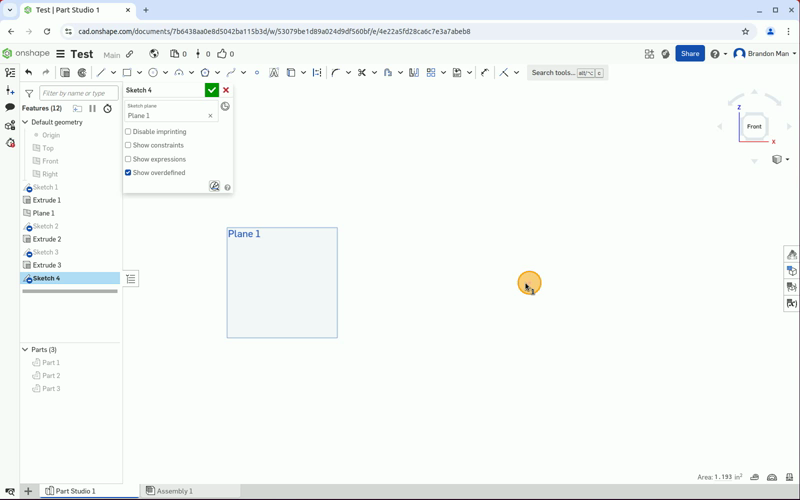
scroll(-6)
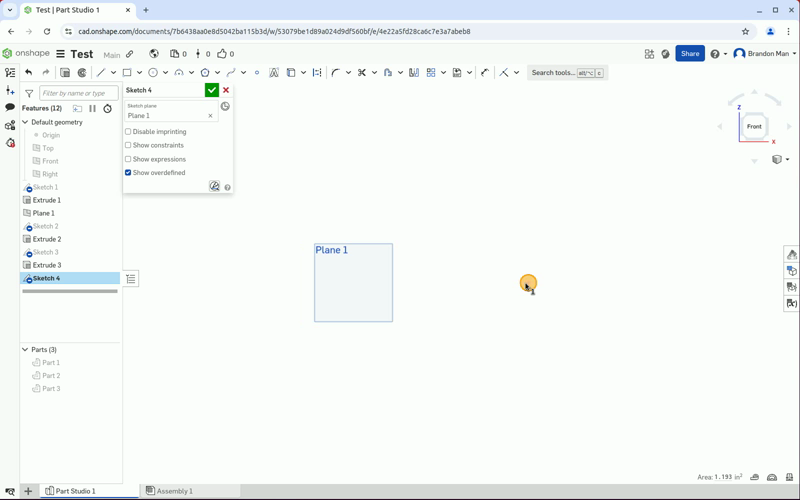
scroll(-6)
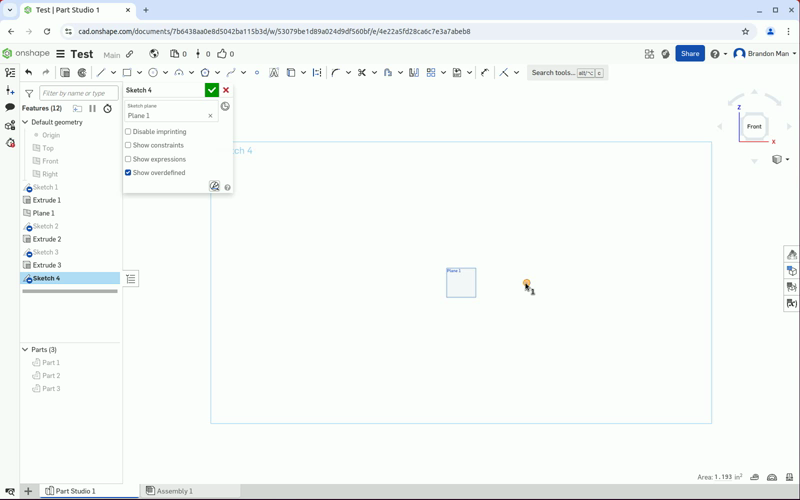
mouse_move(73, 352)
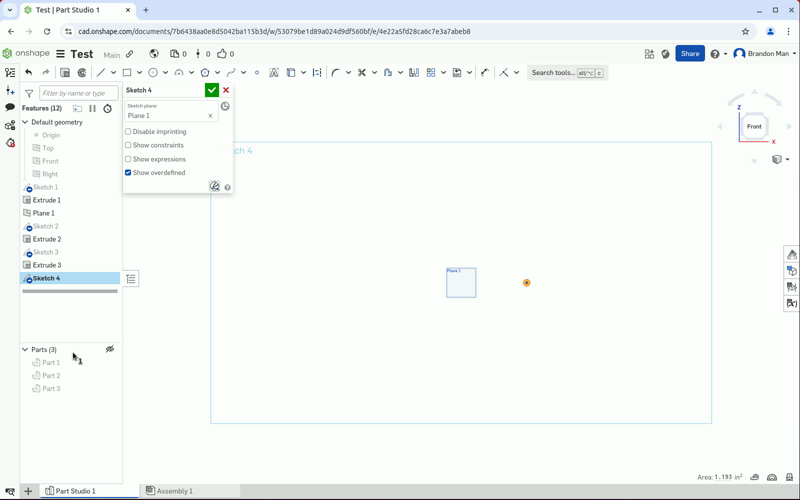
key(shift+y)
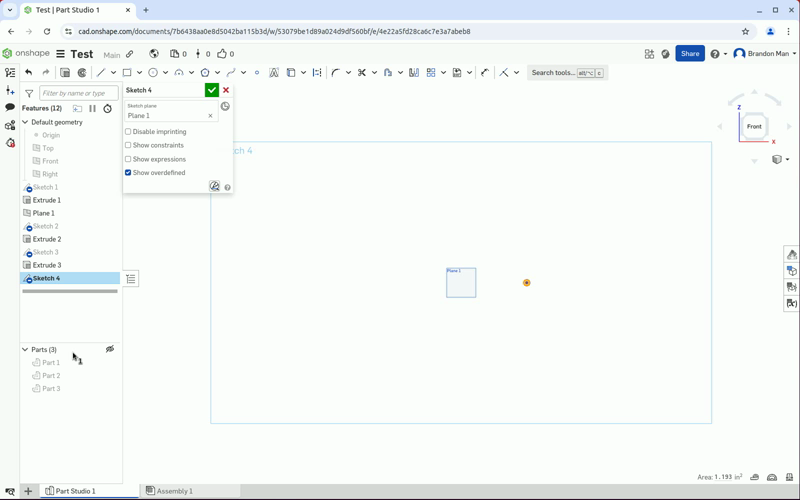
key(shift+e)
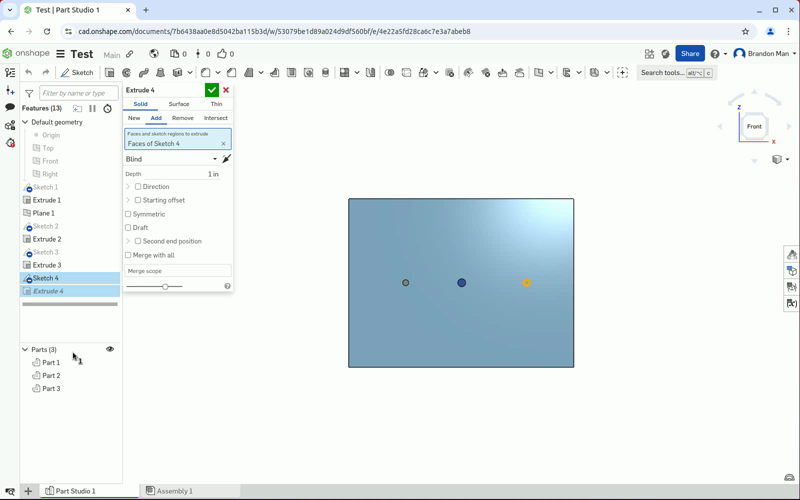
mouse_move(143, 106)
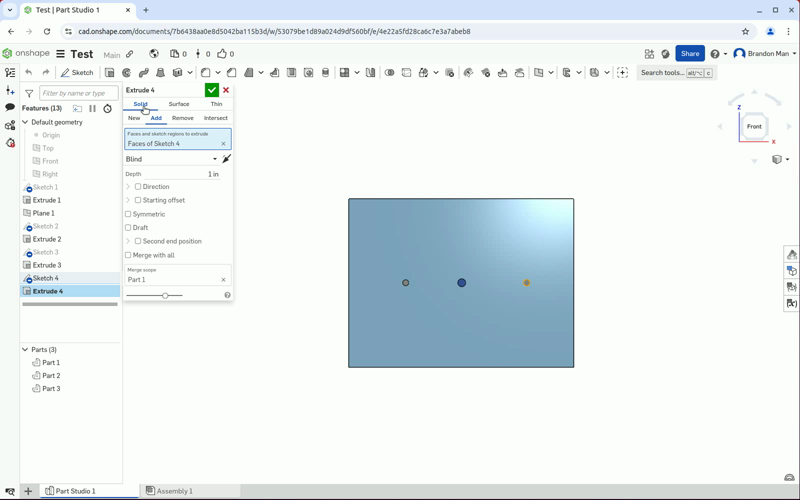
click(143, 106)
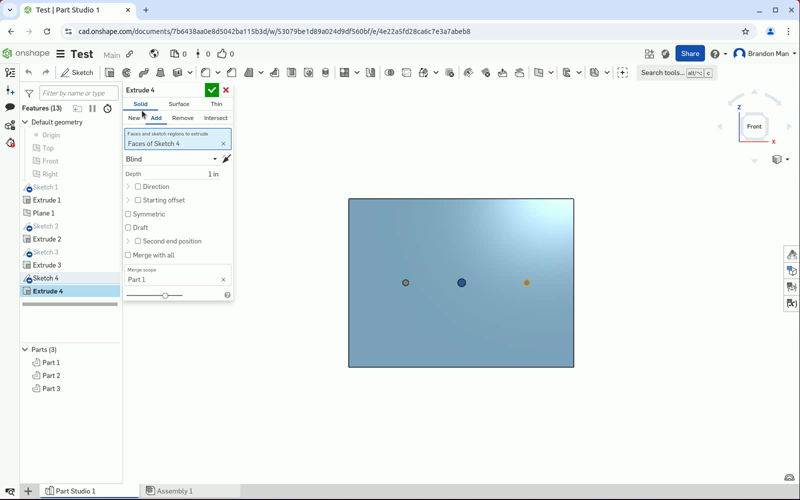
mouse_move(137, 120)
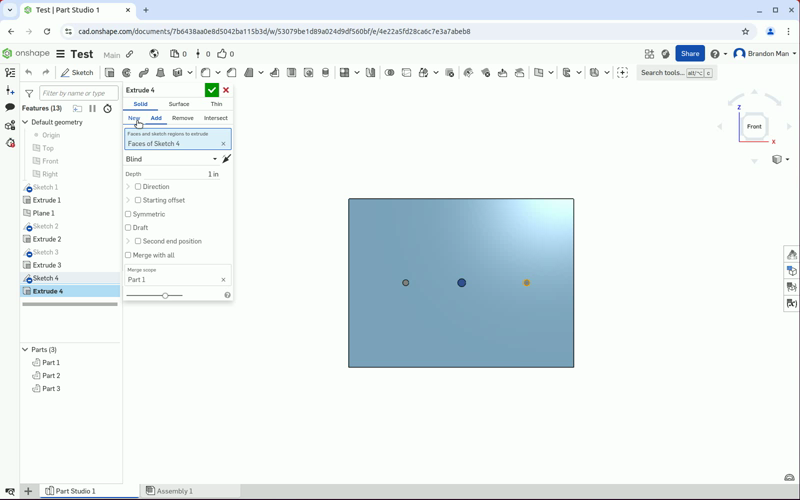
click(137, 120)
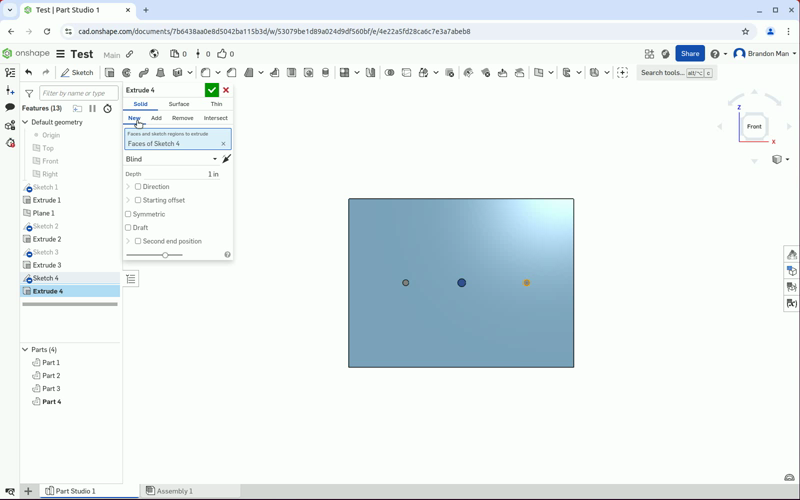
key(tab, 4)
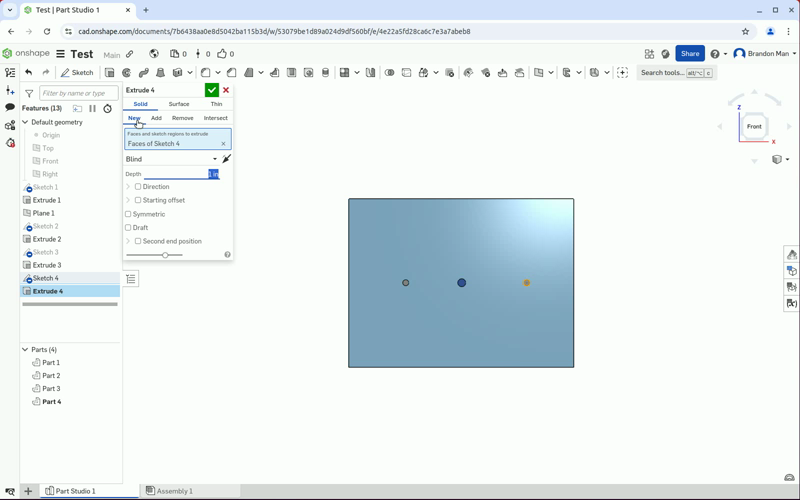
text(3.37)
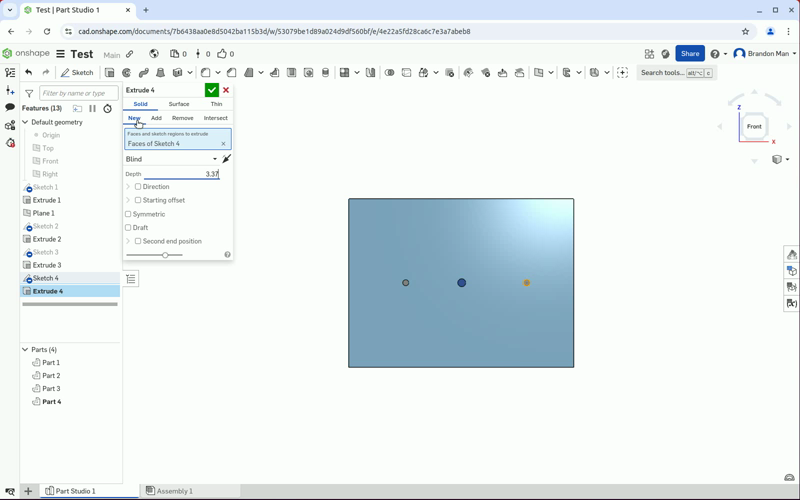
key(enter)
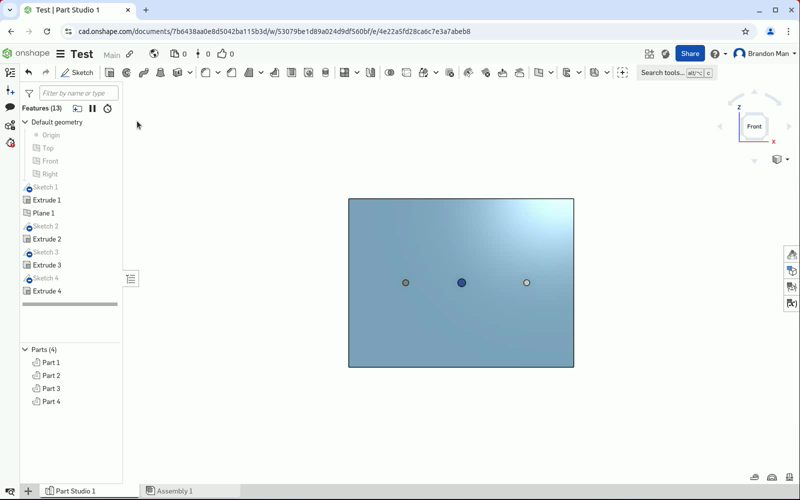
key(shift+h)
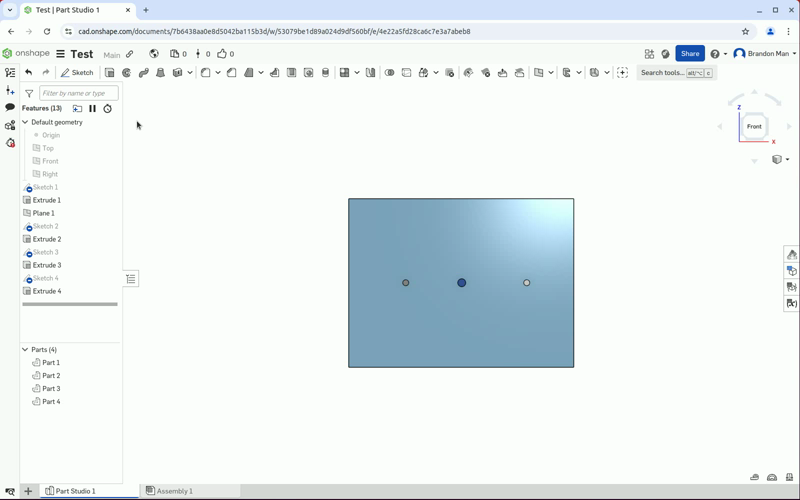
key(shift+h)
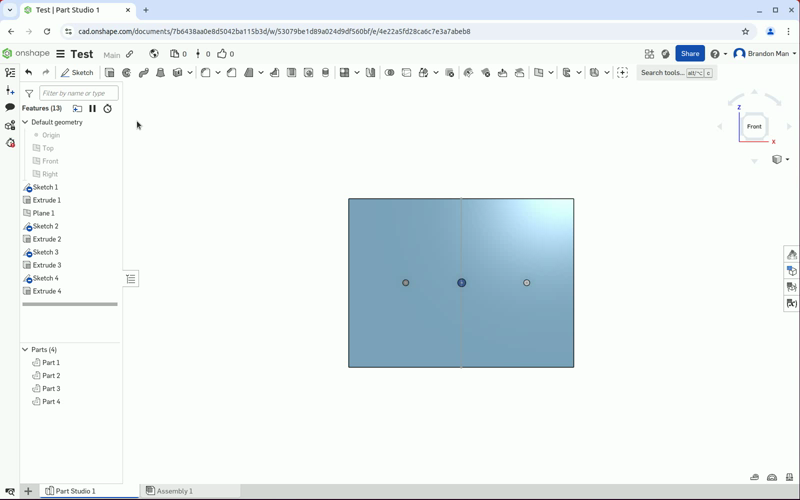
key(shift+7)
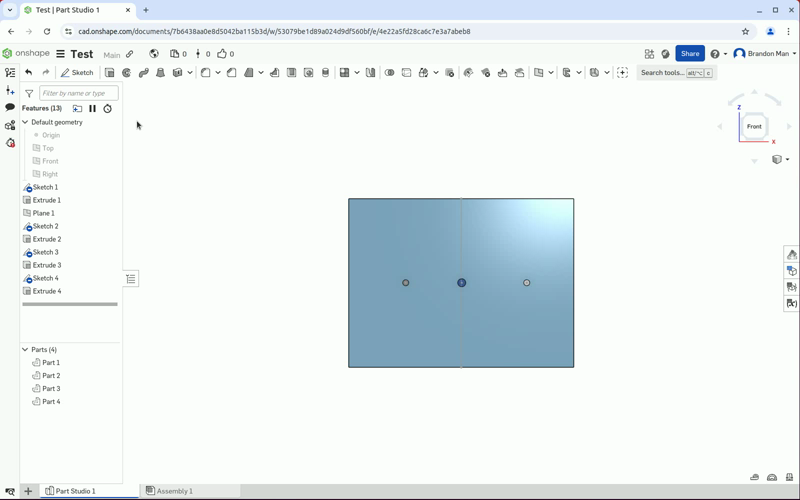
key(left, 2)
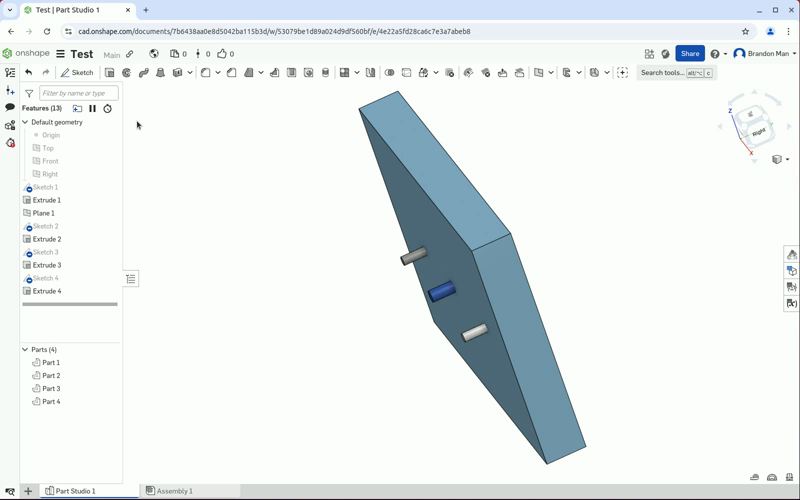
key(down, 2)
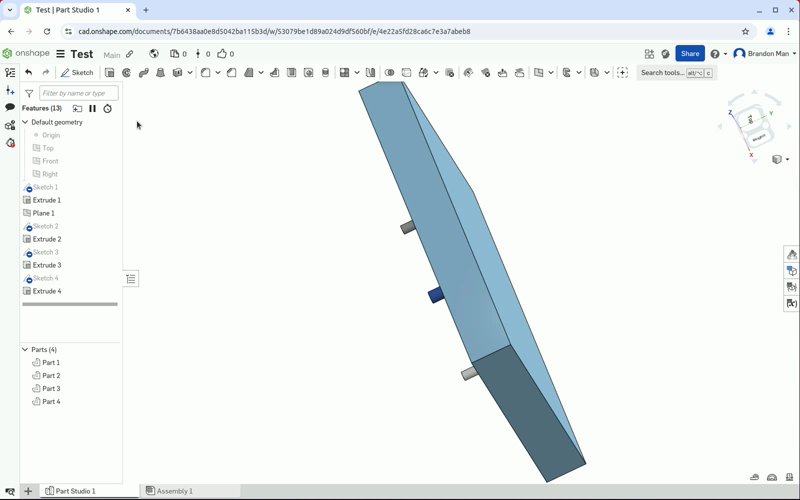
key(up, 2)
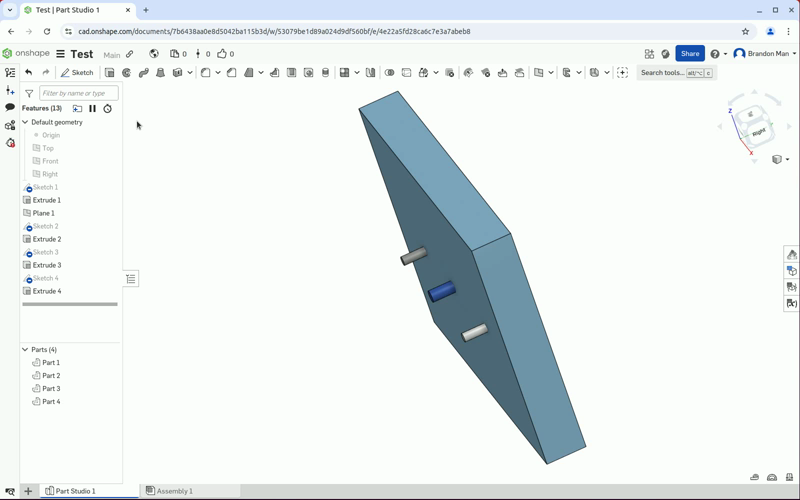
key(right, 2)
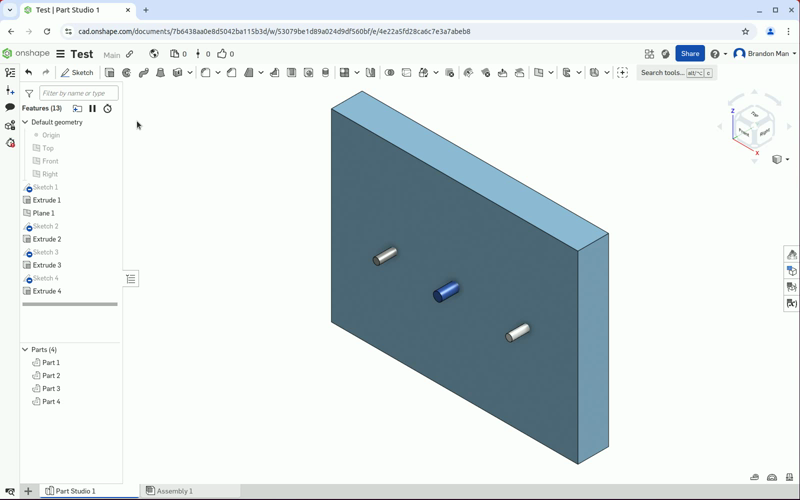
mouse_move(73, 189)
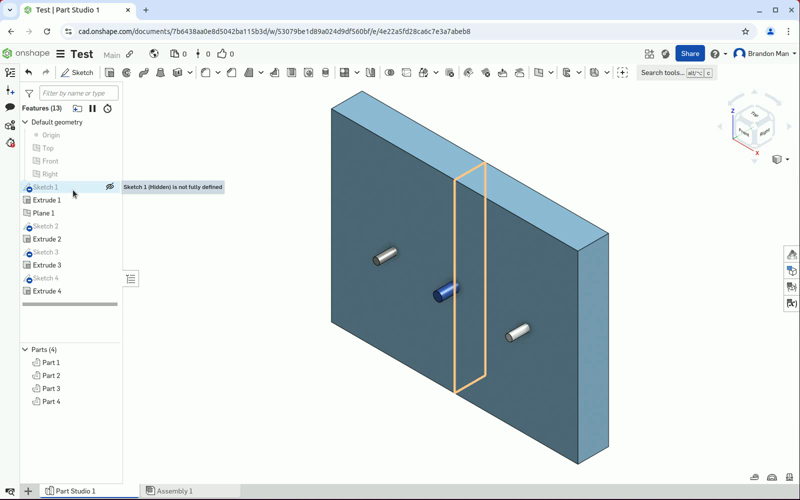
click(73, 189)